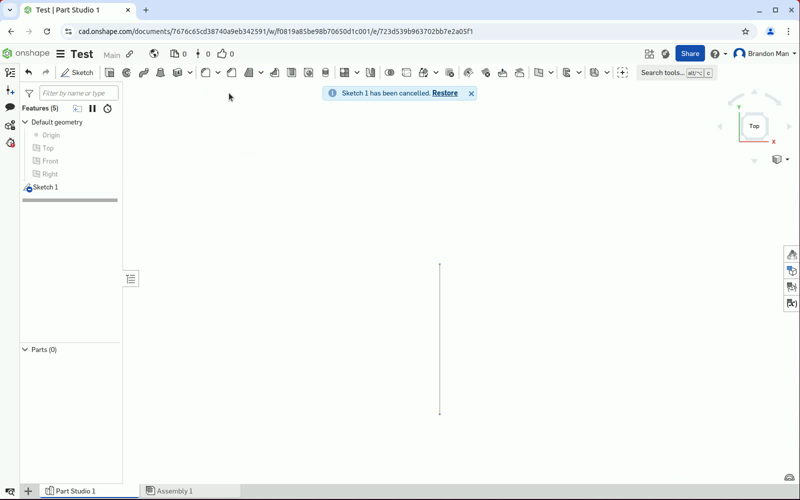
key(shift+h)
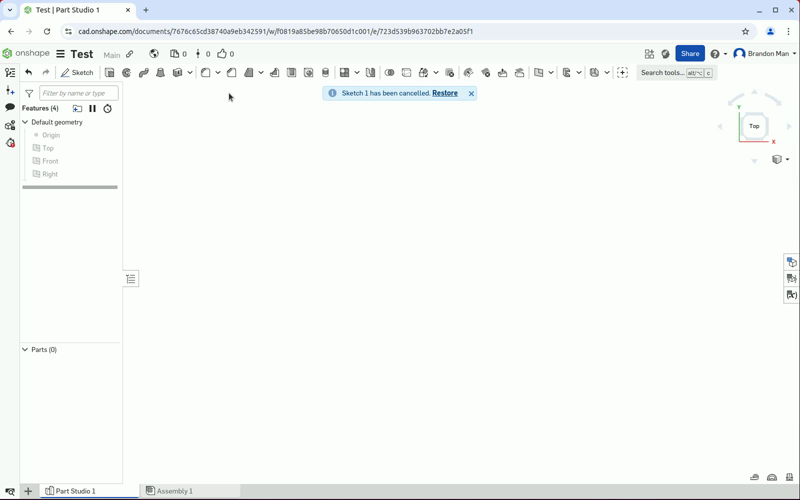
mouse_move(73, 352)
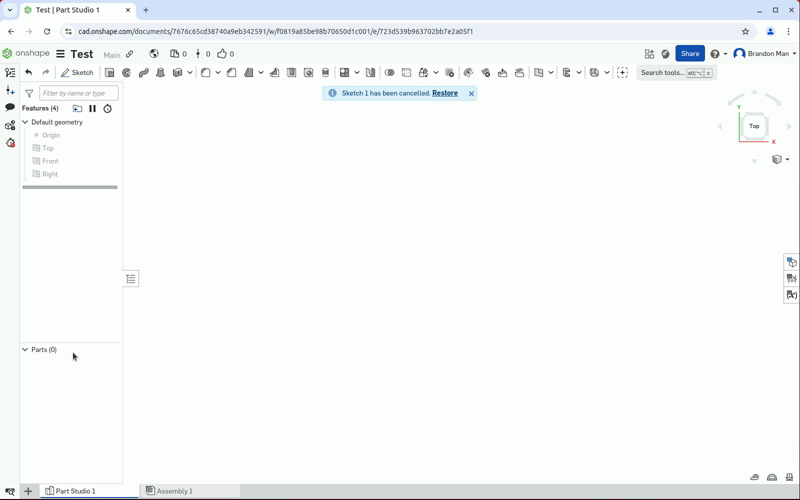
key(y)
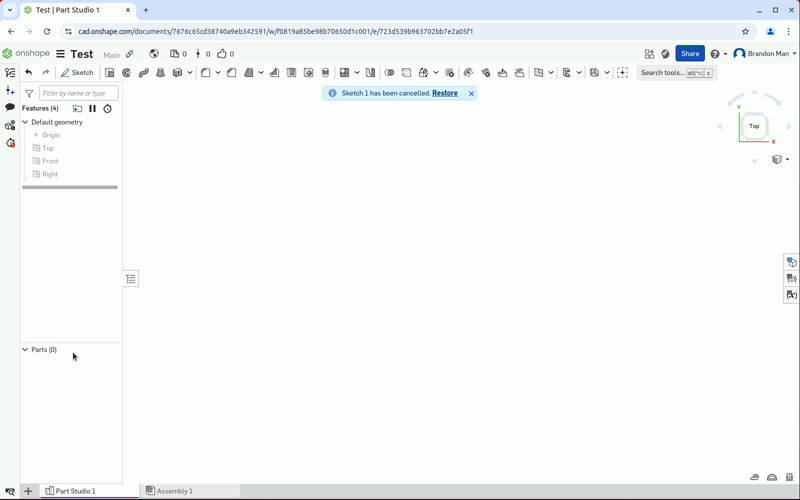
key(shift+p)
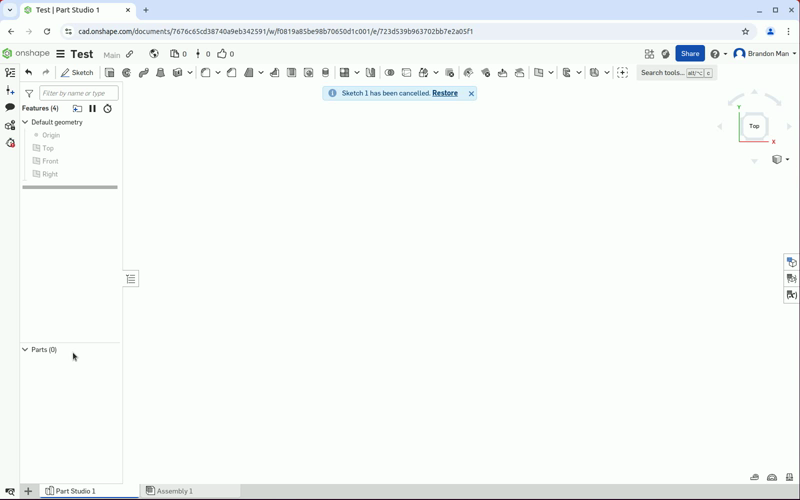
key(space)
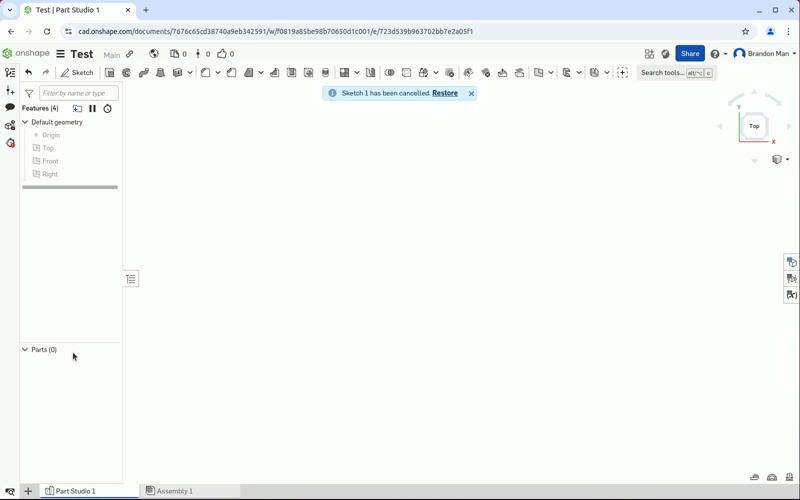
key_down(shift)
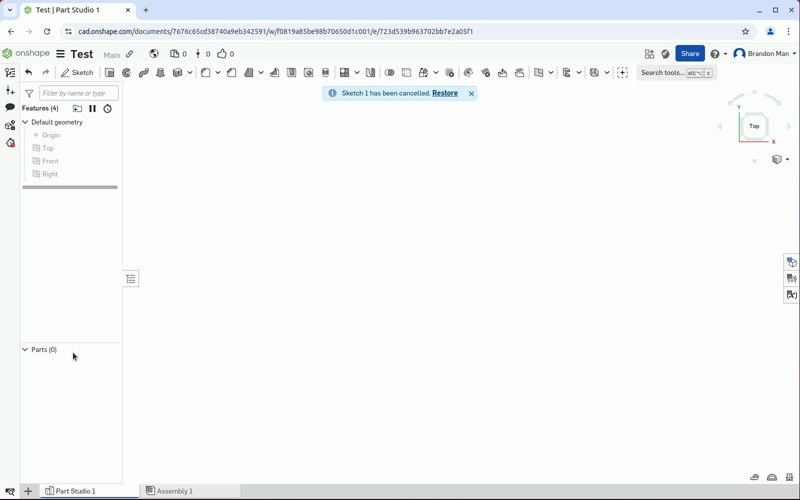
key(up)
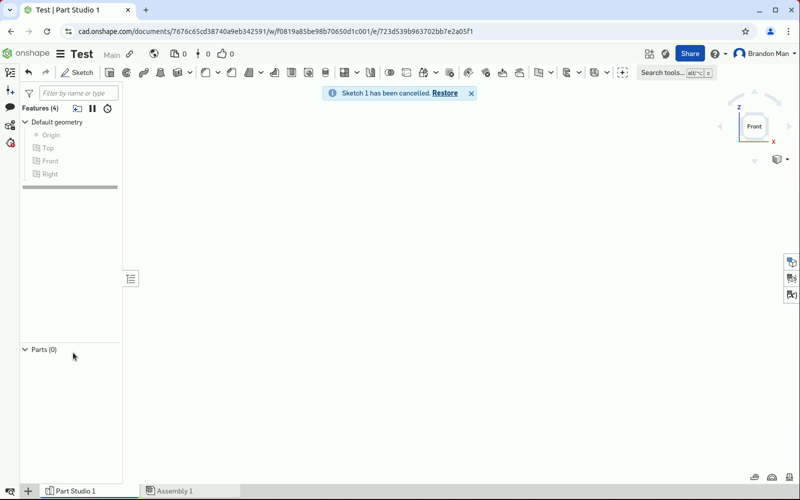
key_up(shift)
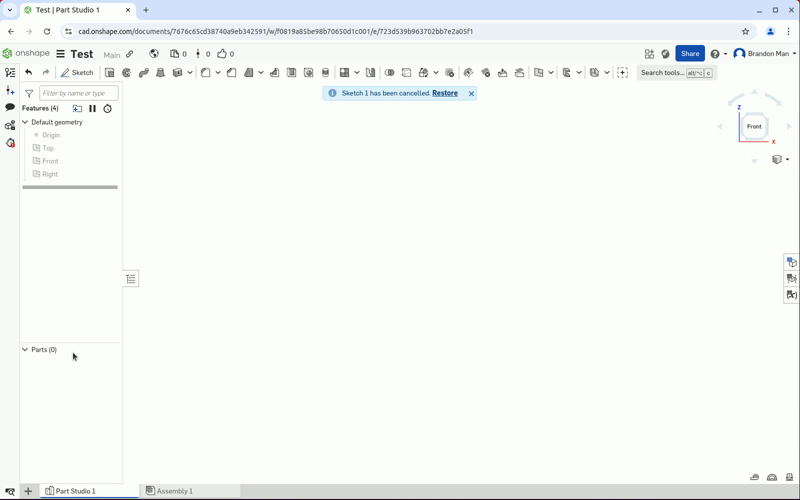
mouse_move(73, 352)
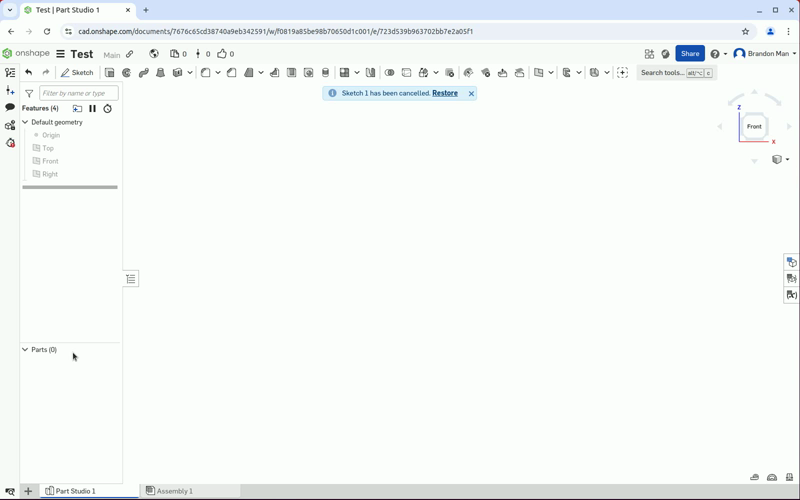
key(shift+y)
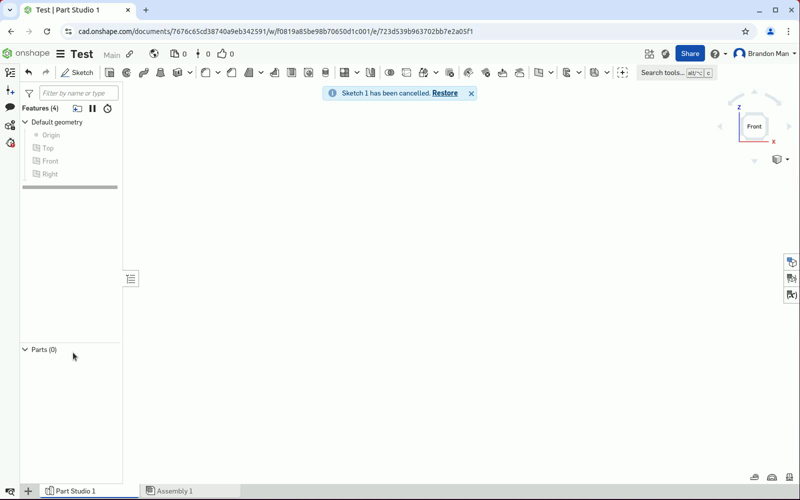
key(shift+s)
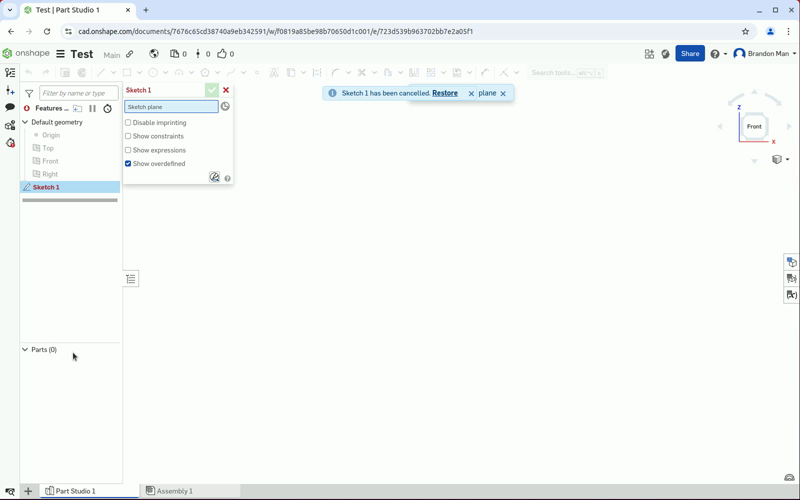
mouse_move(73, 163)
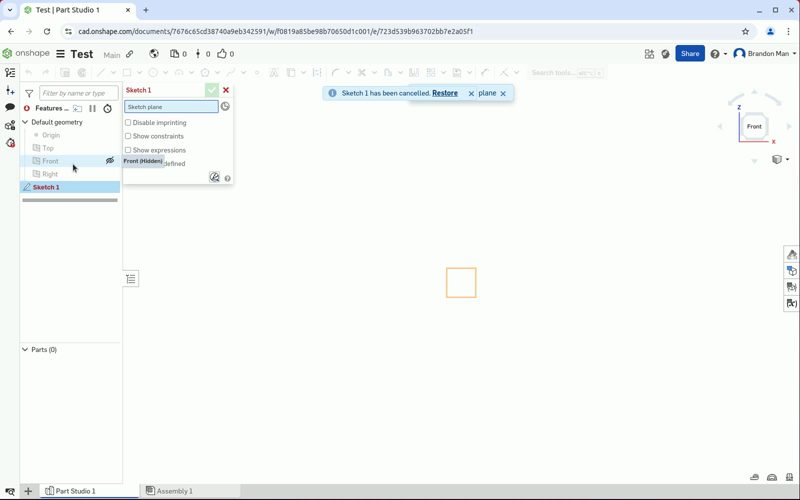
click(73, 163)
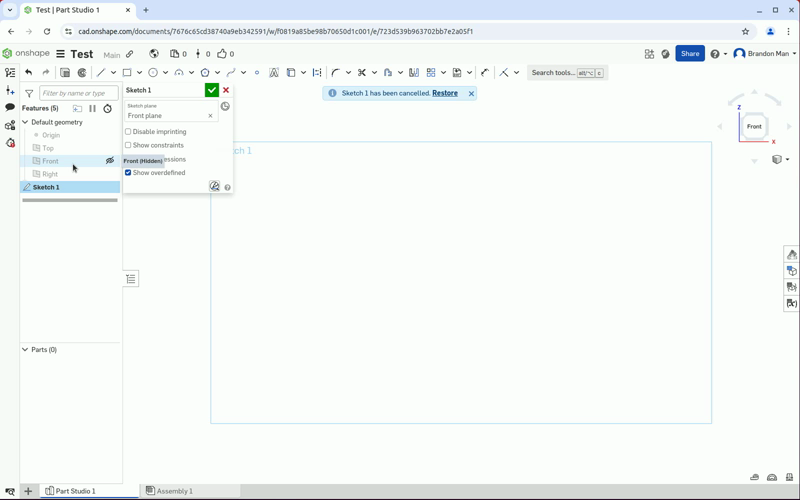
mouse_move(73, 352)
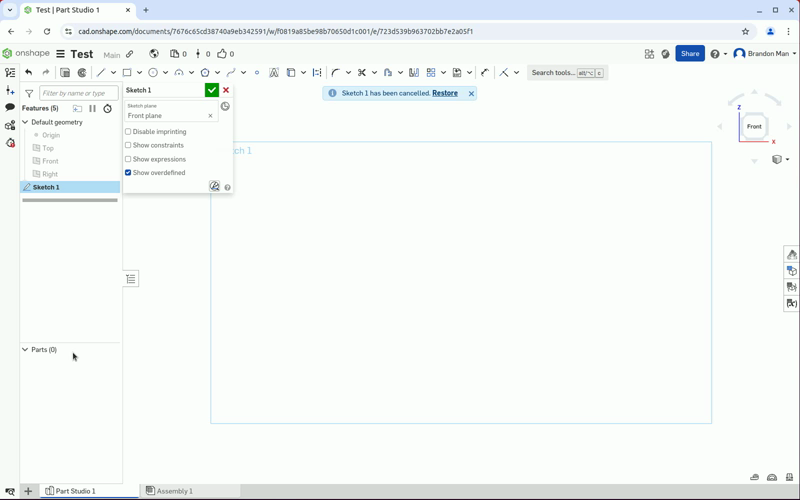
key(y)
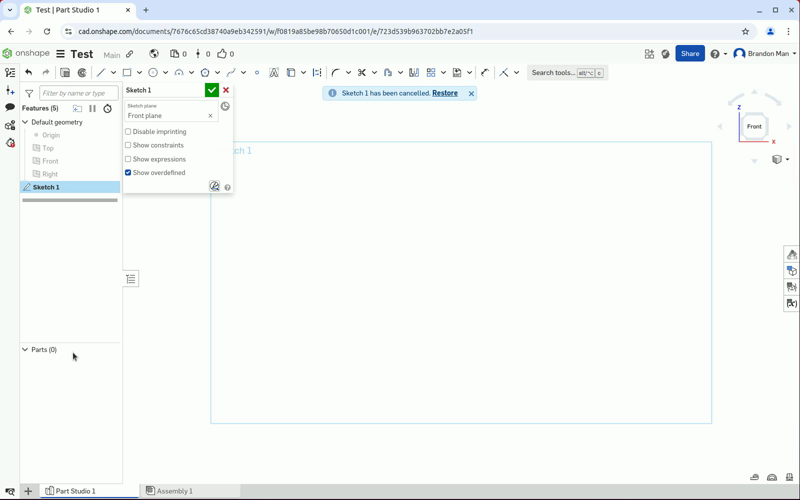
key(l)
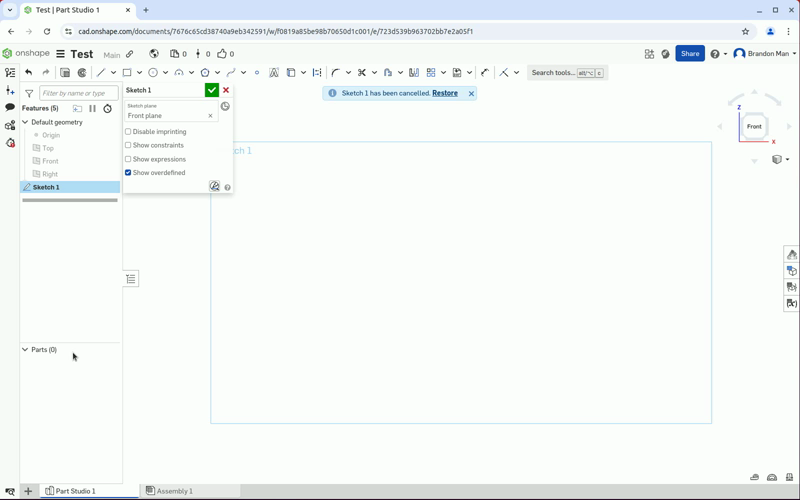
key_down(shift)
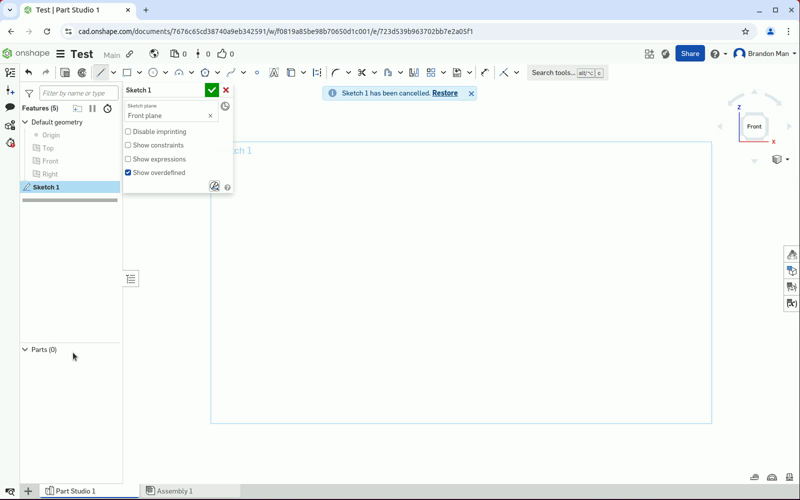
mouse_move(441, 294)
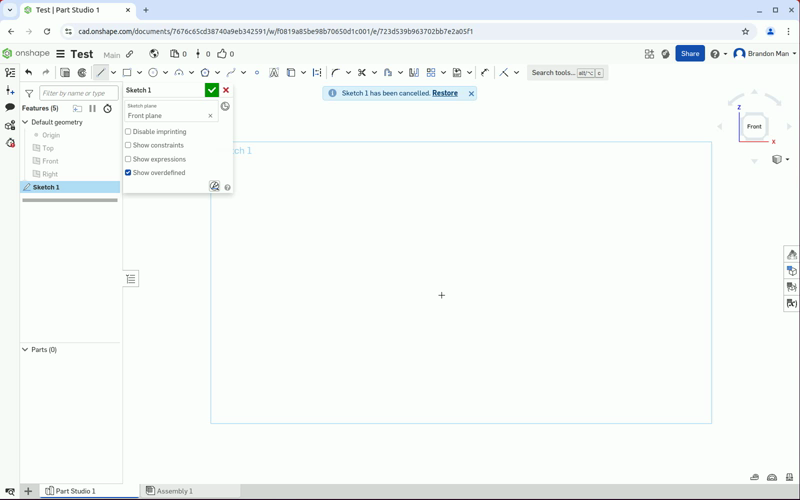
click(441, 294)
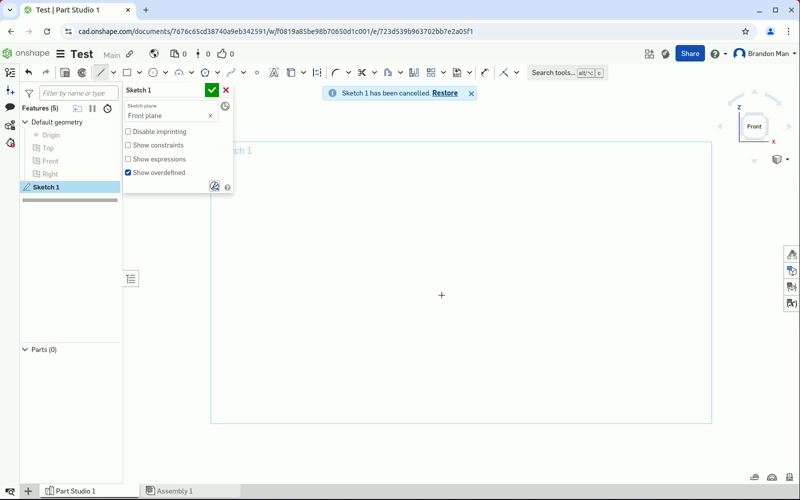
key_up(shift)
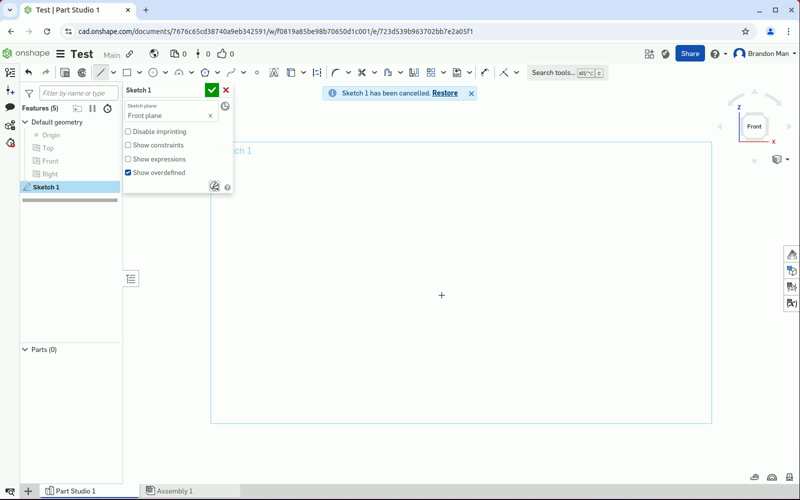
key_down(shift)
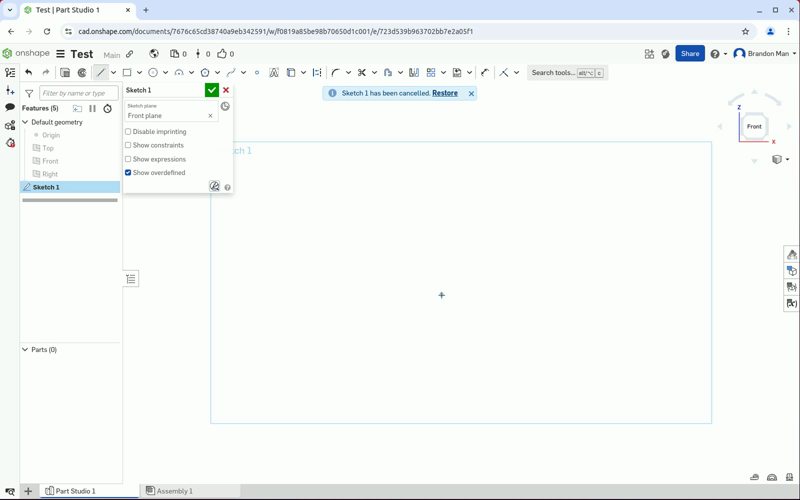
mouse_move(471, 294)
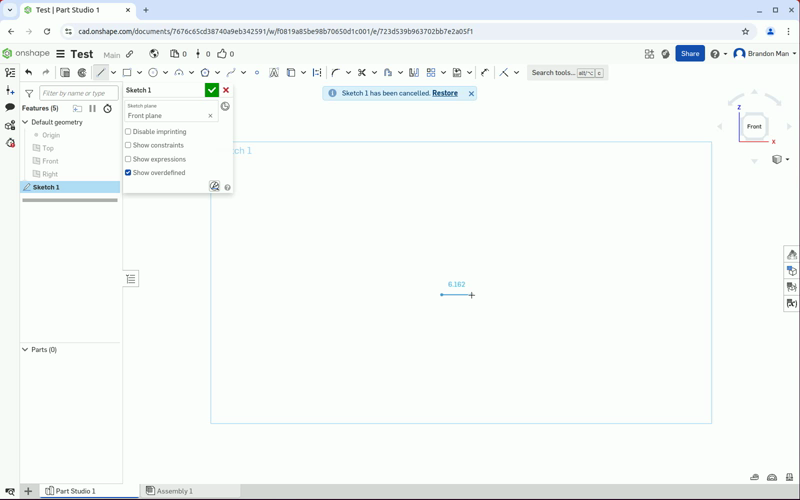
mouse_move(456, 294)
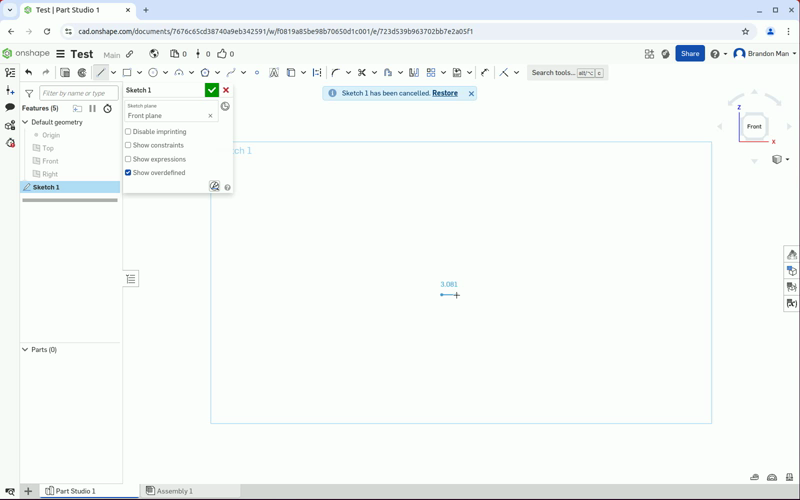
click(456, 294)
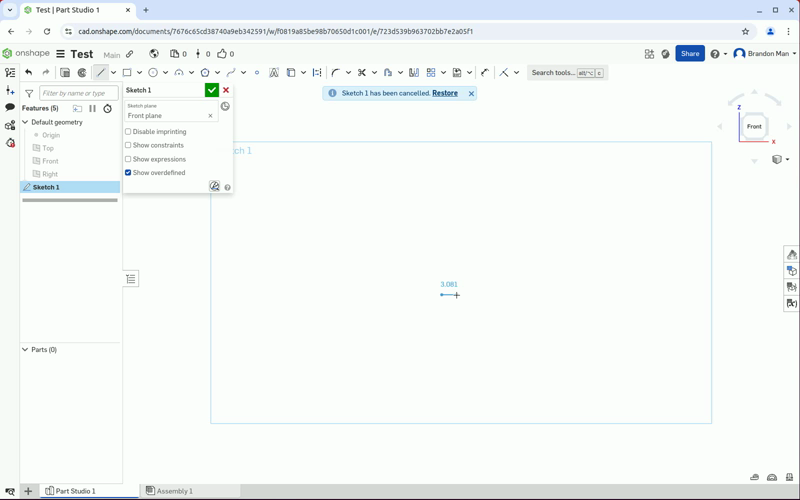
key_up(shift)
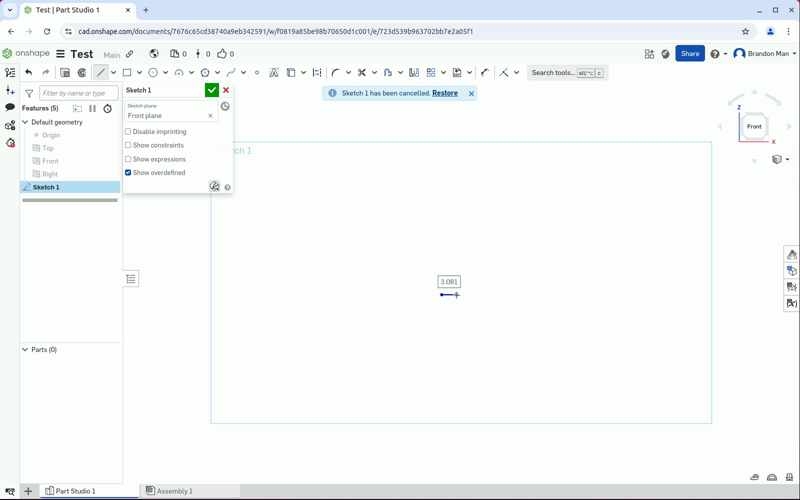
key_down(shift)
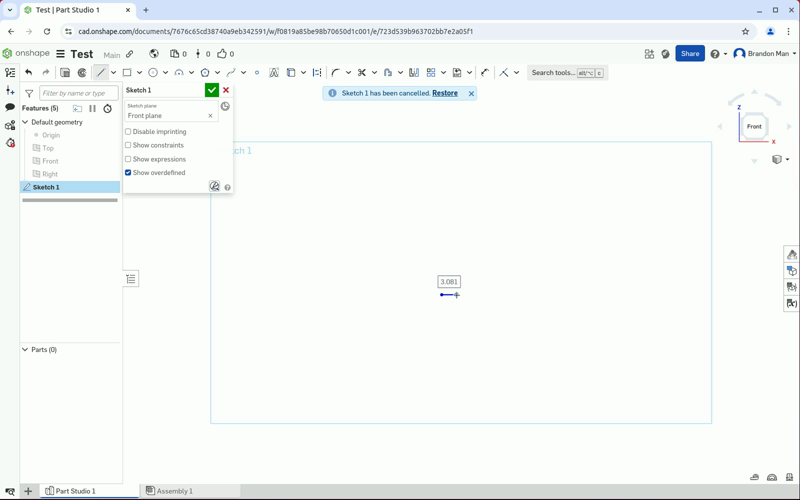
mouse_move(486, 294)
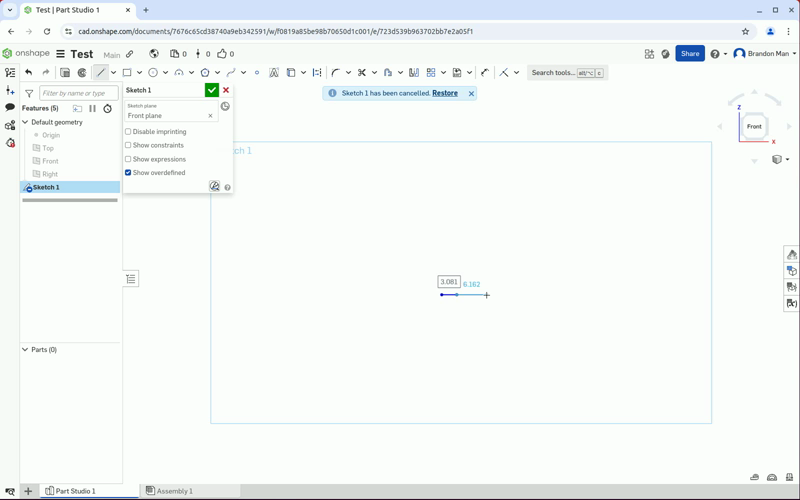
mouse_move(456, 256)
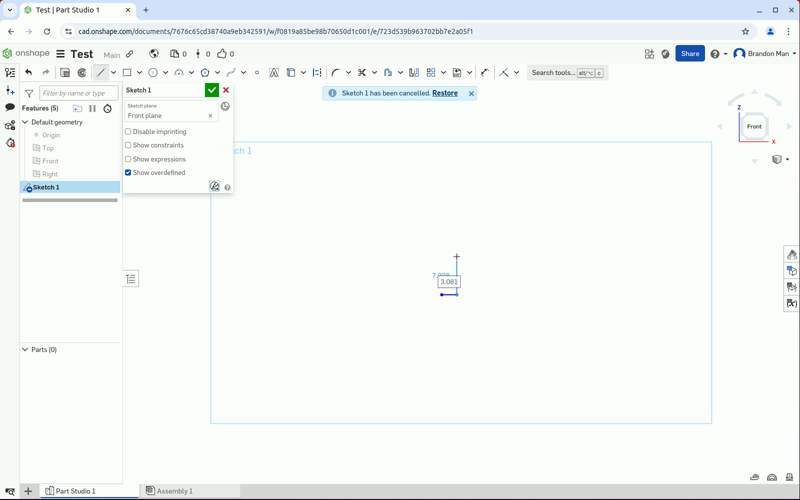
click(456, 256)
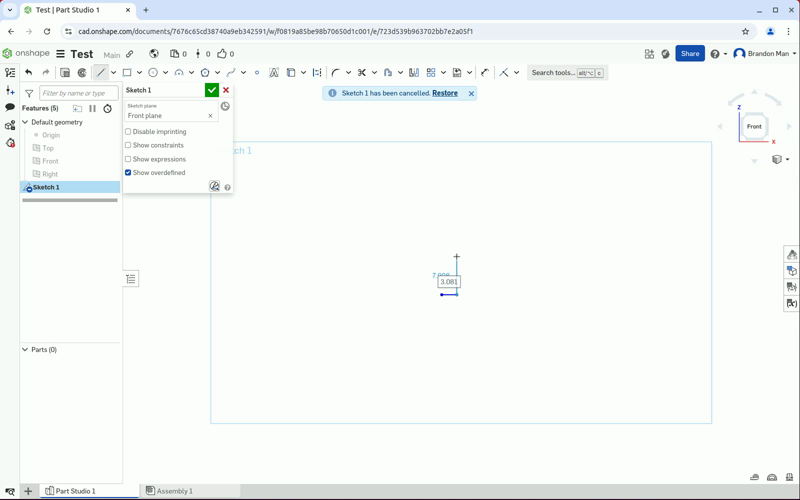
key_up(shift)
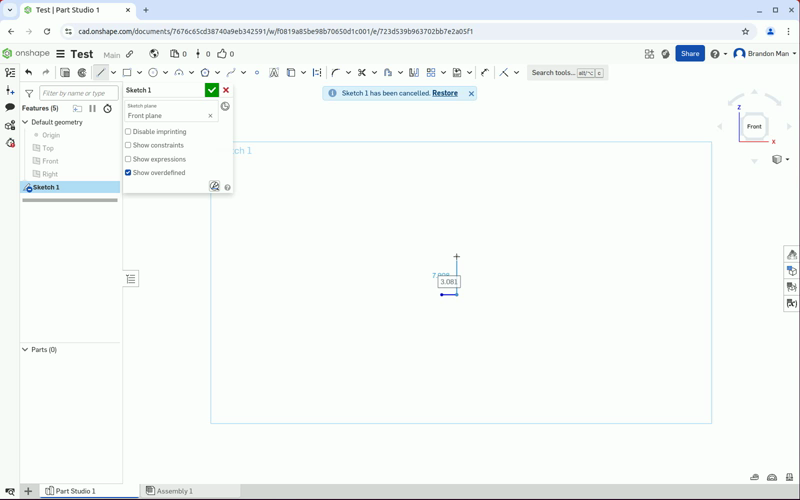
key_down(shift)
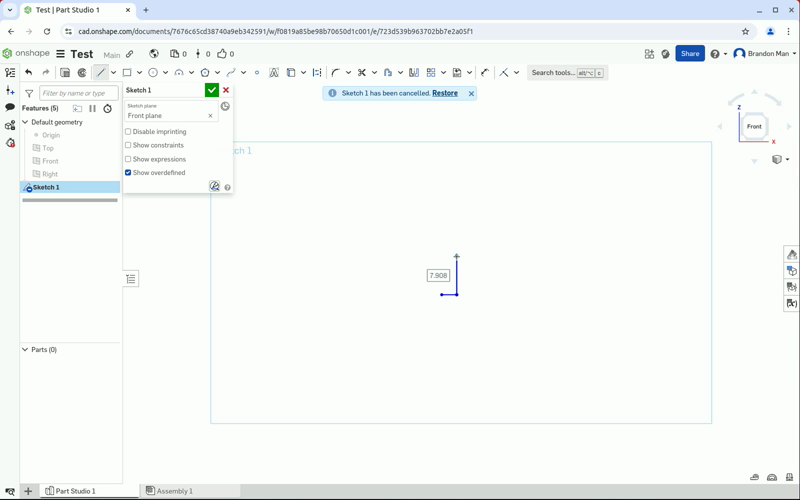
mouse_move(486, 256)
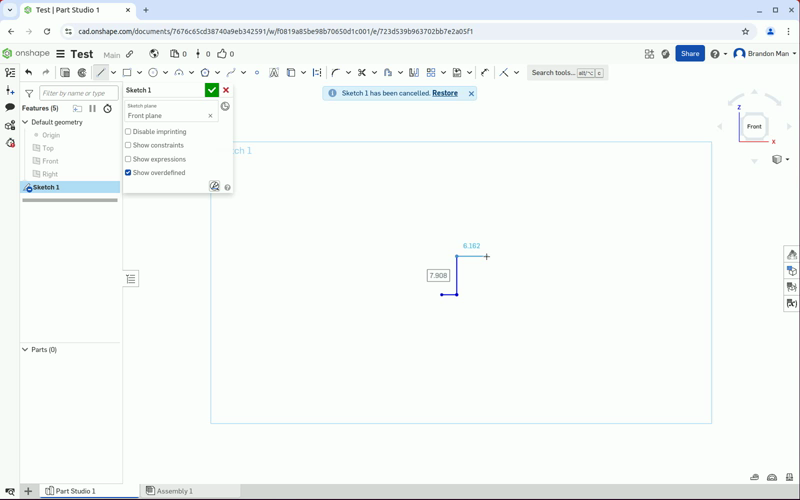
mouse_move(441, 256)
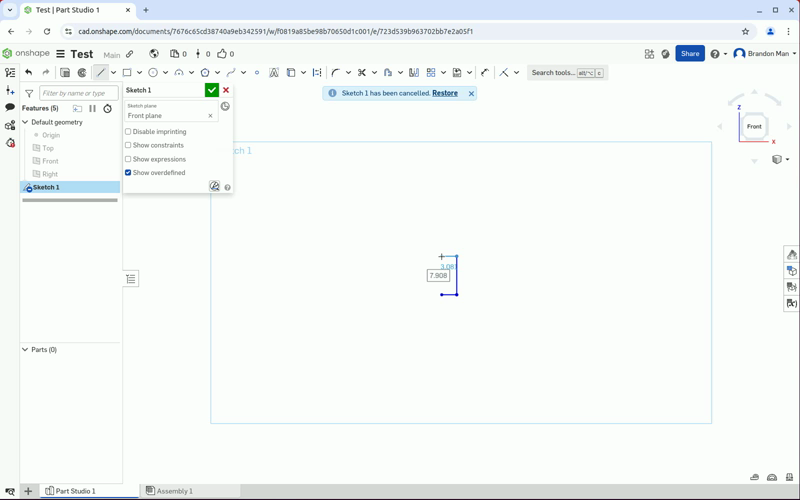
click(441, 256)
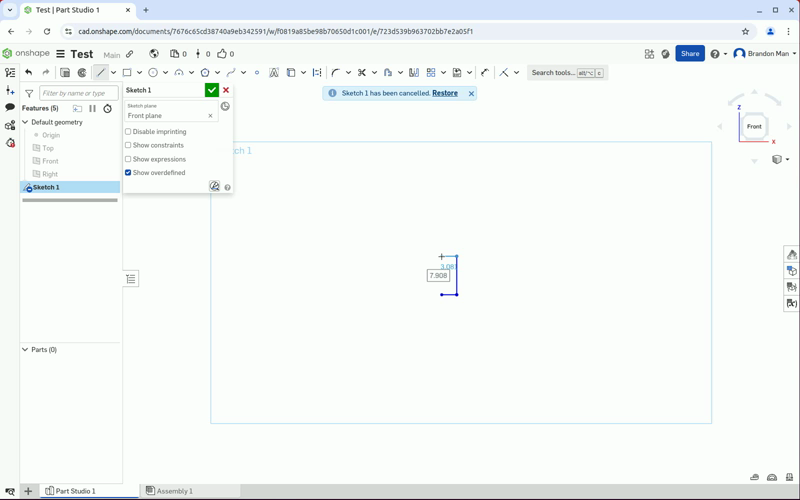
key_up(shift)
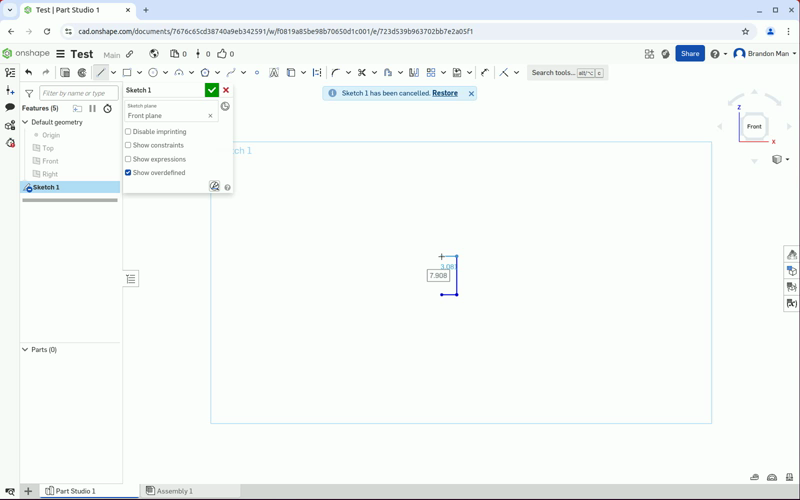
mouse_move(471, 256)
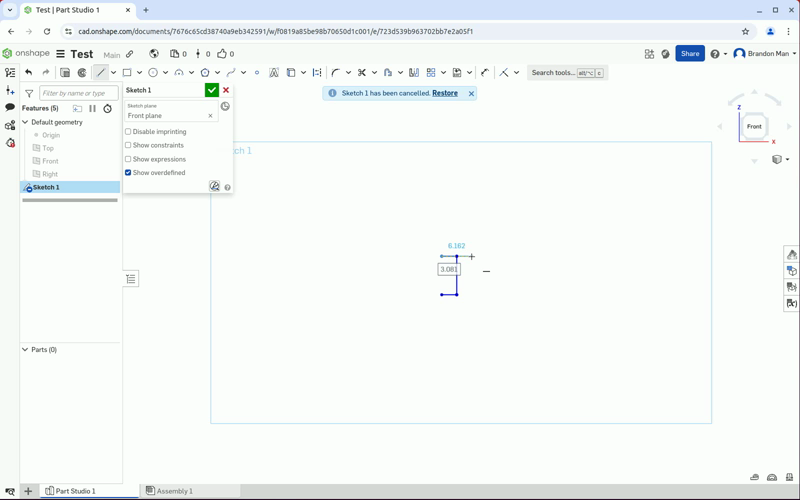
key_down(shift)
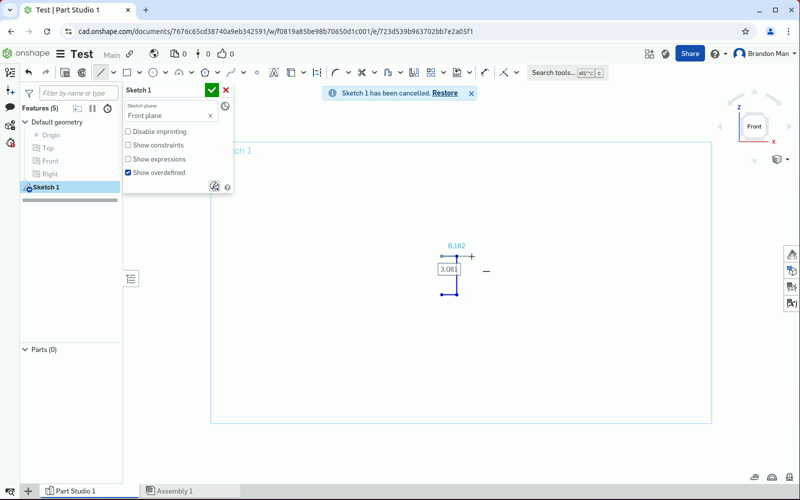
mouse_move(441, 294)
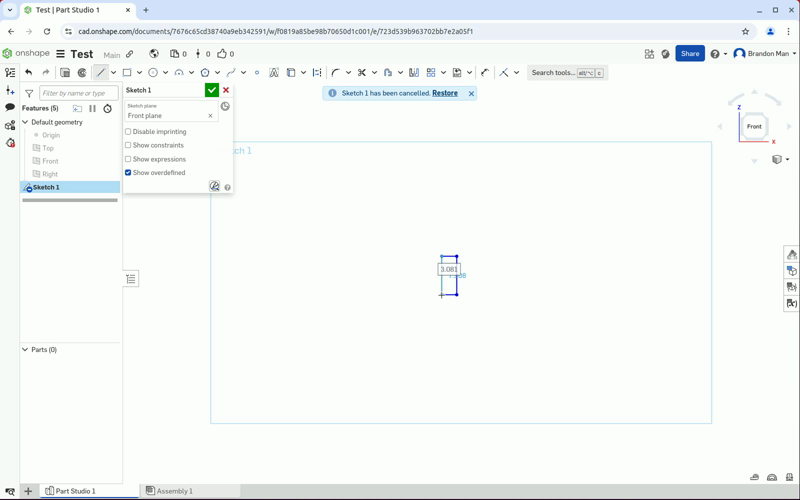
key_up(shift)
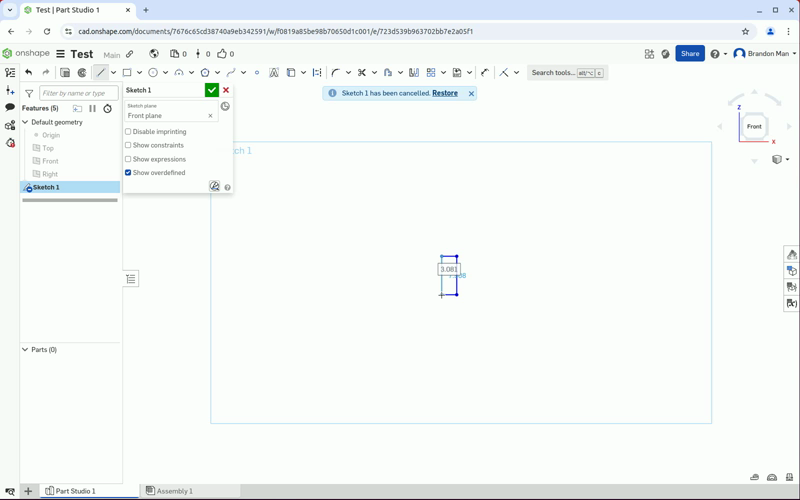
click(441, 294)
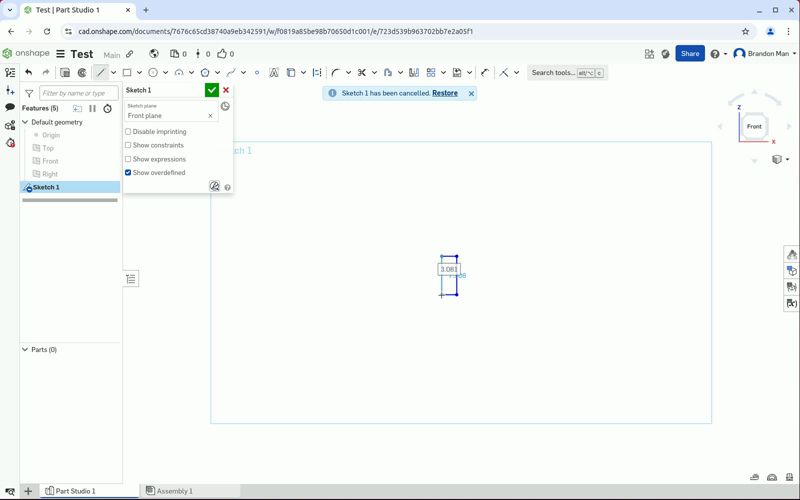
key(esc)
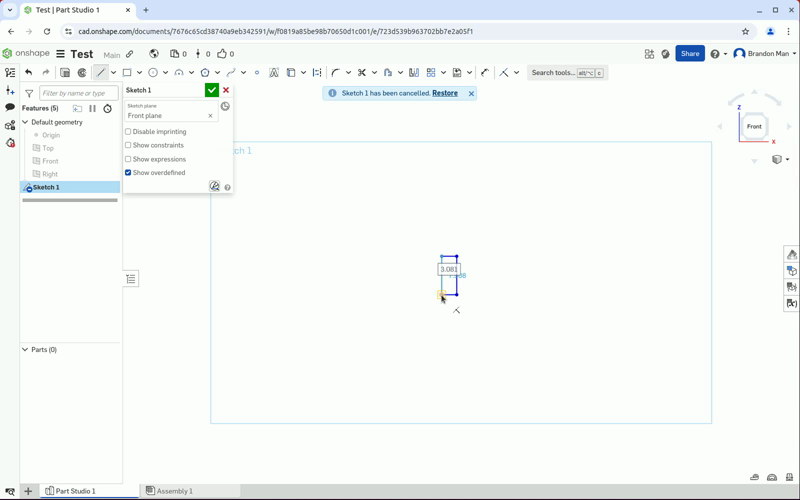
mouse_move(444, 288)
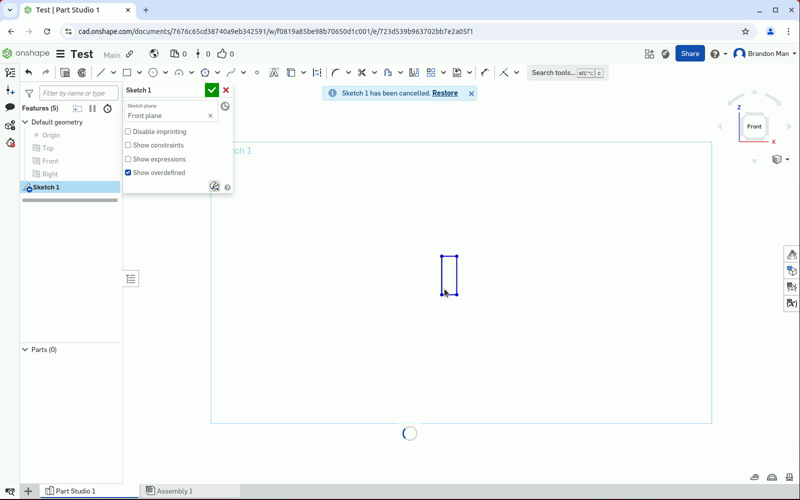
scroll(6)
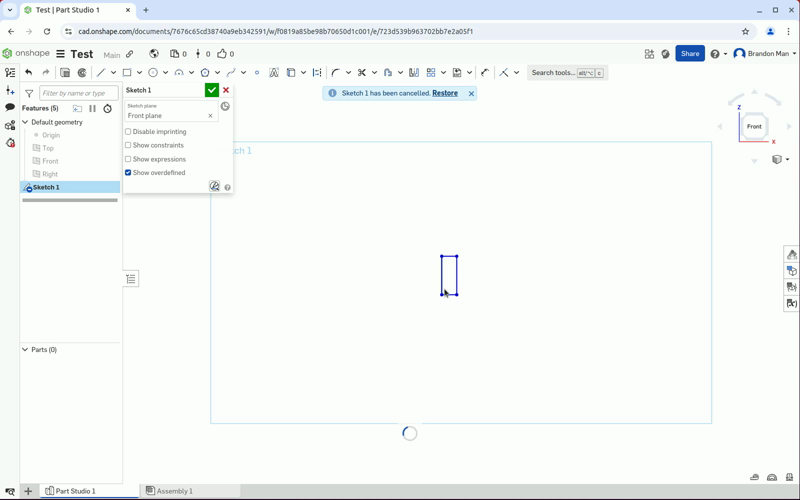
scroll(6)
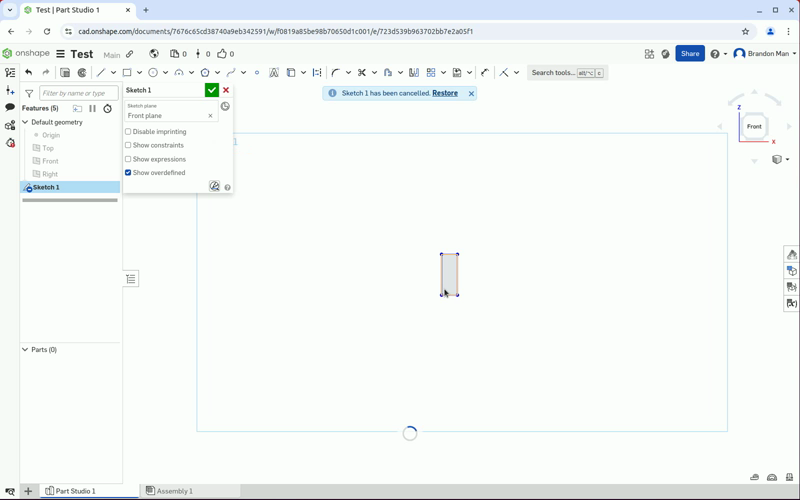
scroll(6)
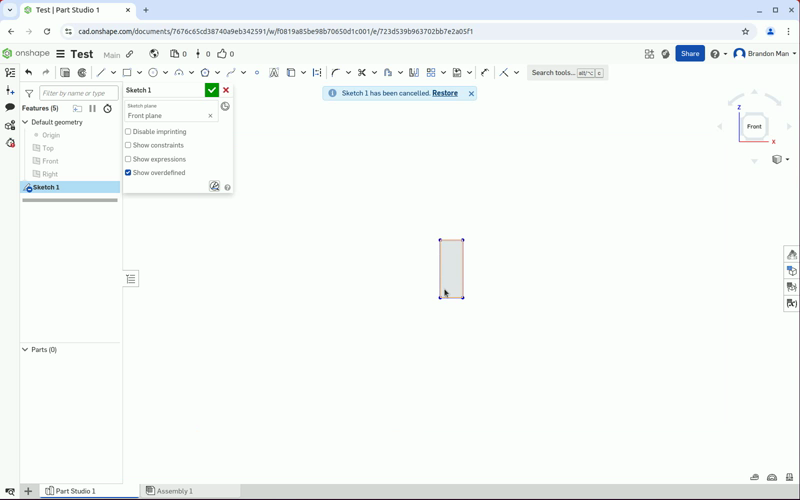
scroll(6)
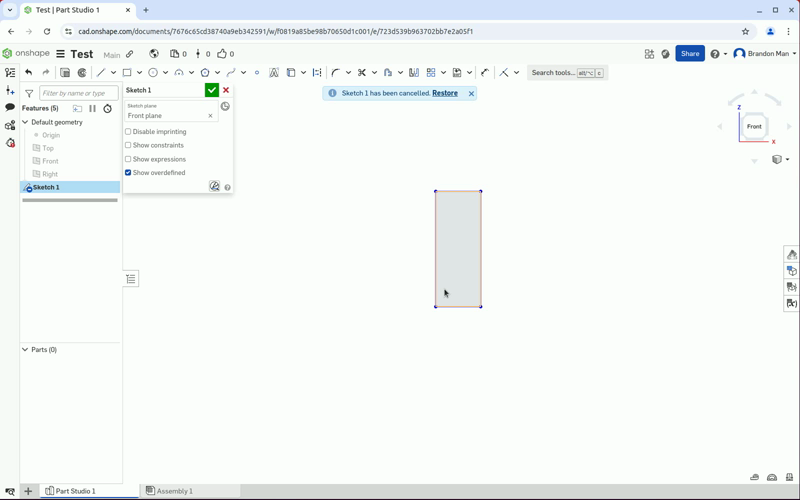
scroll(6)
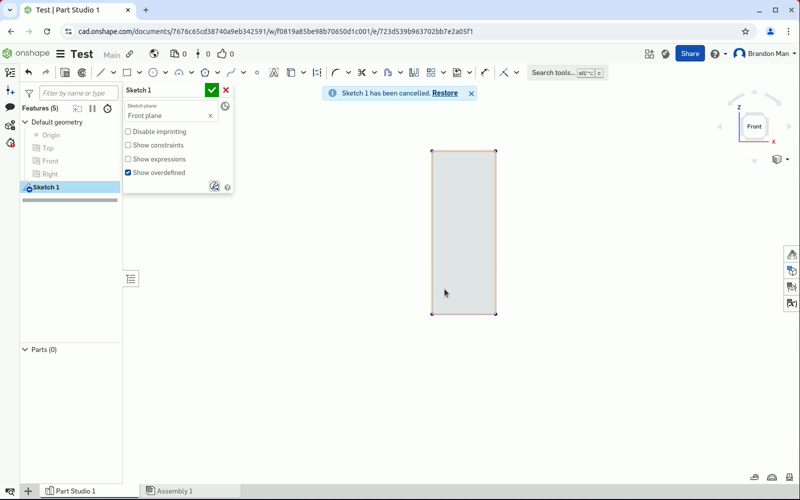
scroll(6)
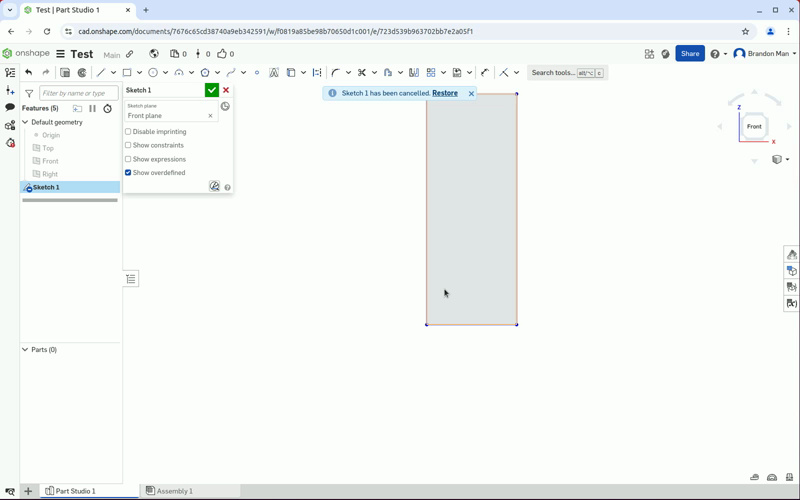
scroll(6)
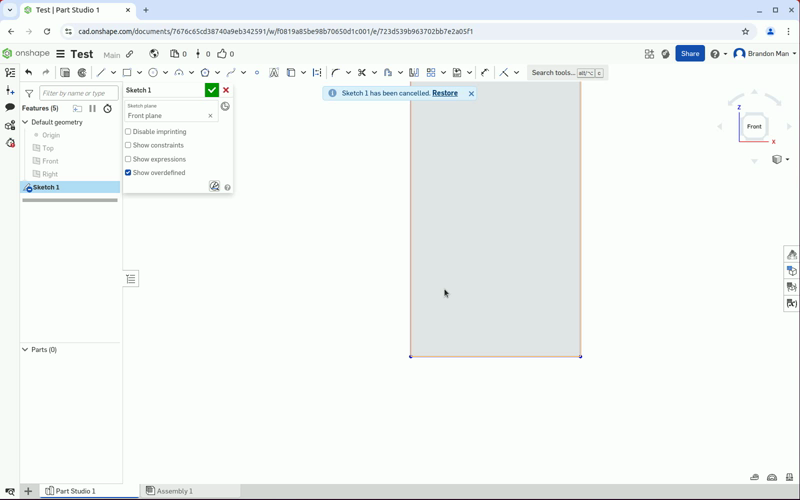
click(444, 288)
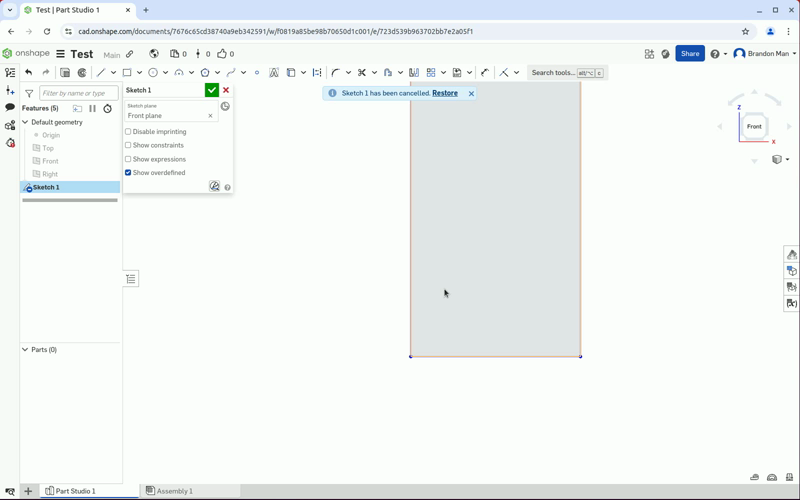
scroll(-6)
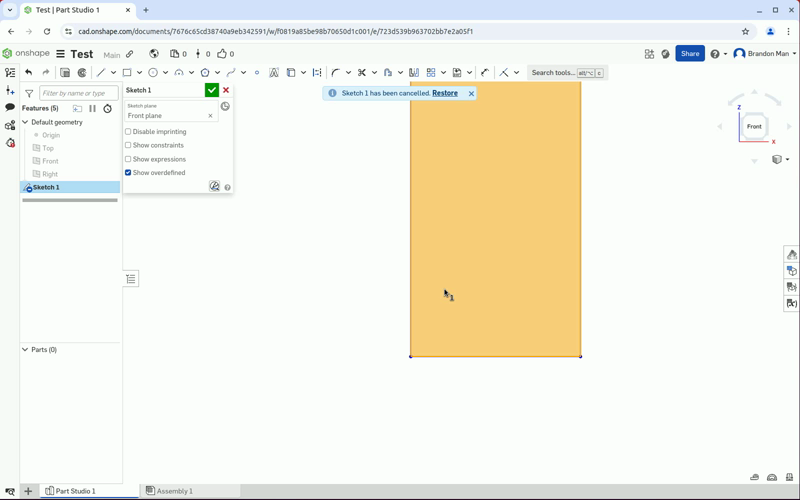
scroll(-6)
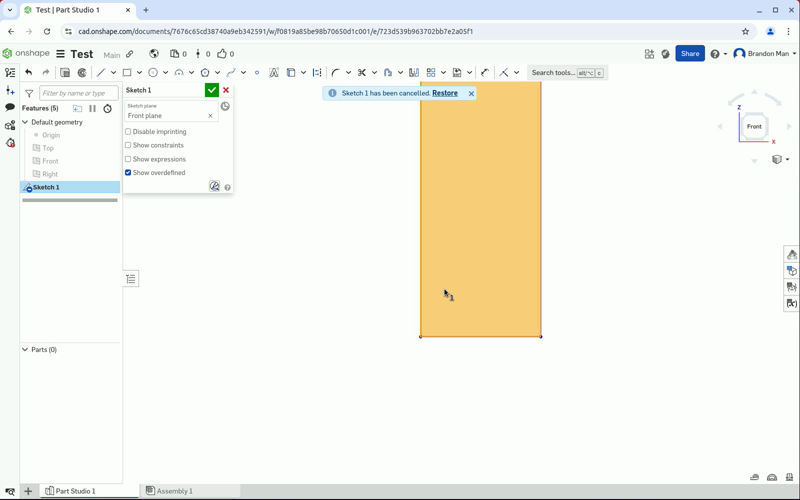
scroll(-6)
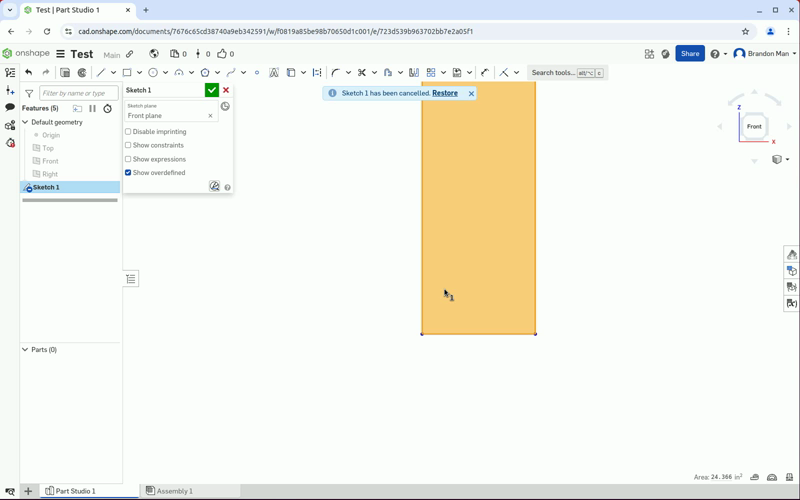
scroll(-6)
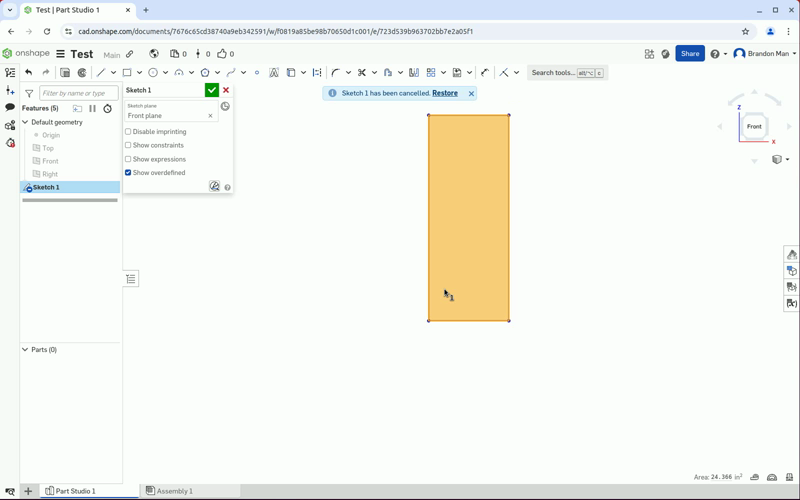
scroll(-6)
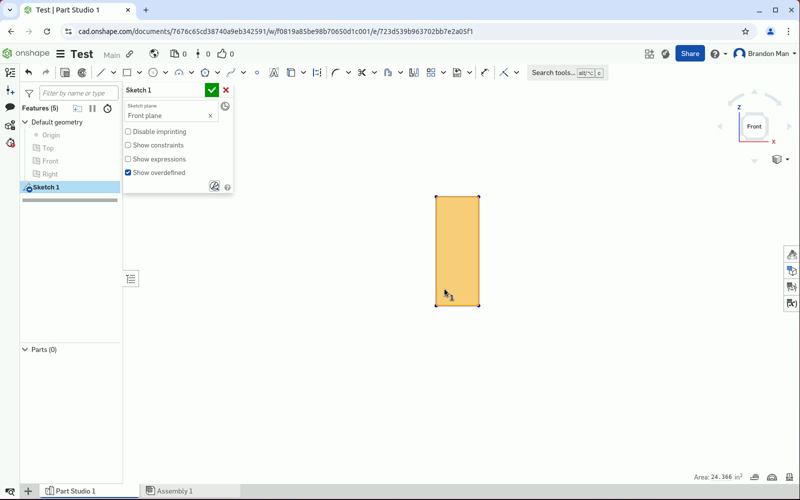
scroll(-6)
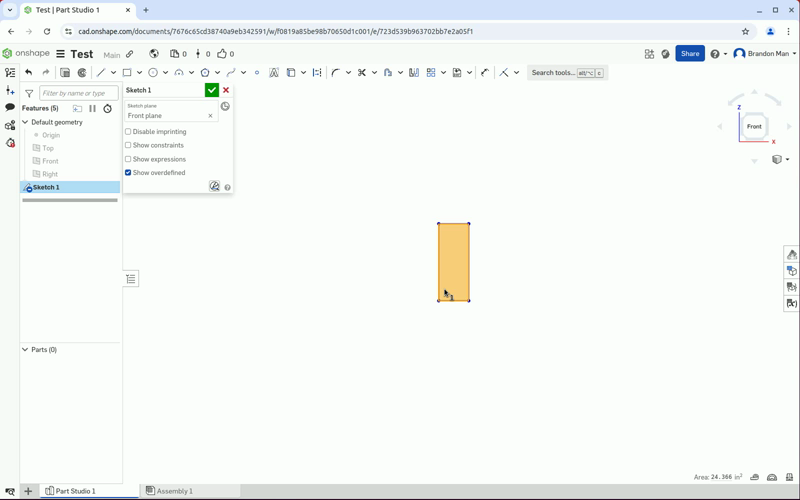
scroll(-6)
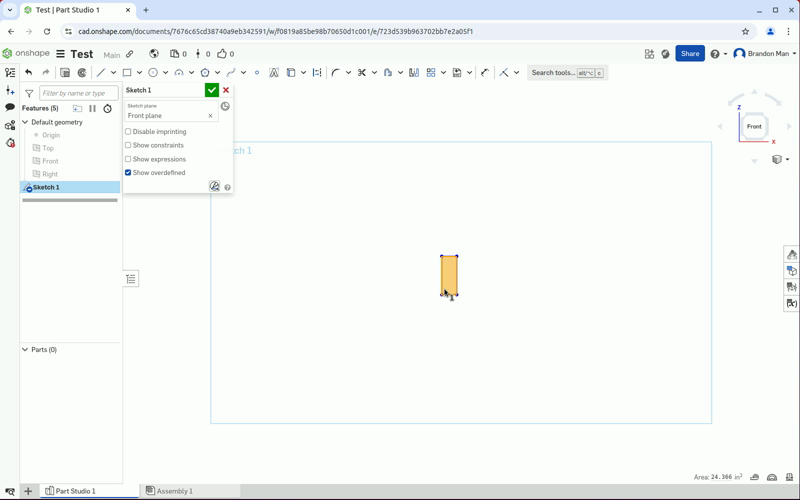
mouse_move(73, 352)
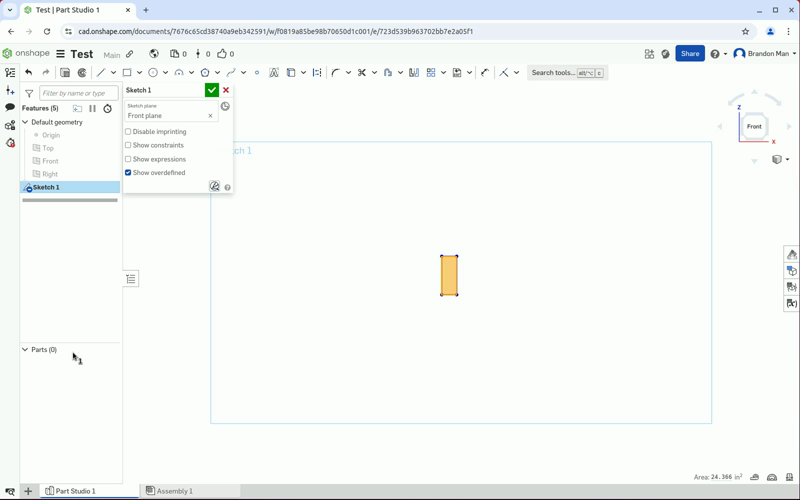
key(shift+y)
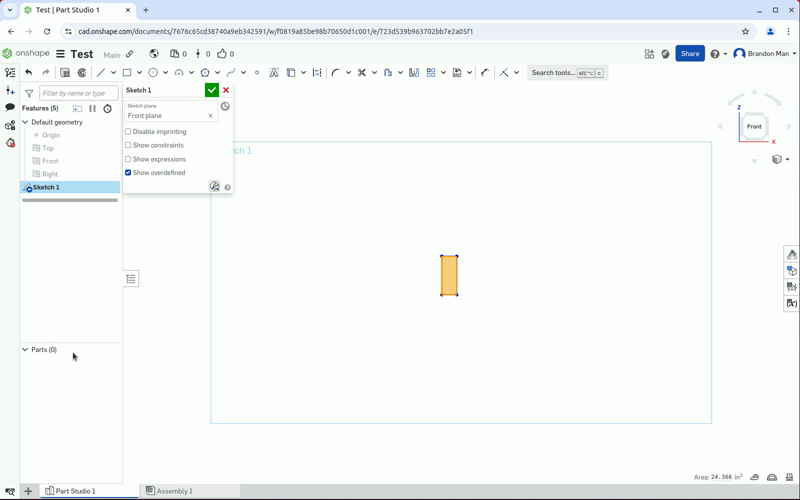
key(shift+e)
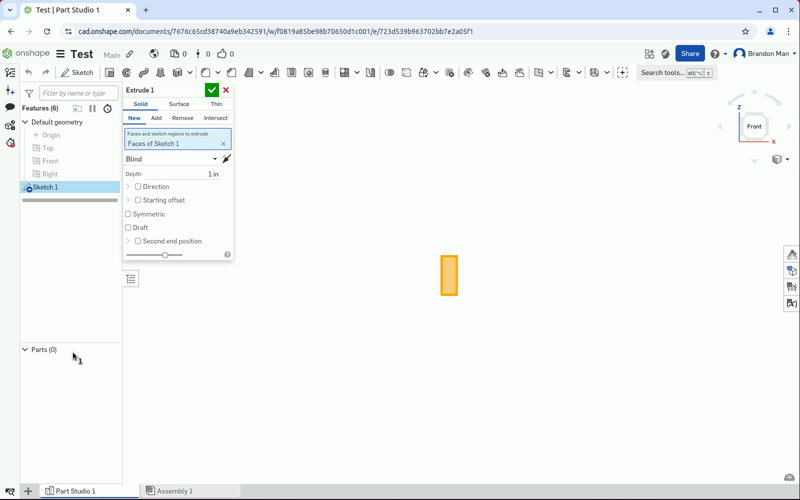
mouse_move(143, 106)
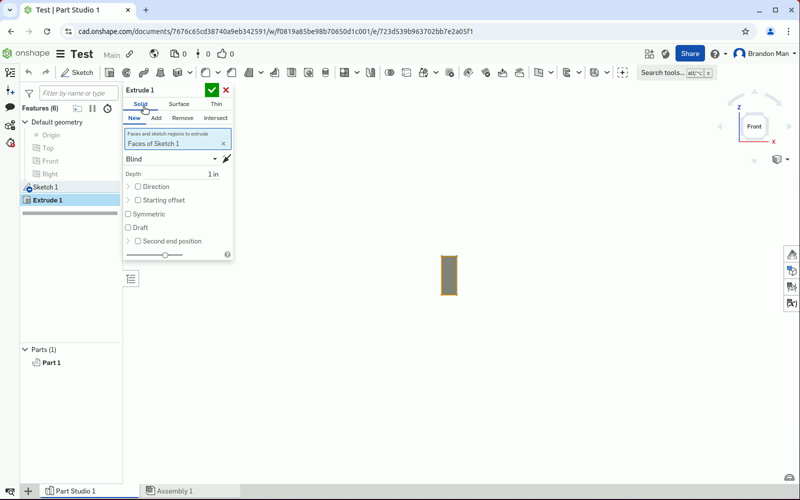
click(143, 106)
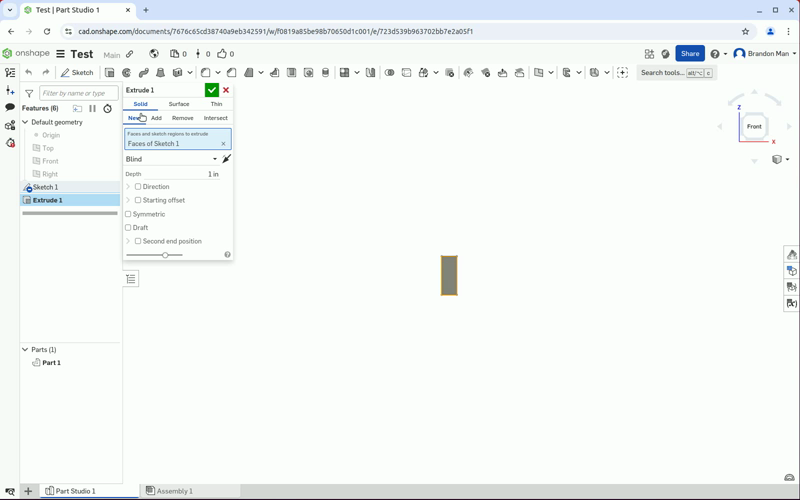
mouse_move(137, 120)
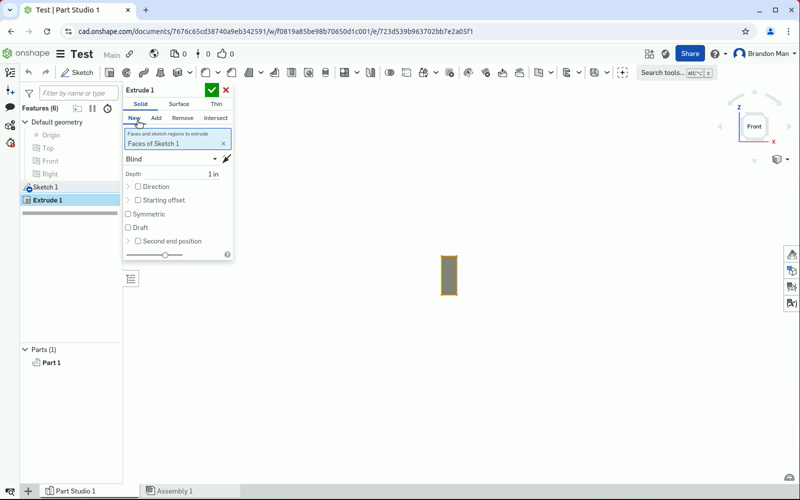
click(137, 120)
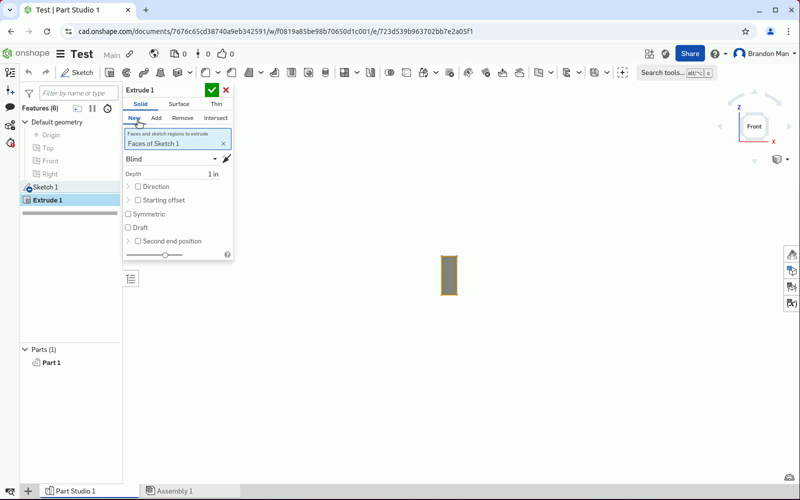
key(tab, 4)
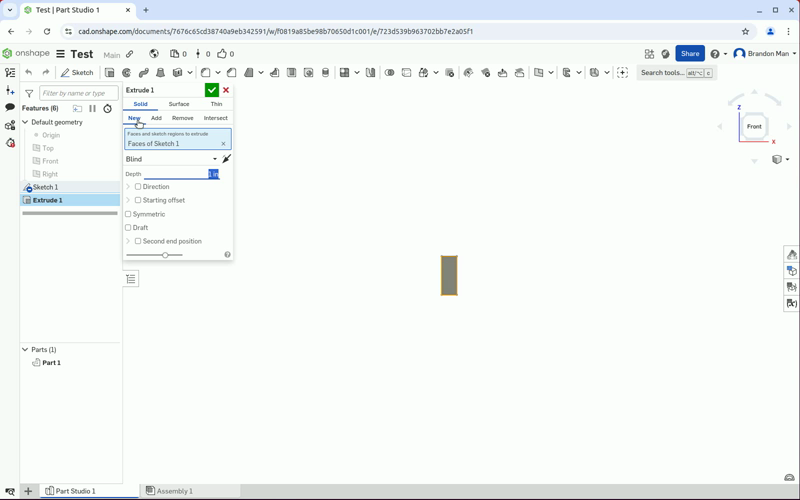
text(23.108)
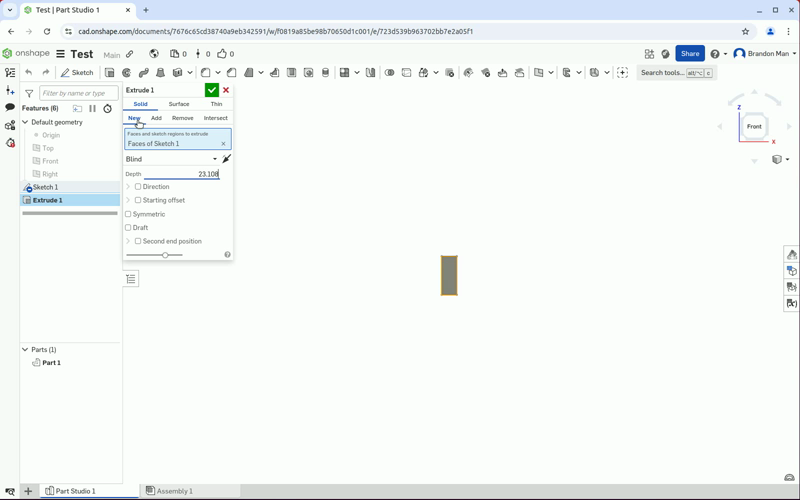
key(enter)
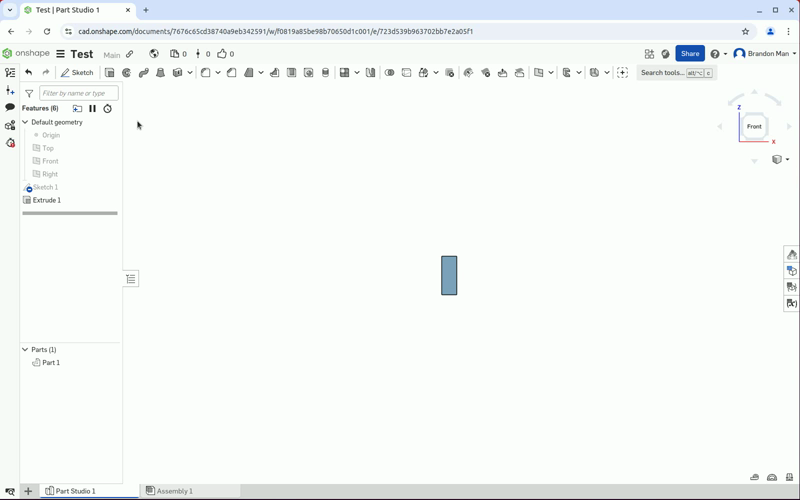
key(shift+h)
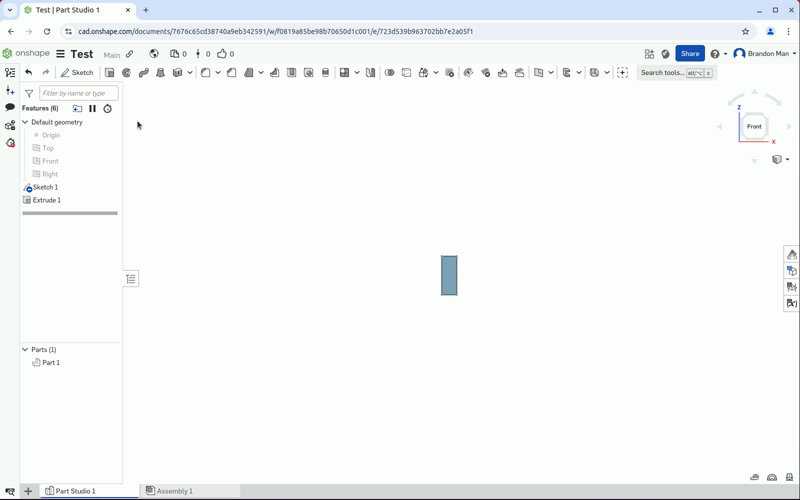
key(shift+h)
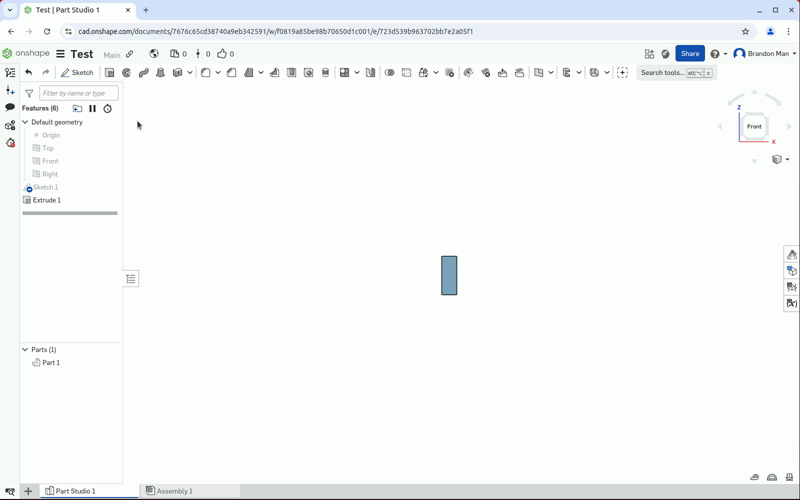
mouse_move(73, 189)
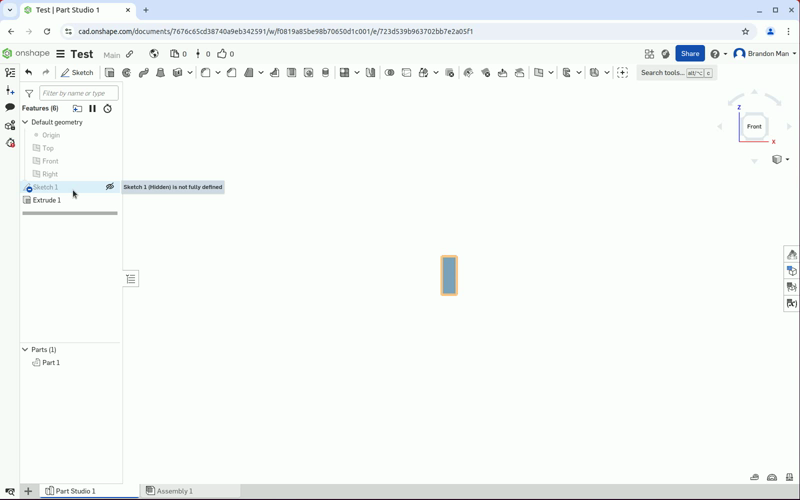
click(73, 189)
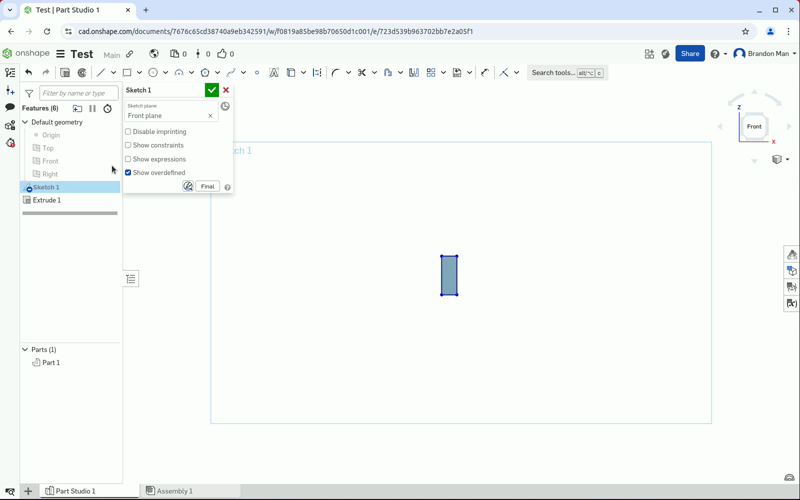
mouse_move(229, 92)
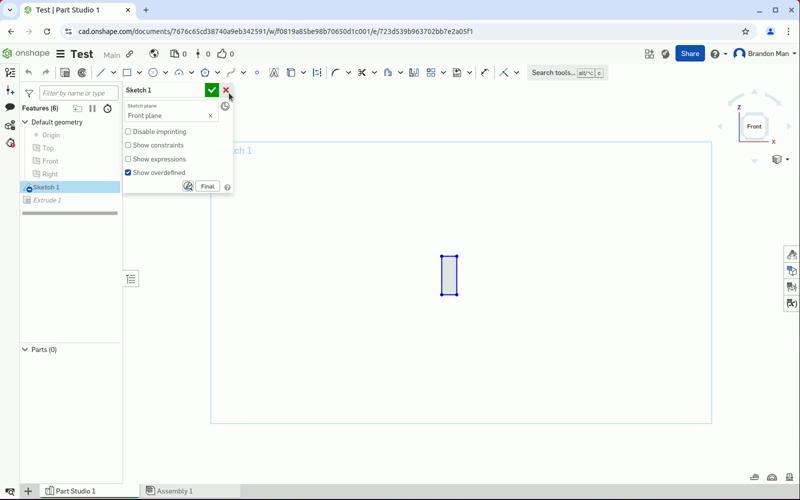
click(229, 92)
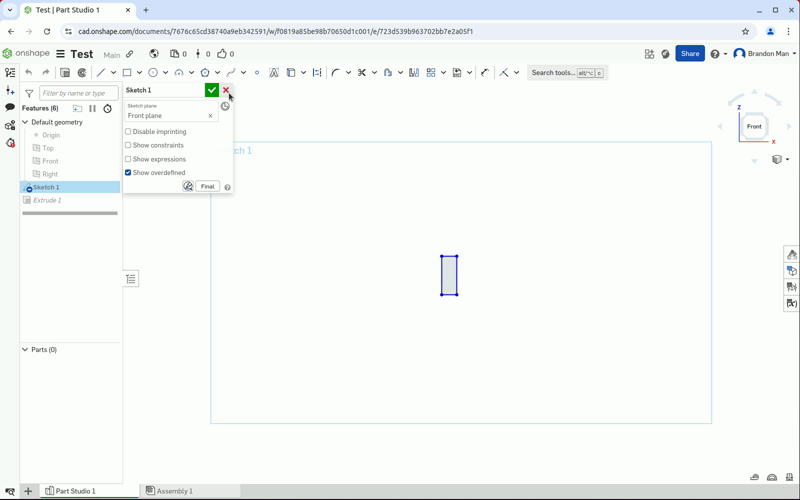
key(shift+s)
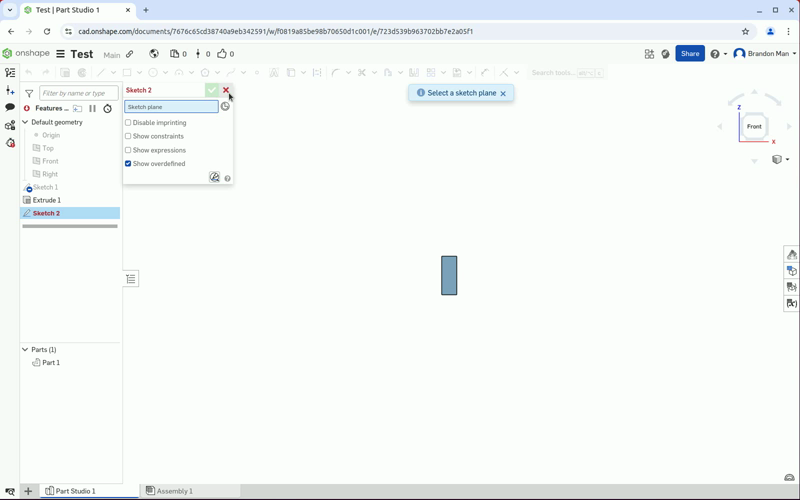
mouse_move(73, 163)
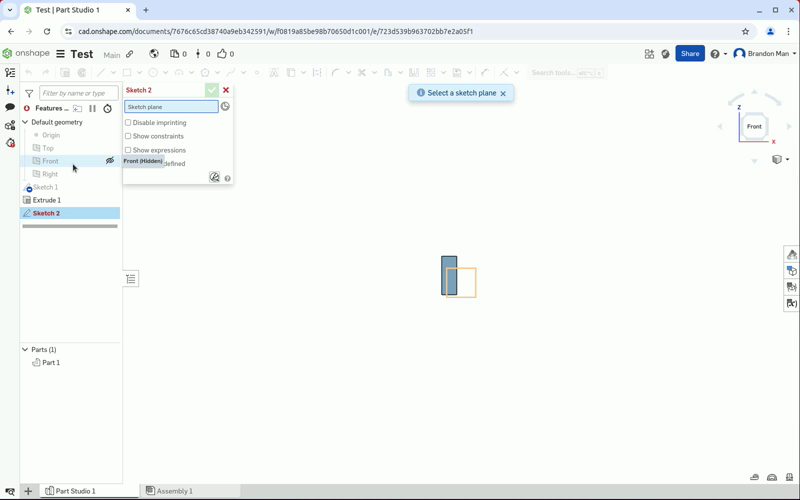
click(73, 163)
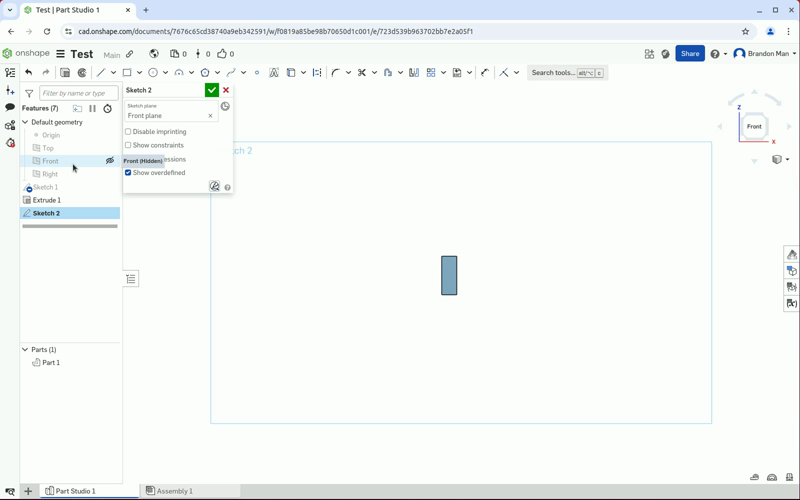
mouse_move(73, 352)
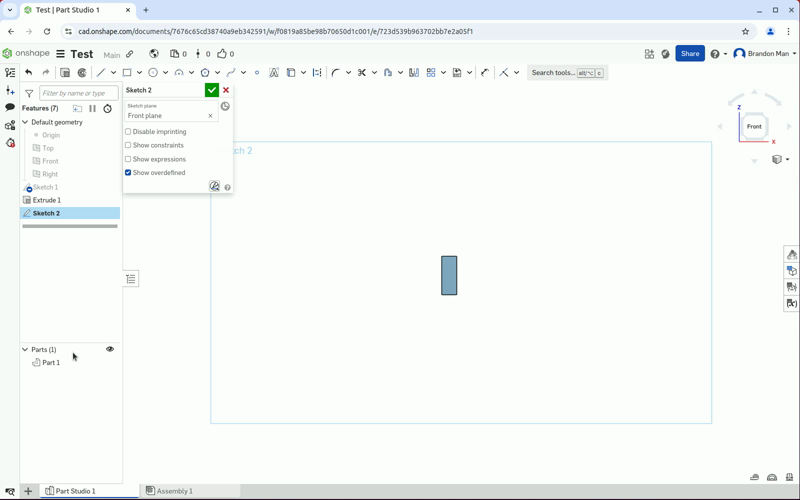
key(y)
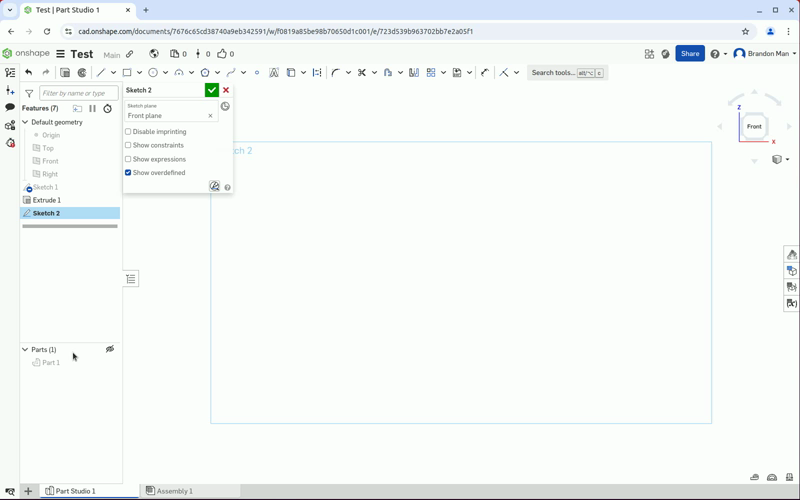
key(a)
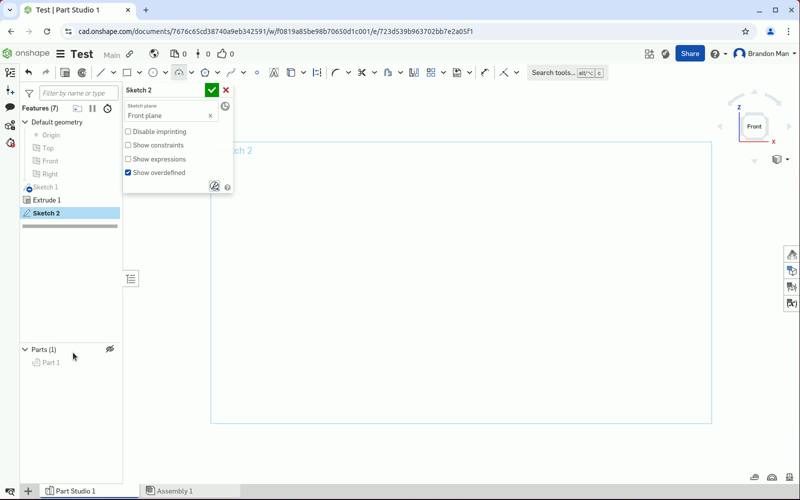
key_down(shift)
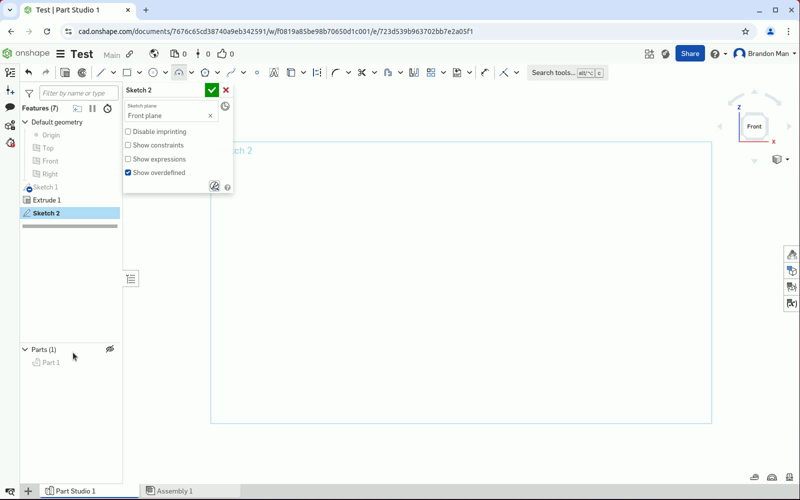
mouse_move(441, 307)
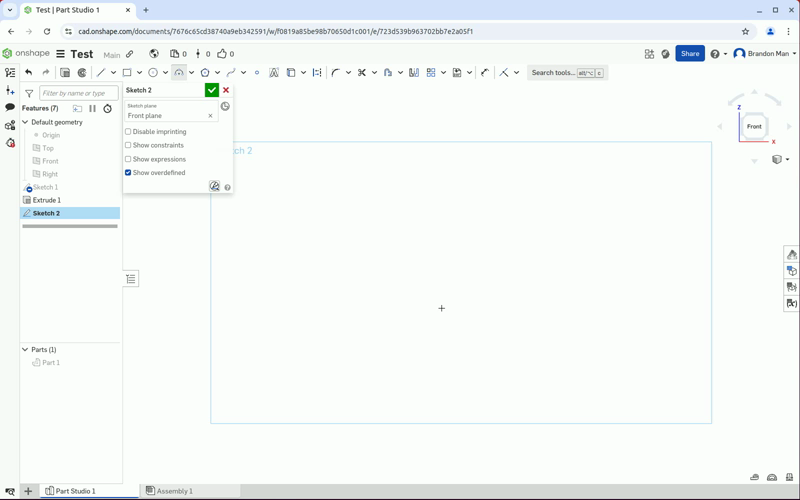
click(441, 307)
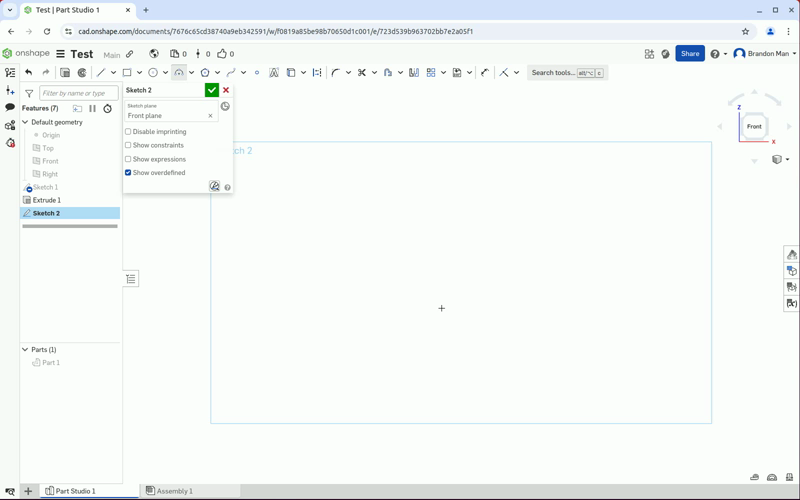
key_up(shift)
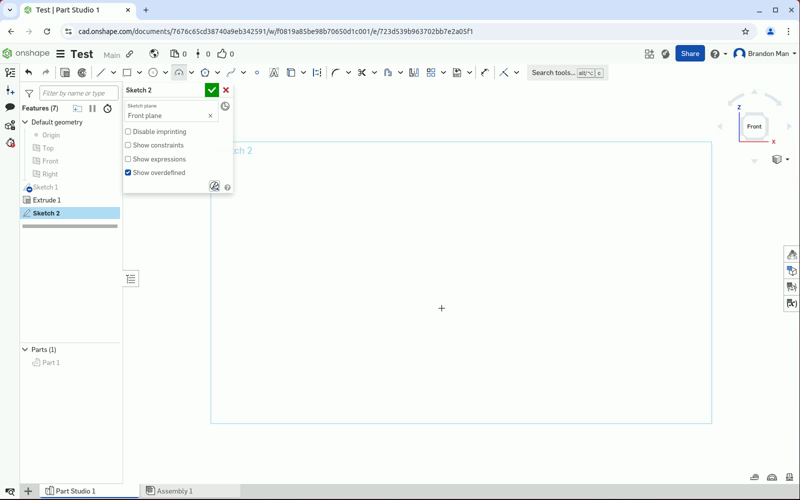
key_down(shift)
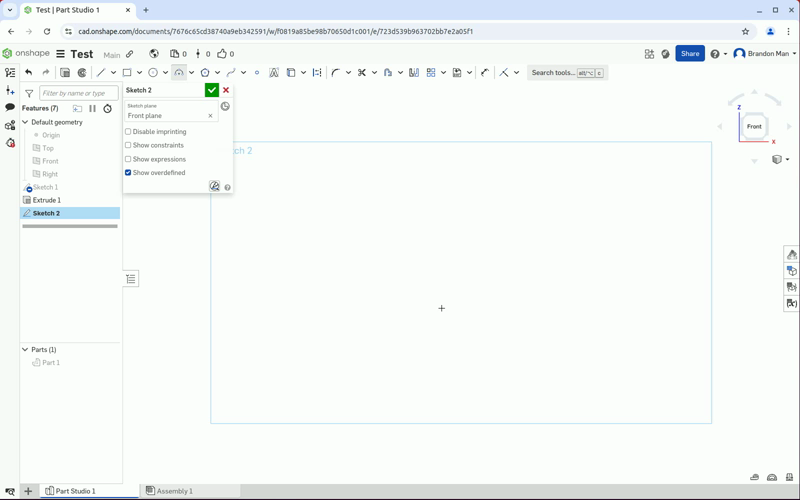
mouse_move(443, 308)
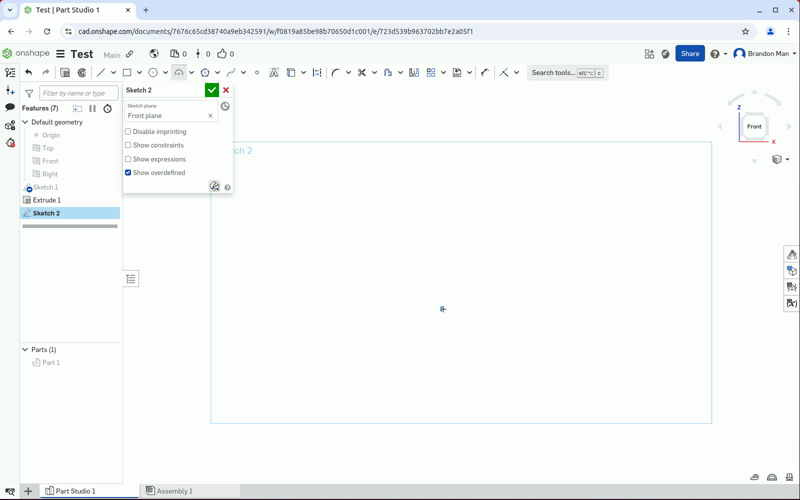
scroll(6)
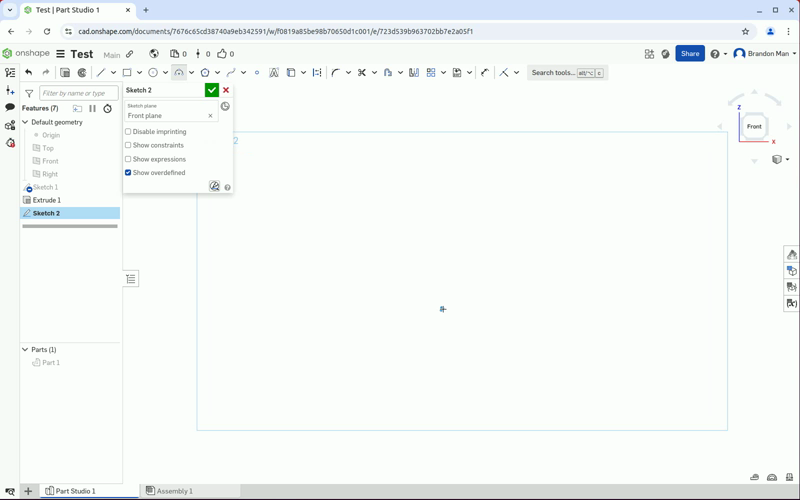
scroll(6)
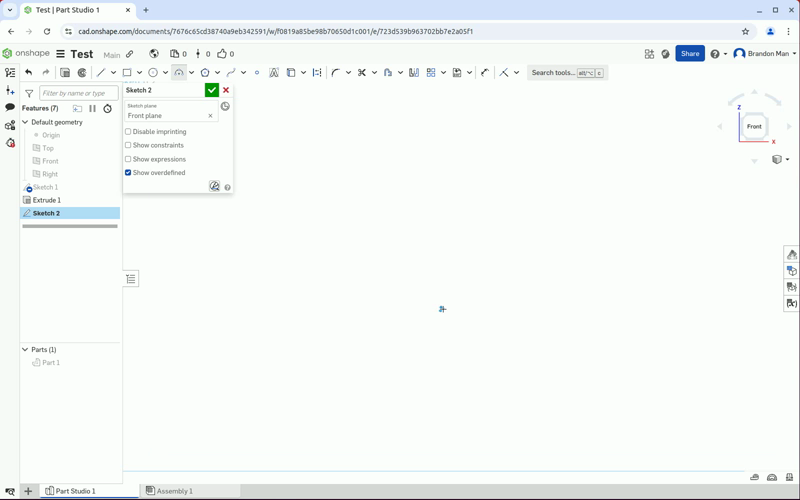
scroll(6)
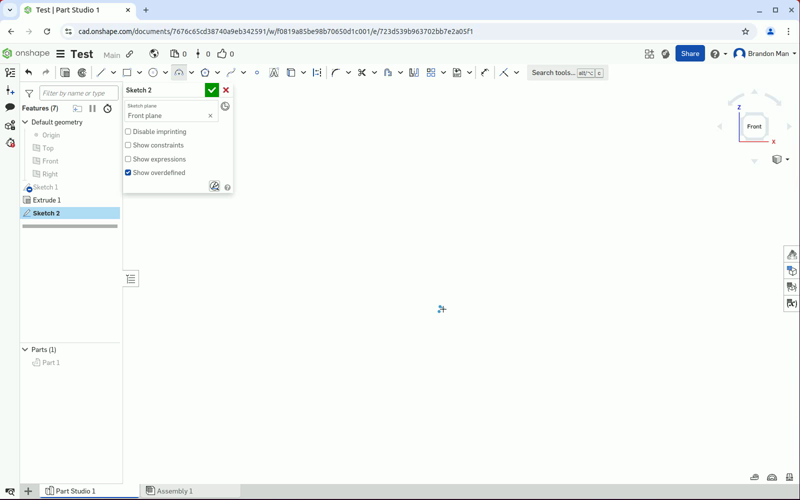
scroll(6)
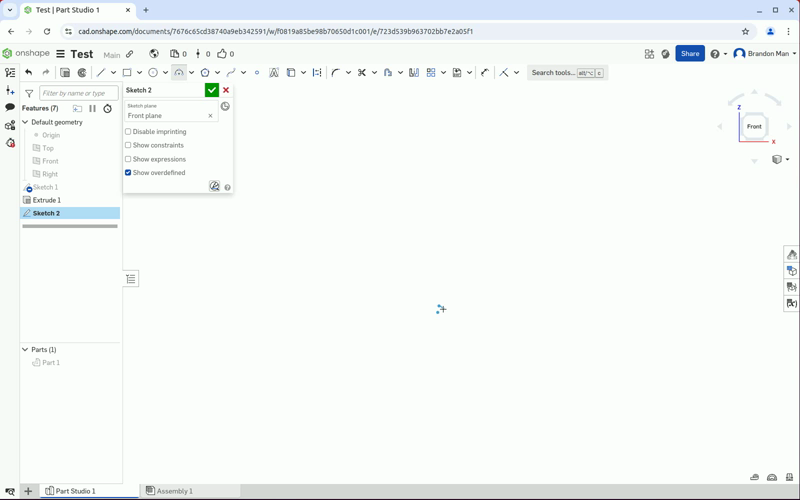
scroll(6)
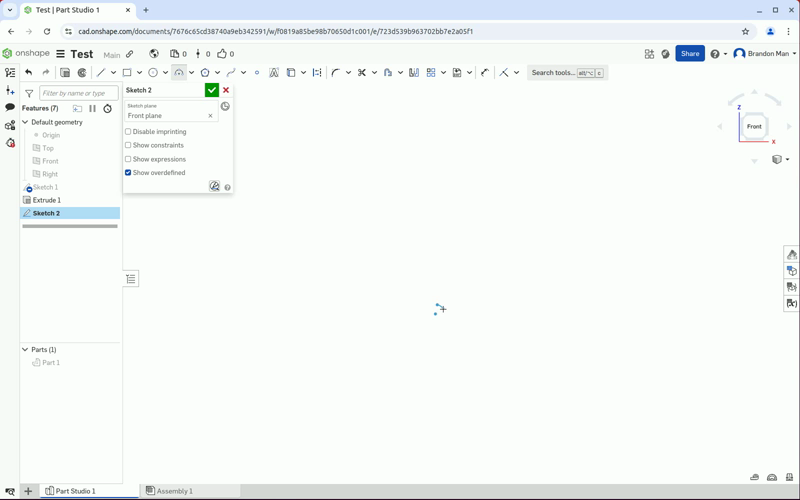
scroll(6)
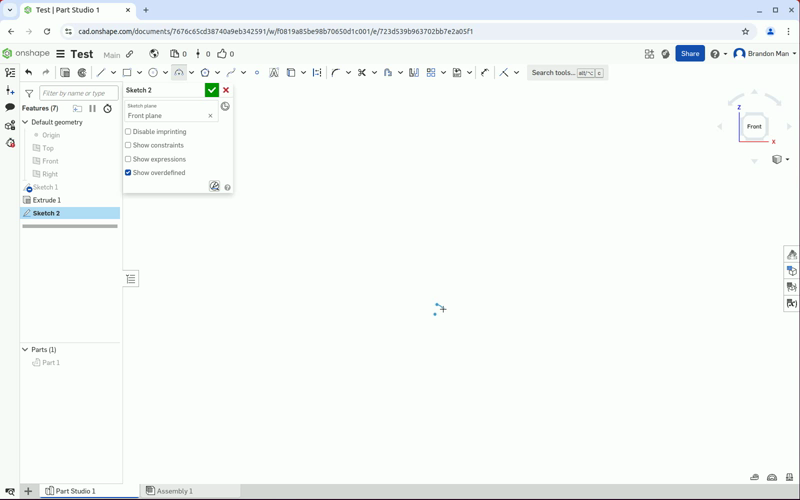
scroll(6)
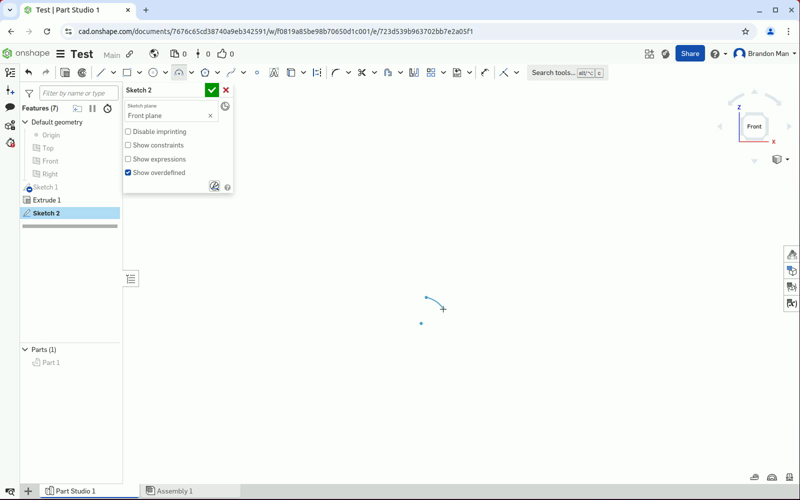
click(443, 308)
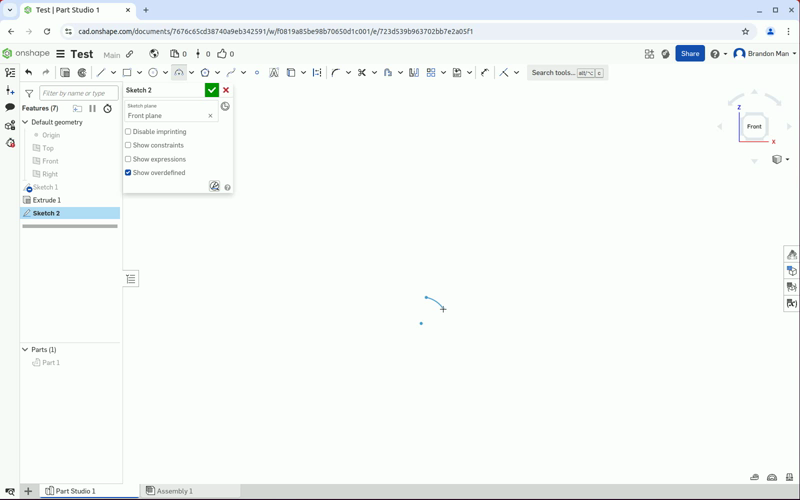
scroll(-6)
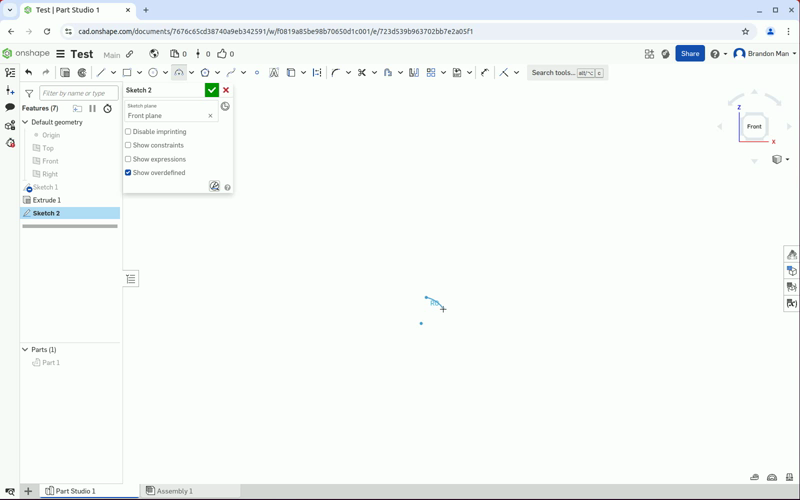
scroll(-6)
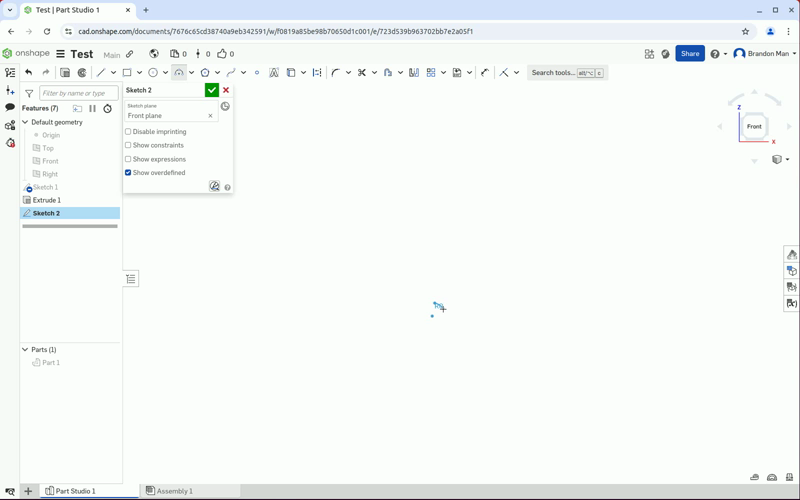
scroll(-6)
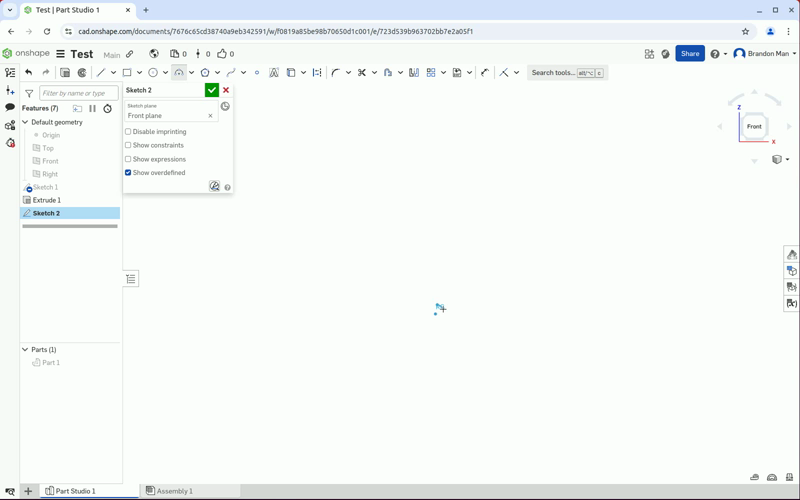
scroll(-6)
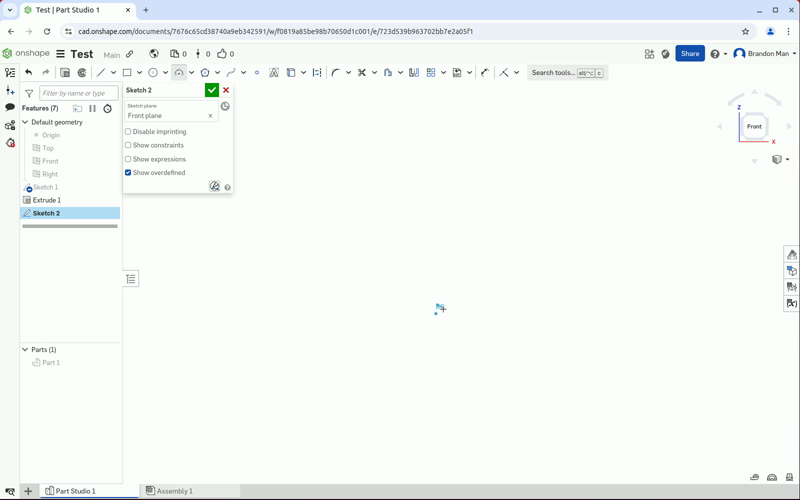
scroll(-6)
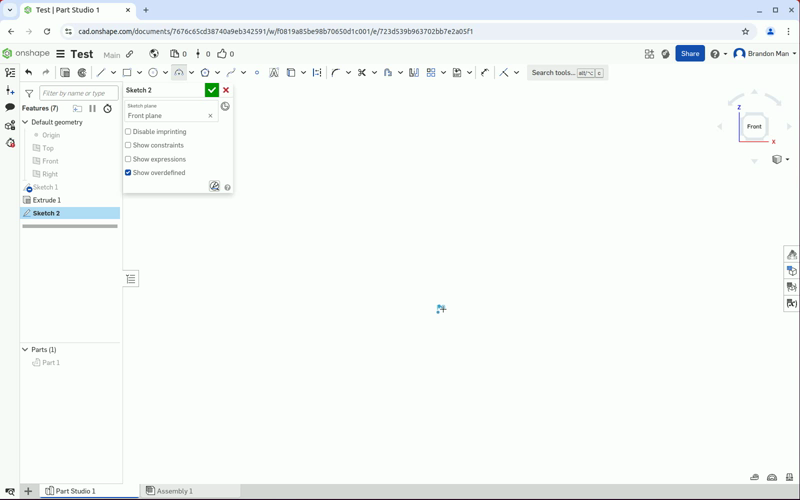
scroll(-6)
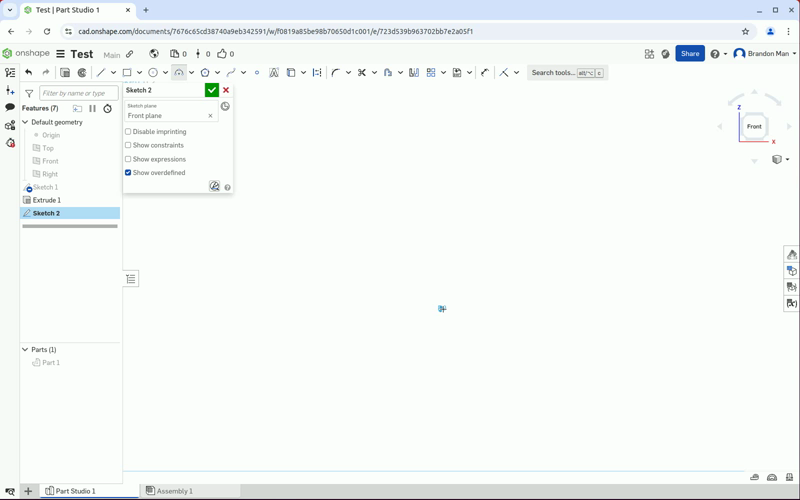
scroll(-6)
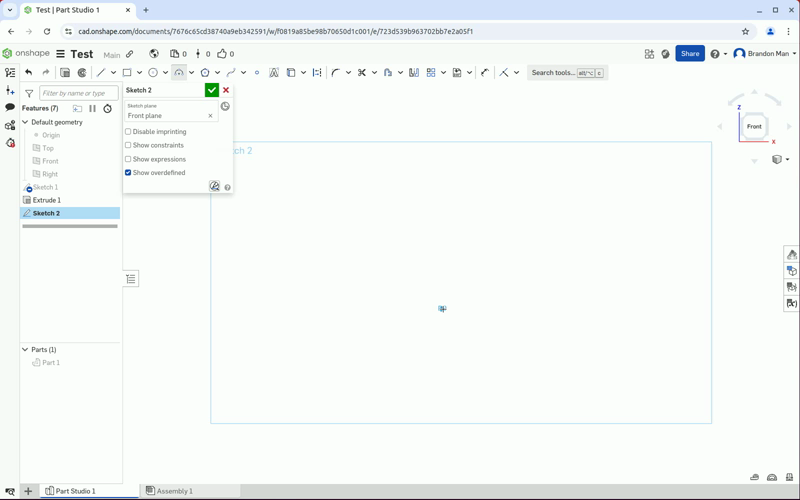
mouse_move(442, 308)
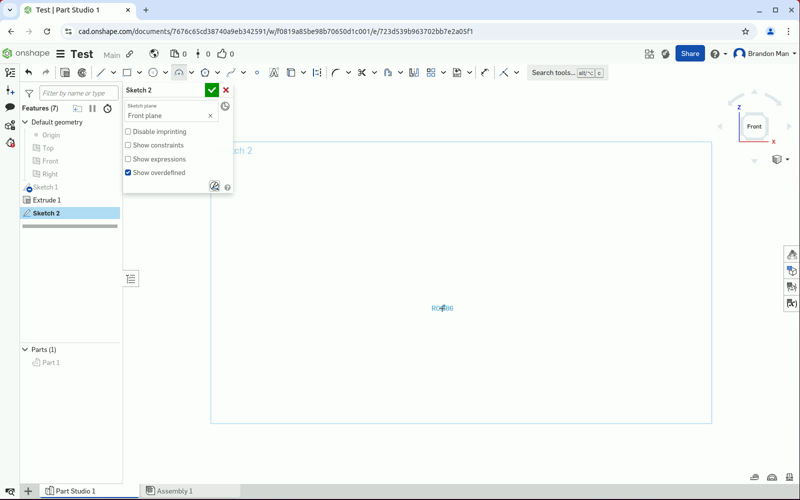
scroll(6)
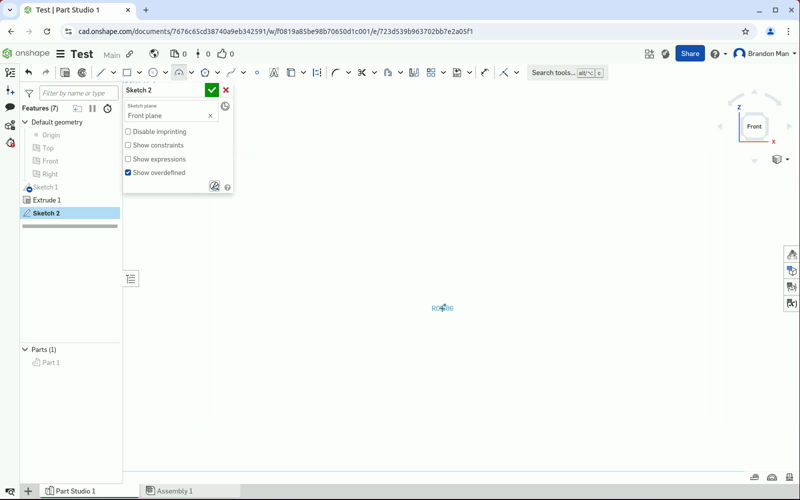
scroll(6)
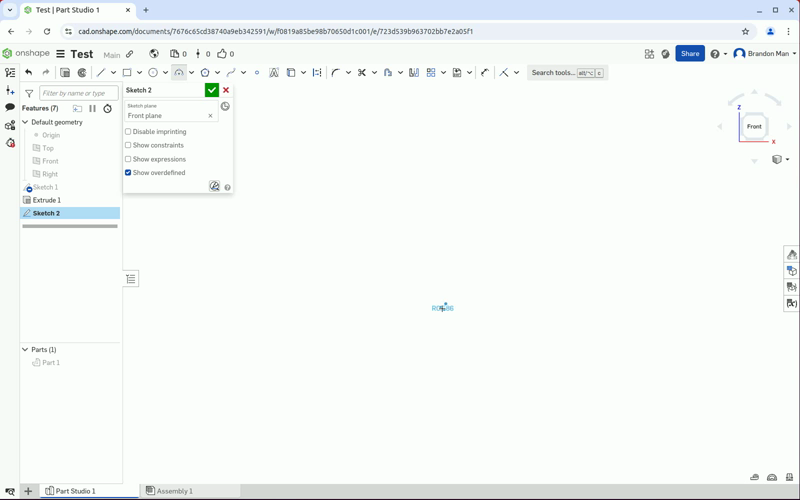
scroll(6)
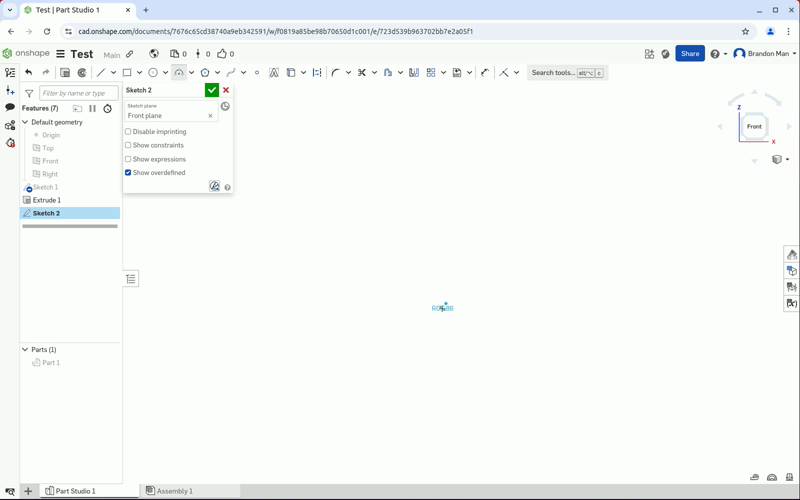
scroll(6)
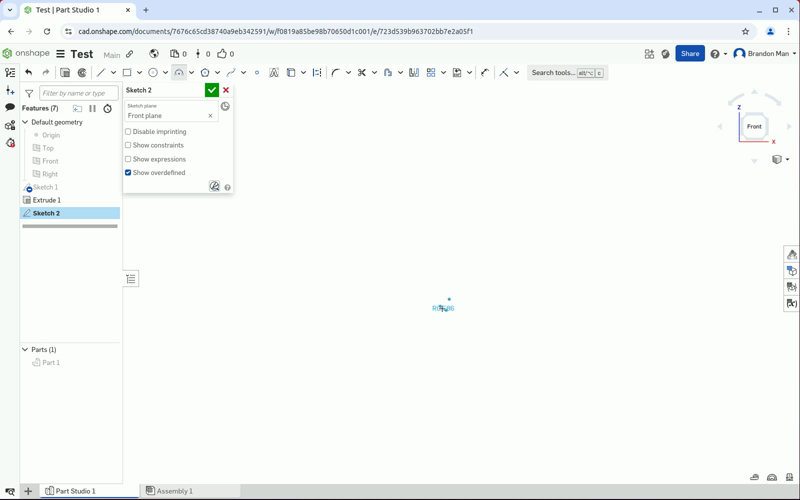
scroll(6)
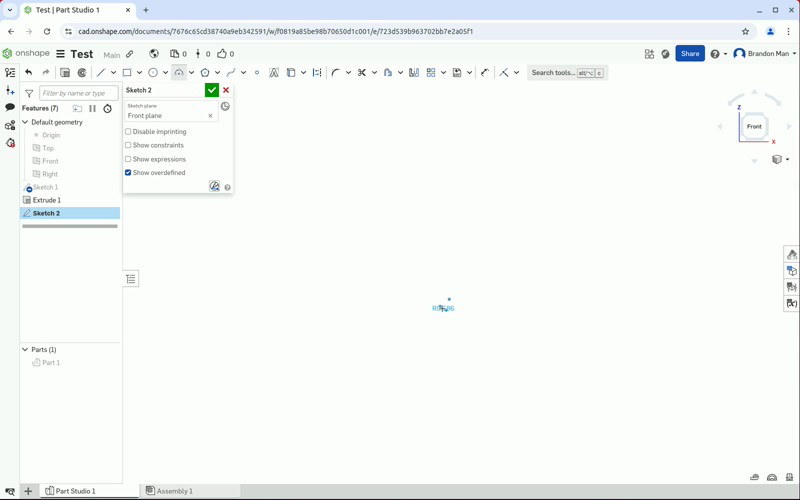
scroll(6)
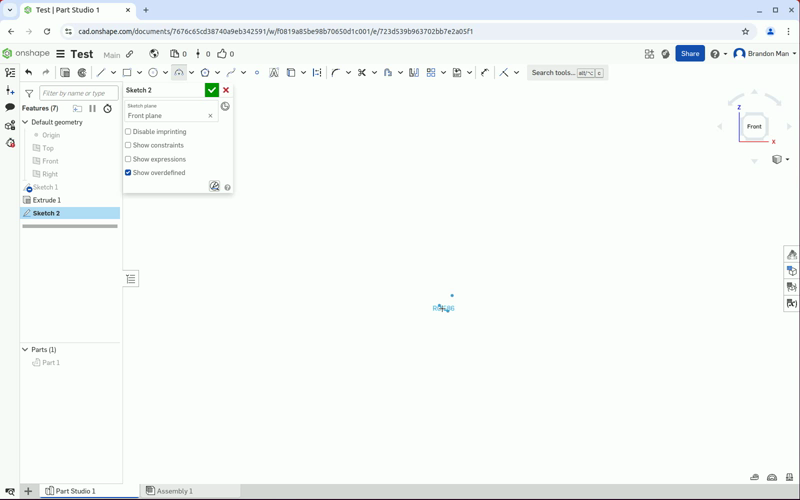
scroll(6)
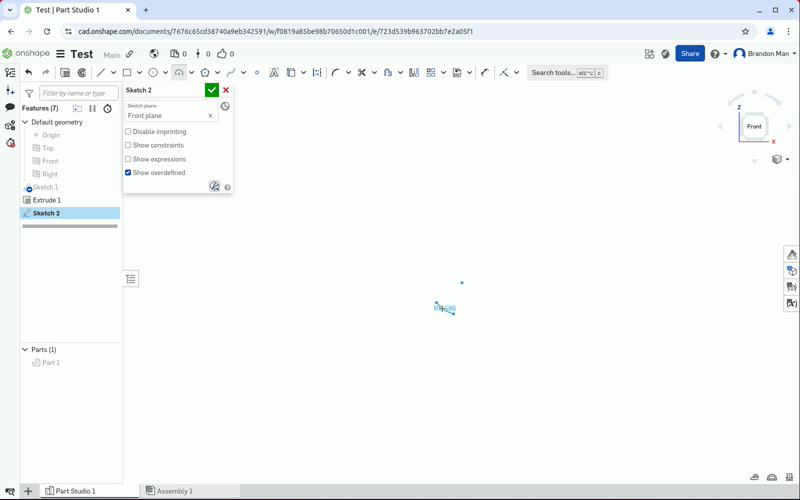
click(442, 308)
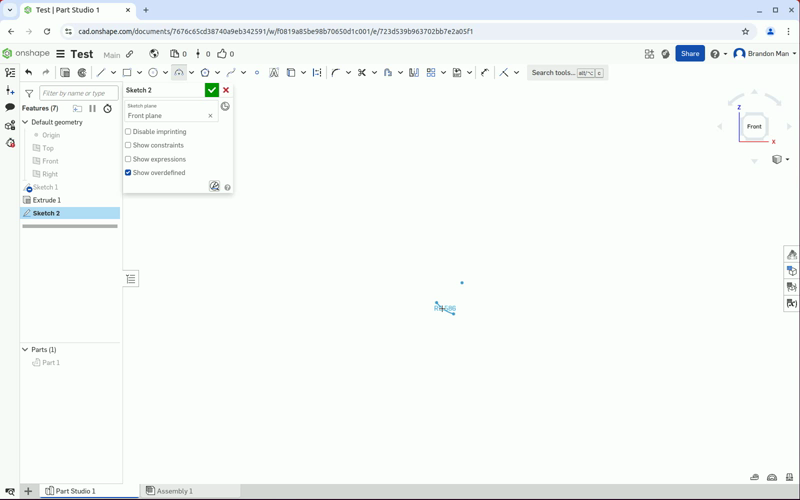
scroll(-6)
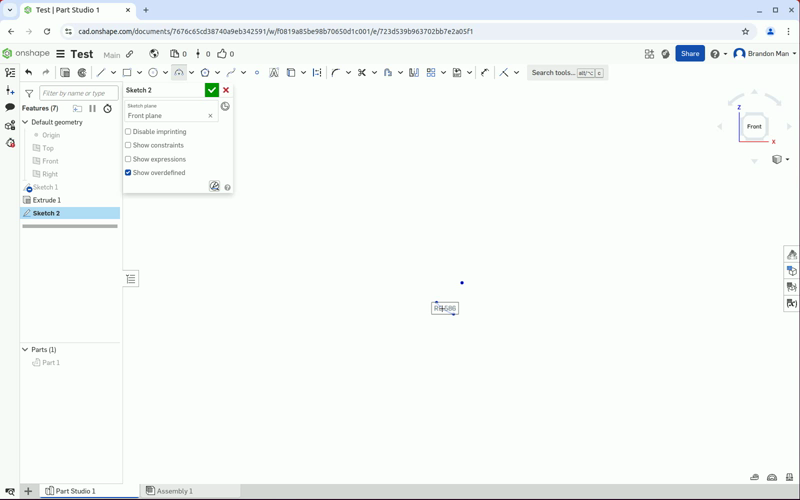
scroll(-6)
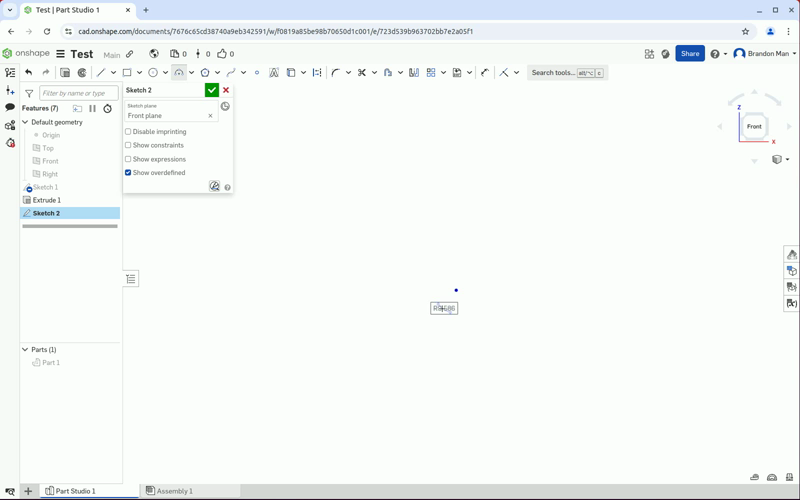
scroll(-6)
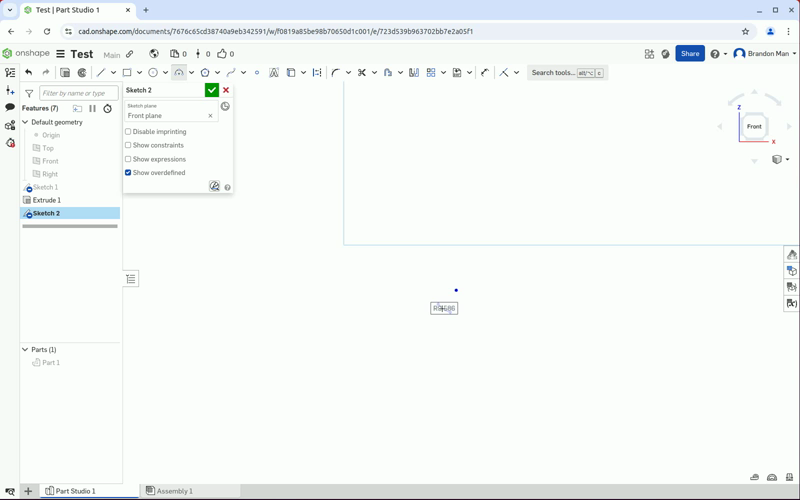
scroll(-6)
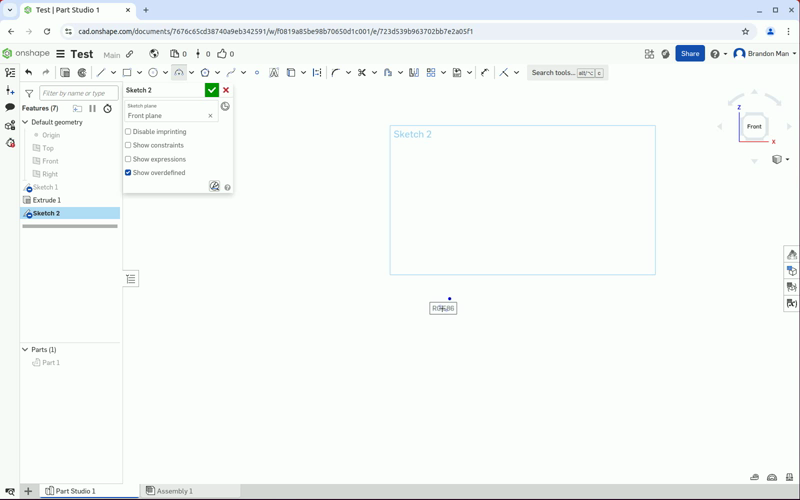
scroll(-6)
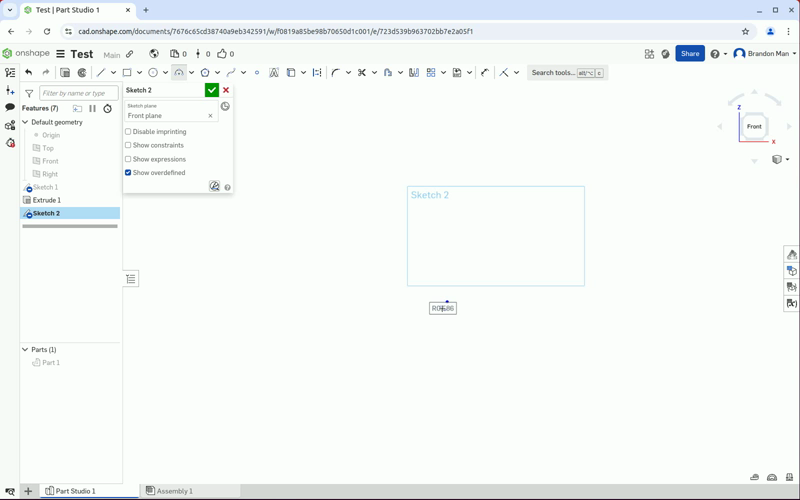
scroll(-6)
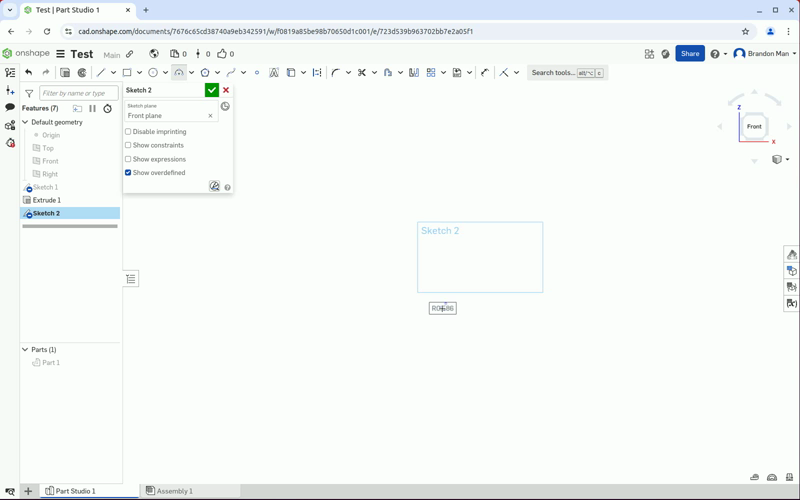
scroll(-6)
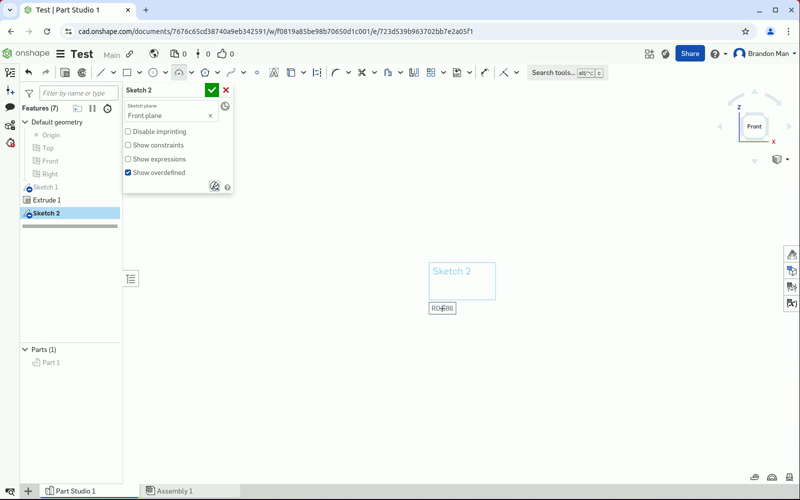
key_up(shift)
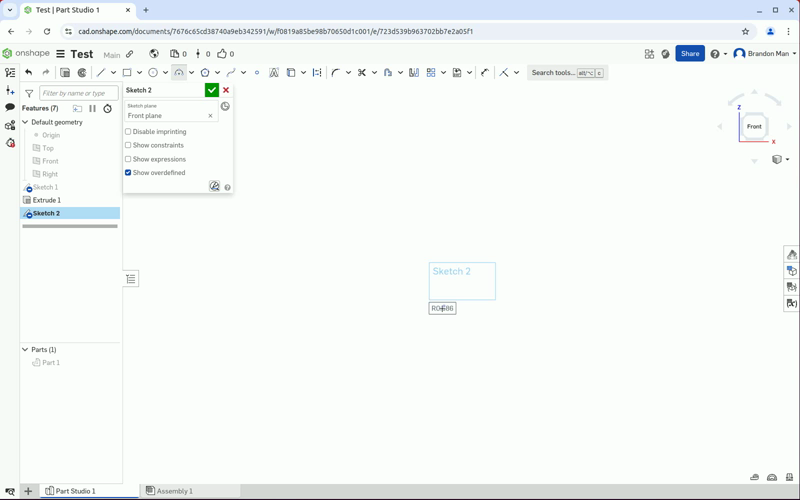
key(esc)
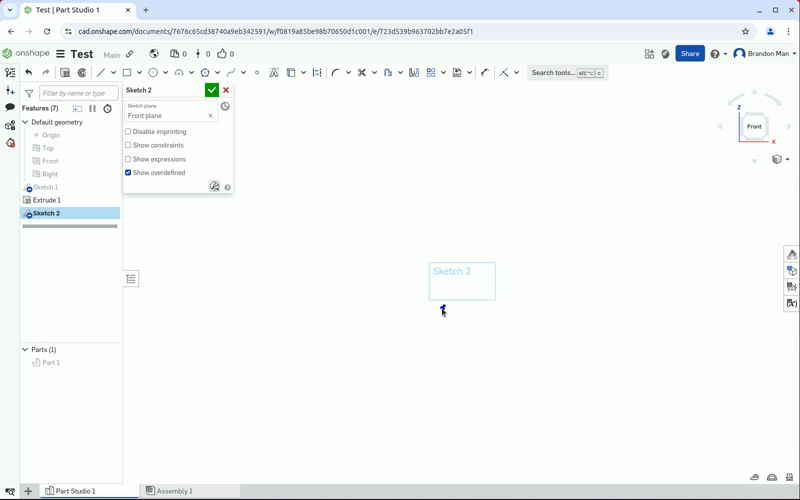
key(l)
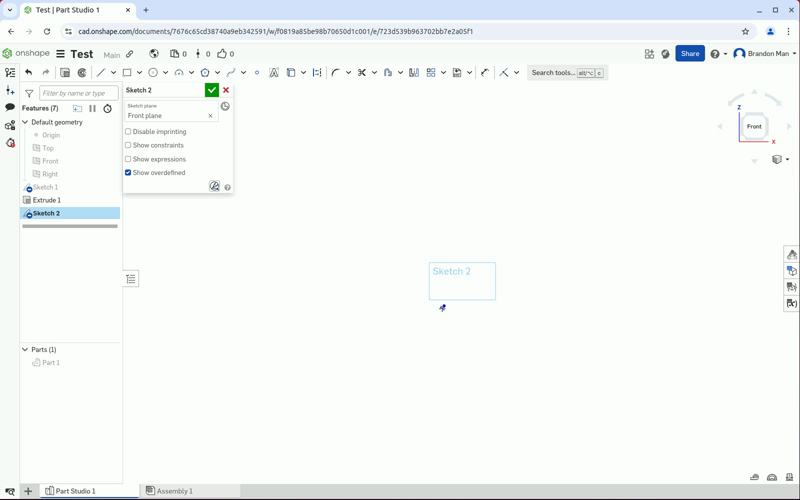
mouse_move(443, 308)
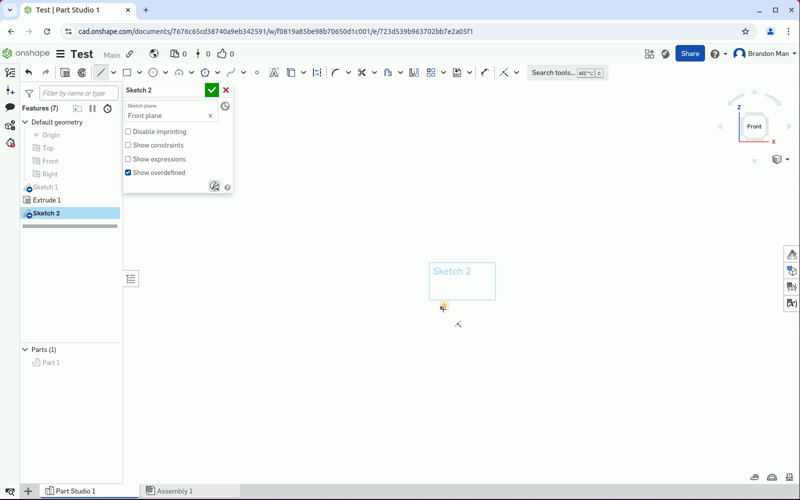
scroll(6)
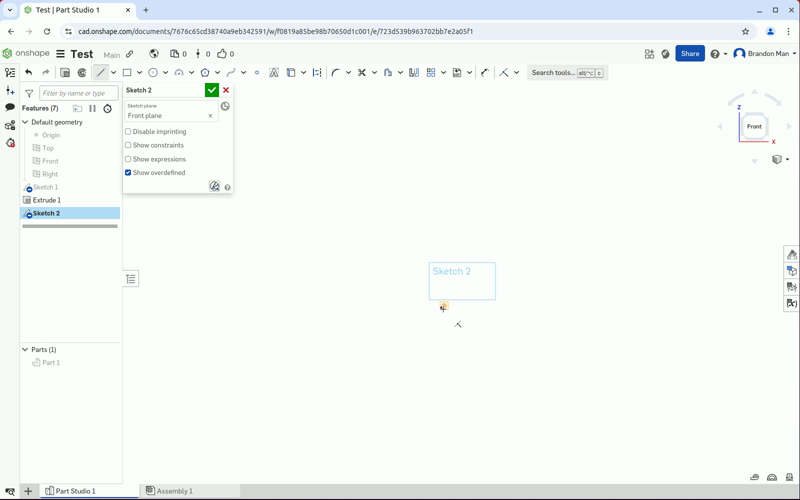
scroll(6)
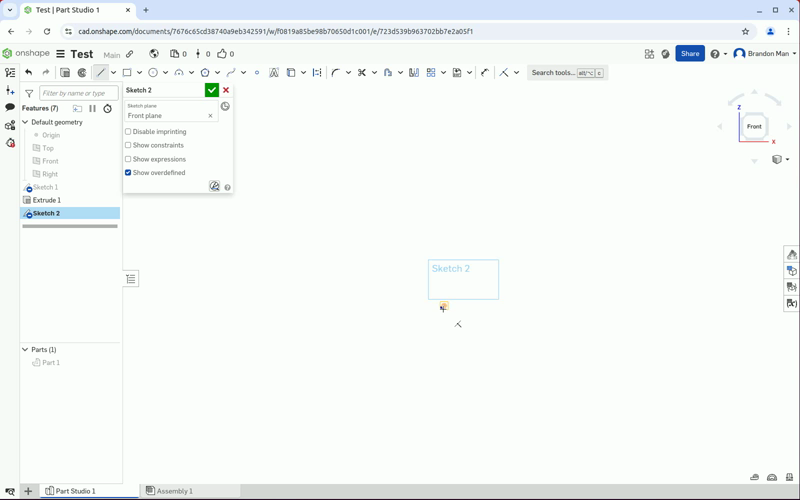
scroll(6)
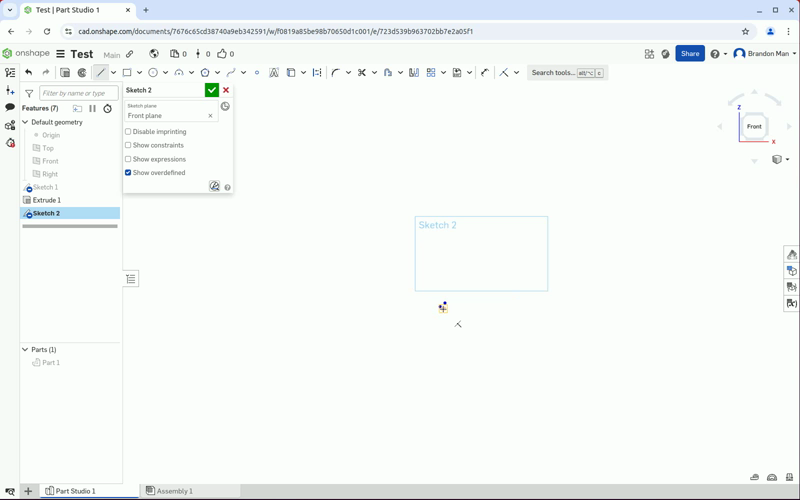
scroll(6)
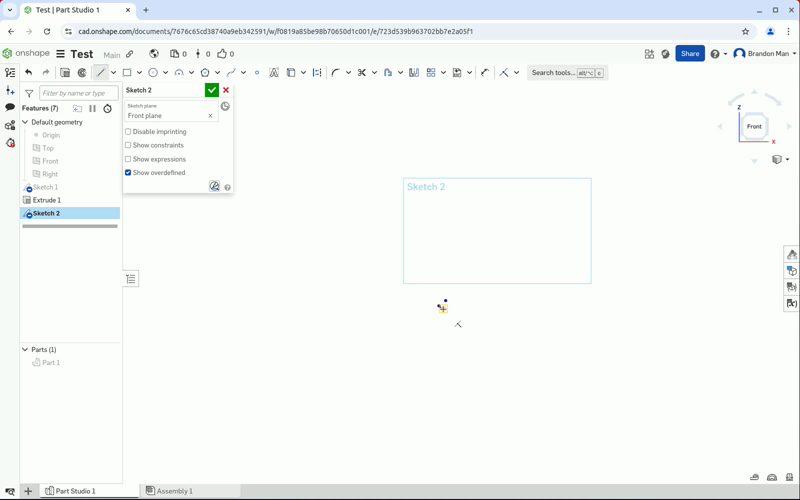
scroll(6)
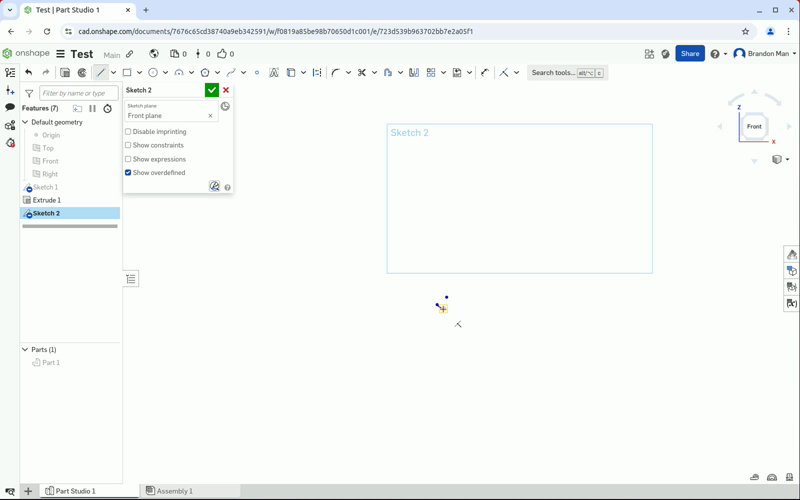
scroll(6)
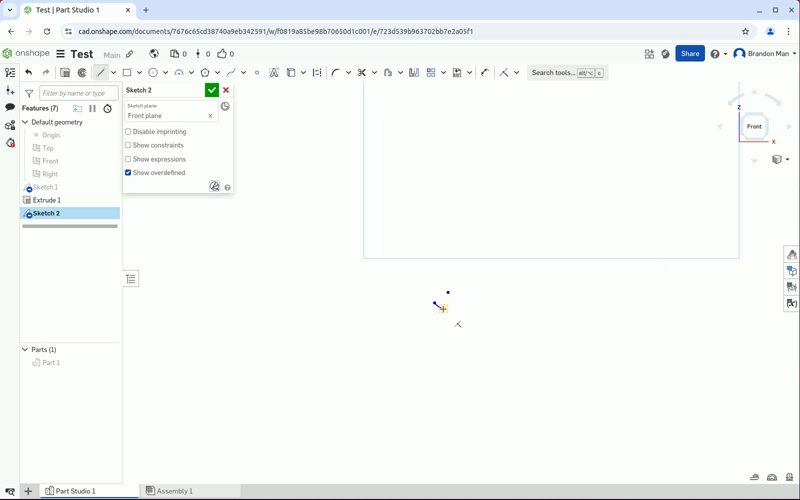
scroll(6)
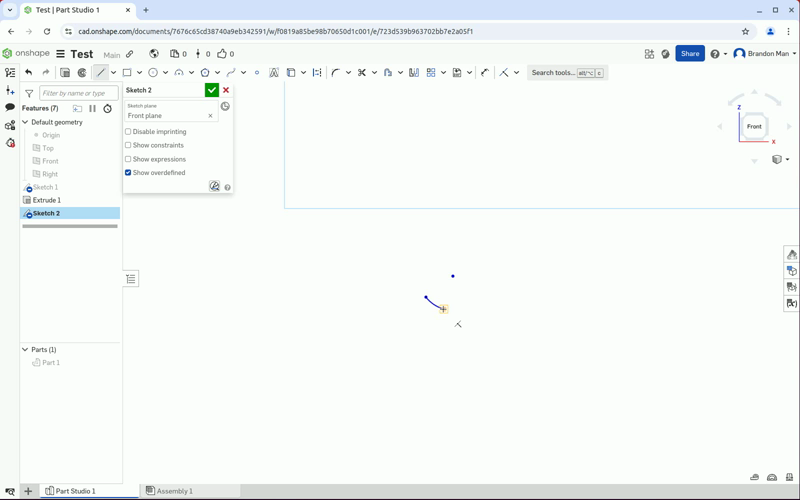
click(443, 308)
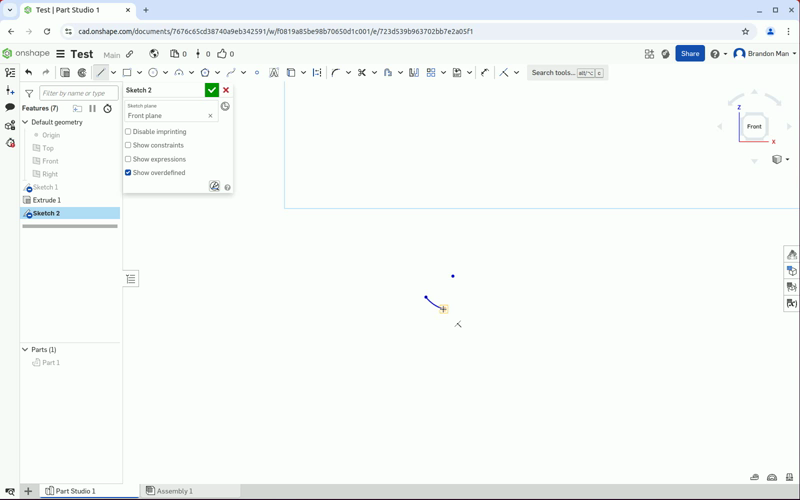
scroll(-6)
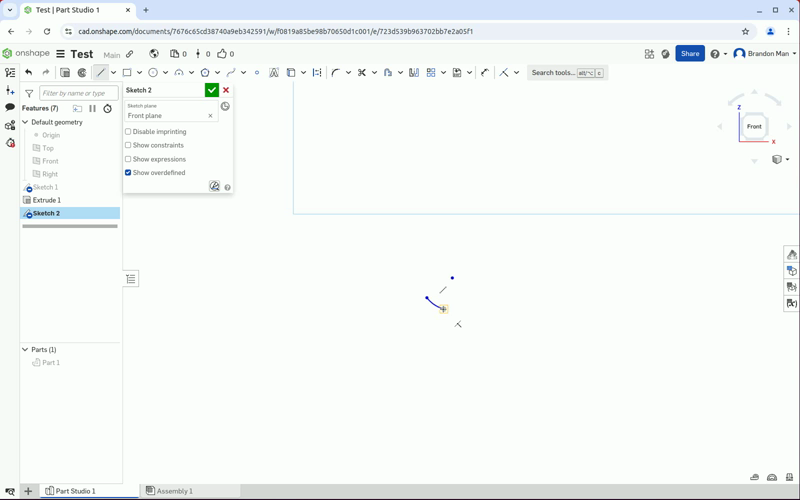
scroll(-6)
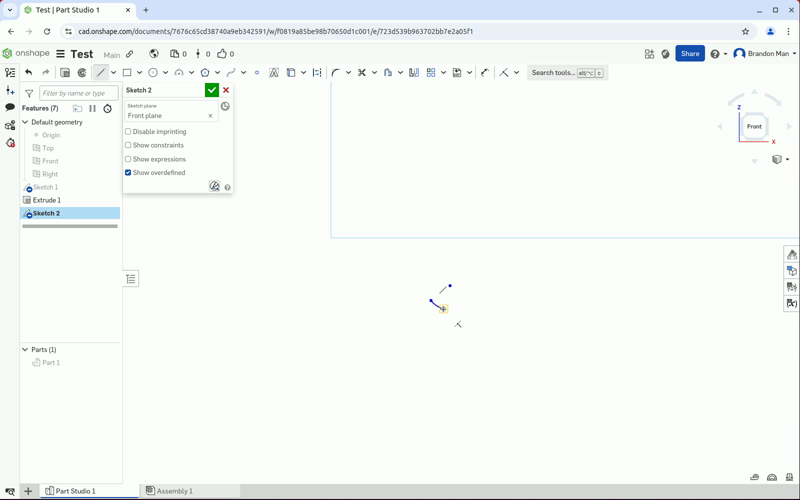
scroll(-6)
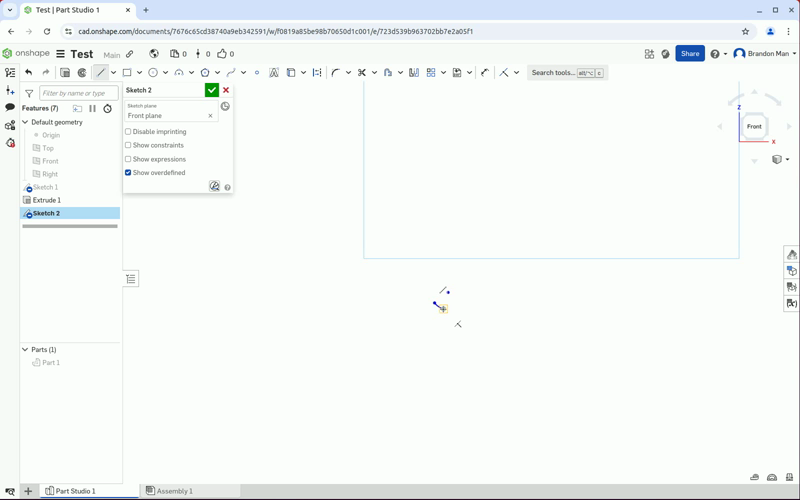
scroll(-6)
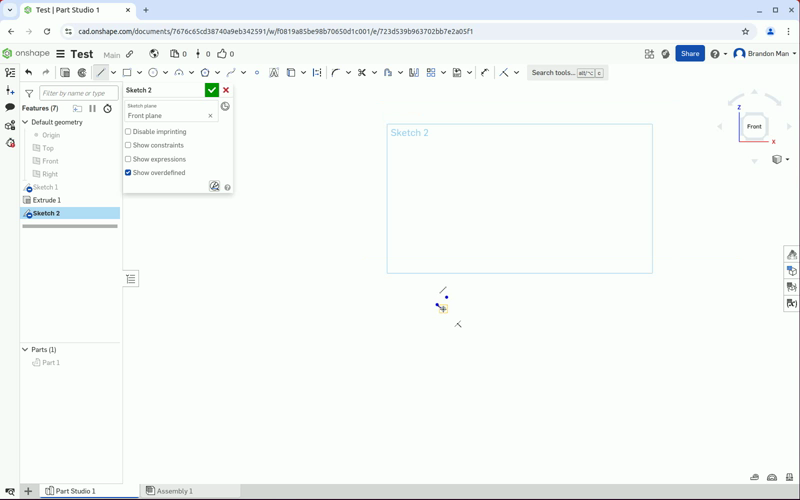
scroll(-6)
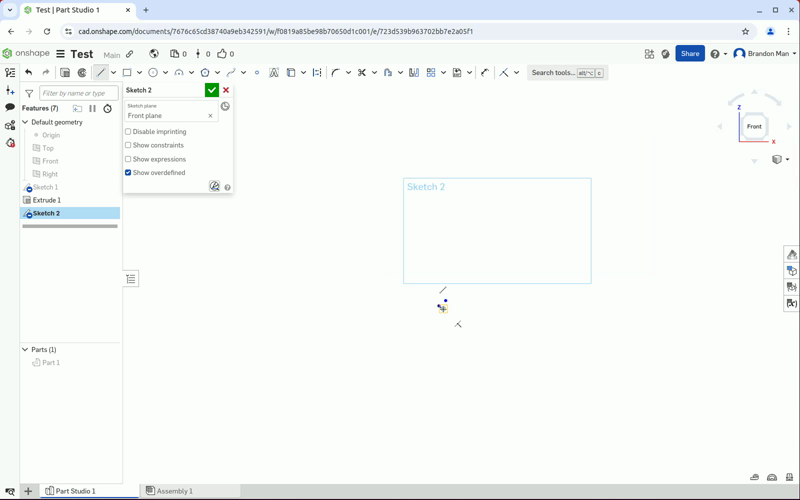
scroll(-6)
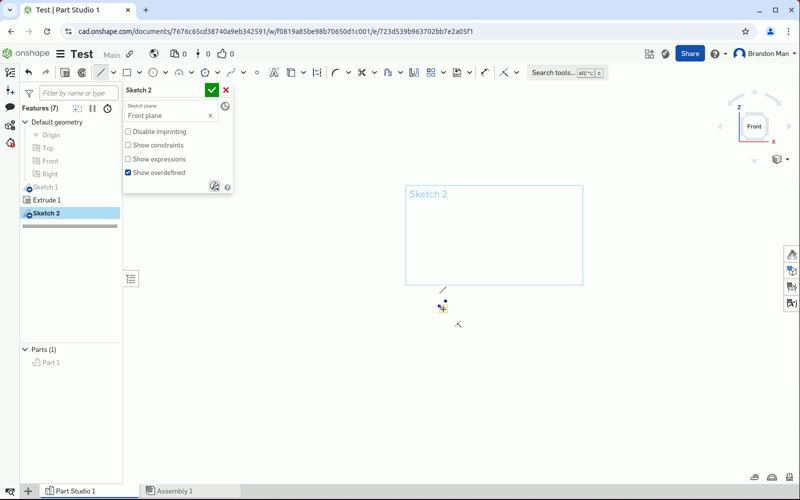
scroll(-6)
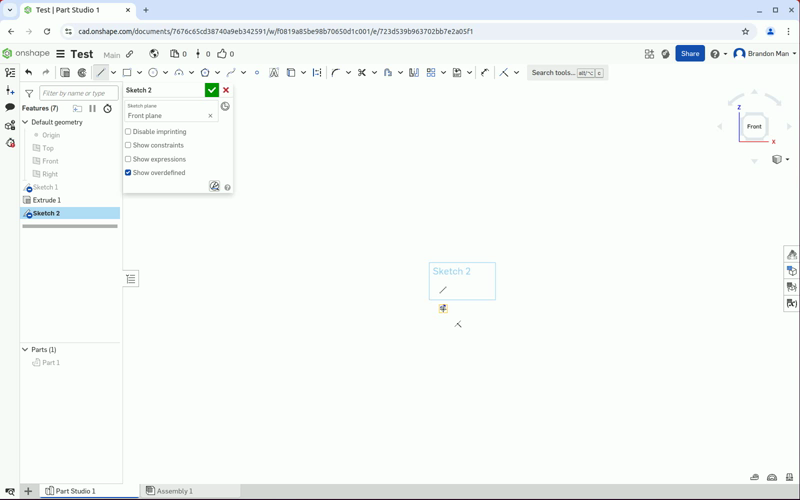
key_down(shift)
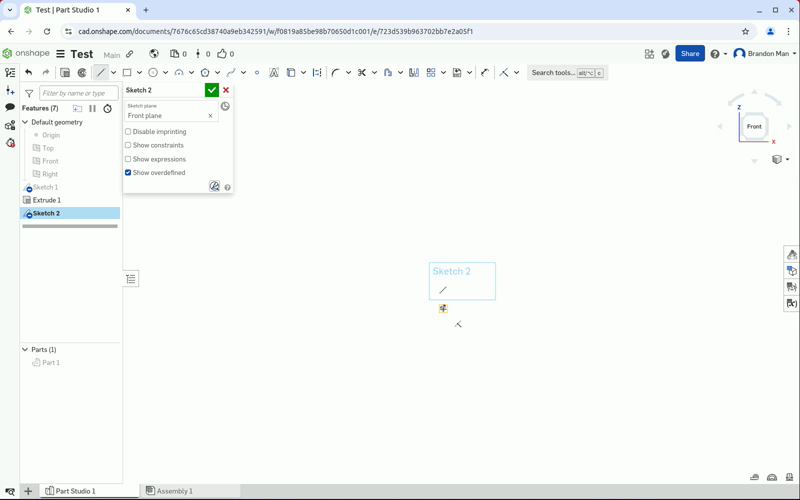
mouse_move(473, 308)
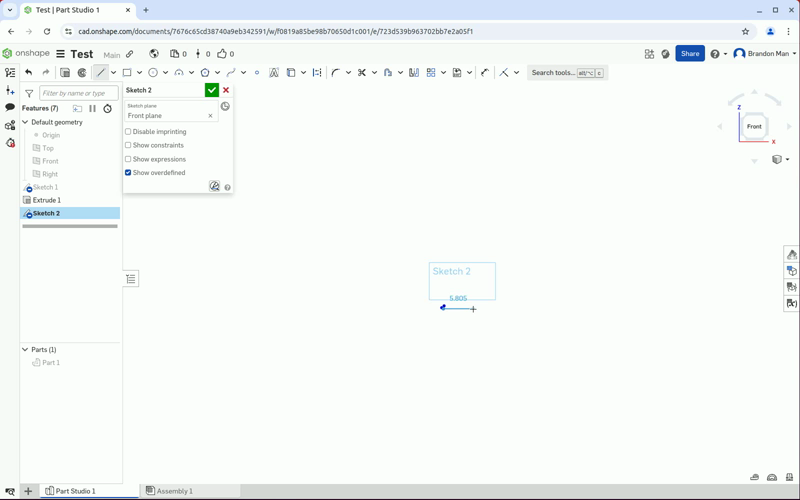
mouse_move(480, 308)
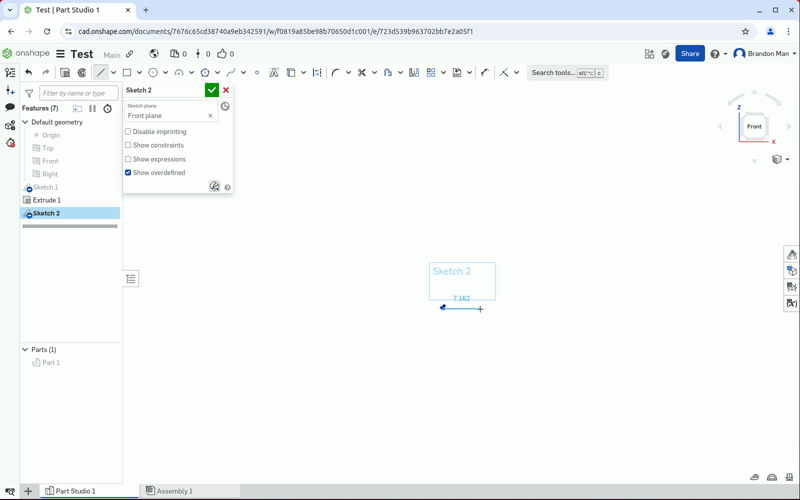
click(480, 308)
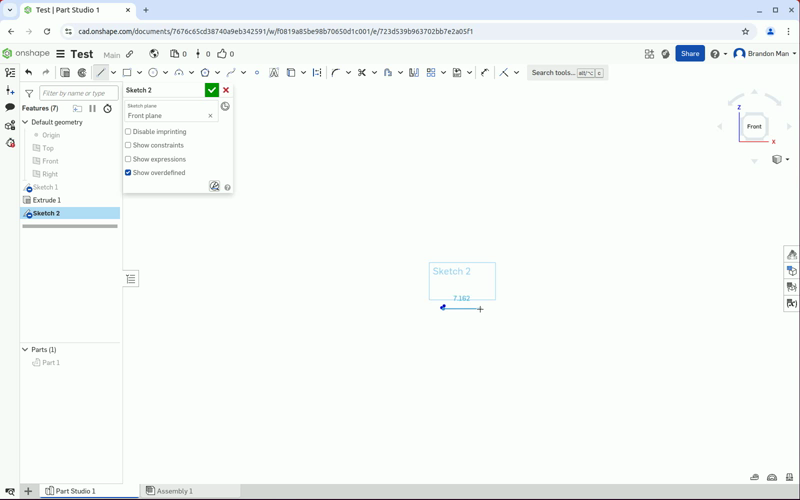
key_up(shift)
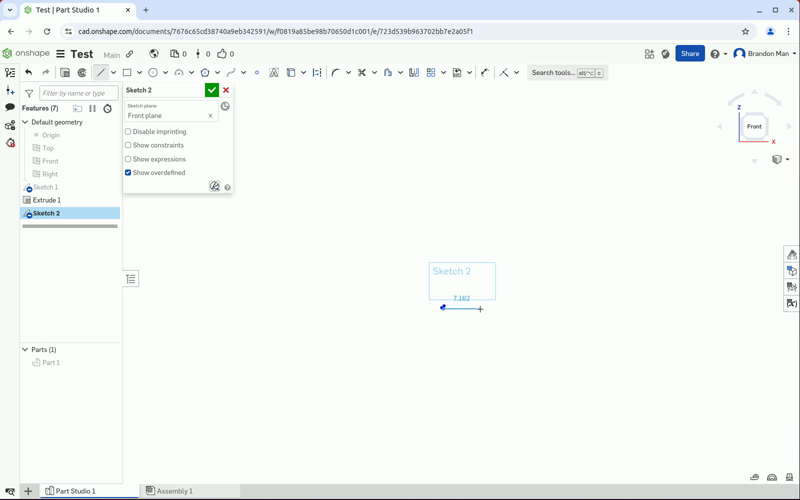
key_down(shift)
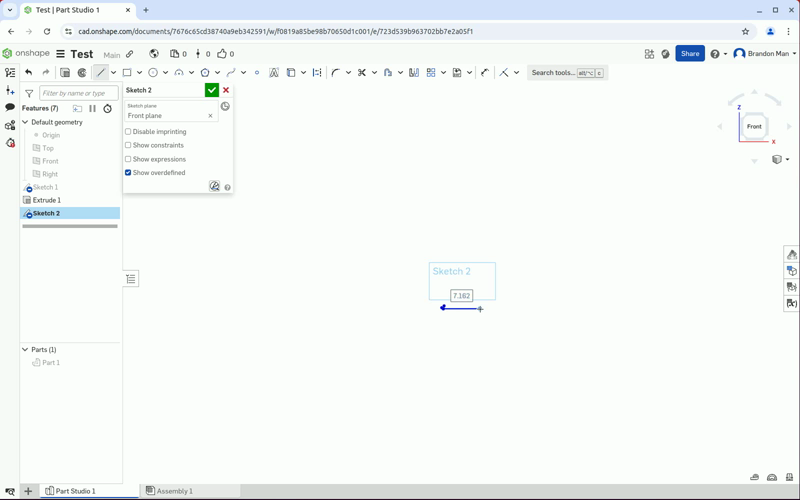
mouse_move(510, 308)
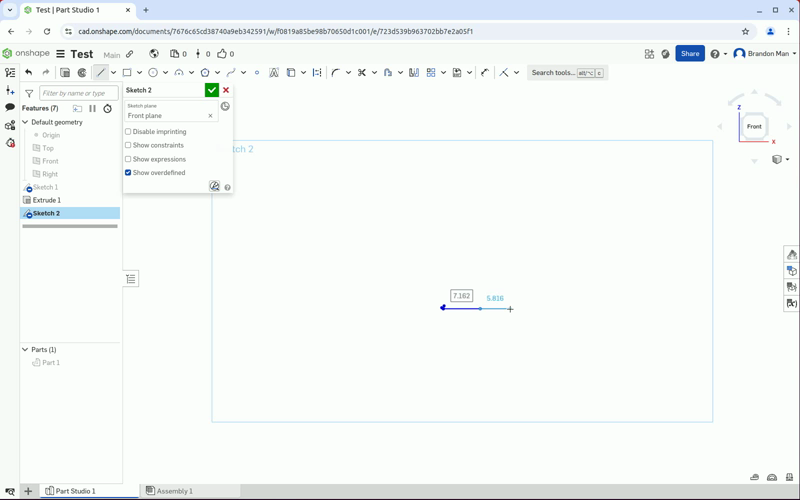
mouse_move(480, 294)
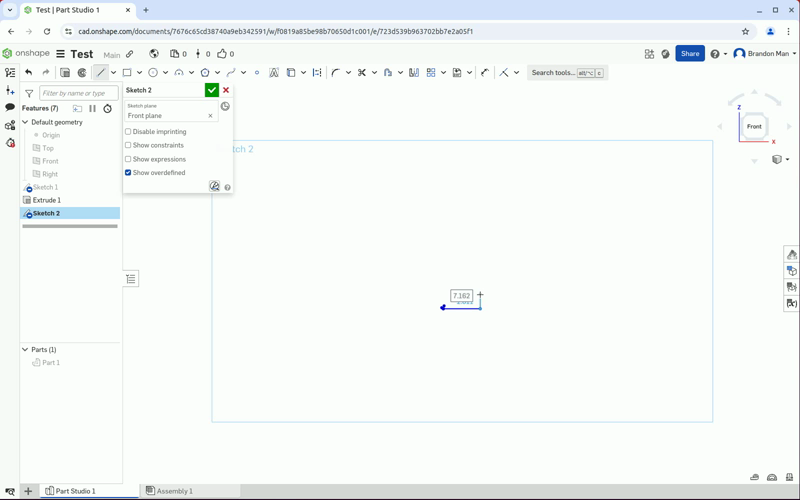
click(480, 294)
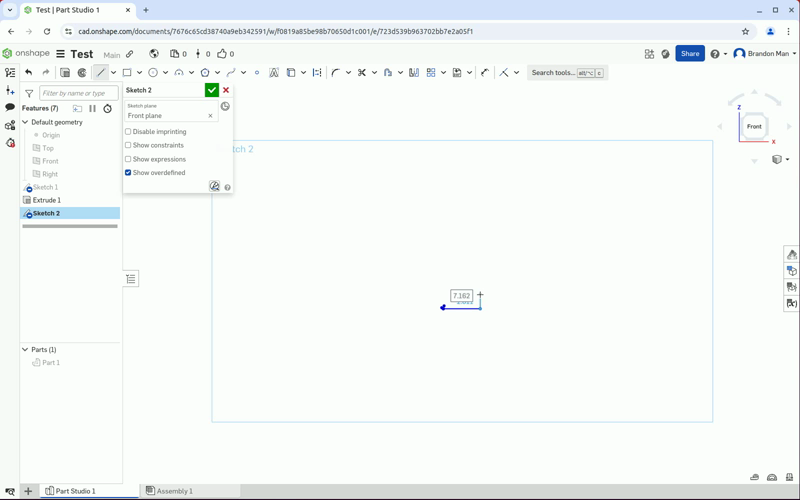
key_up(shift)
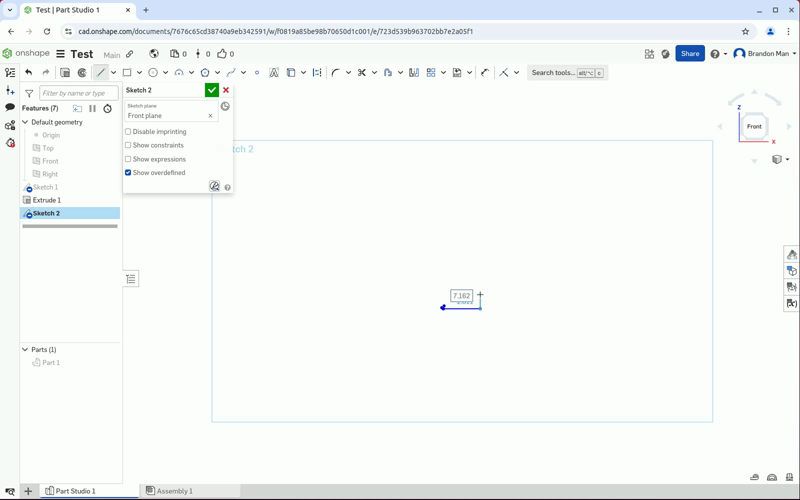
key_down(shift)
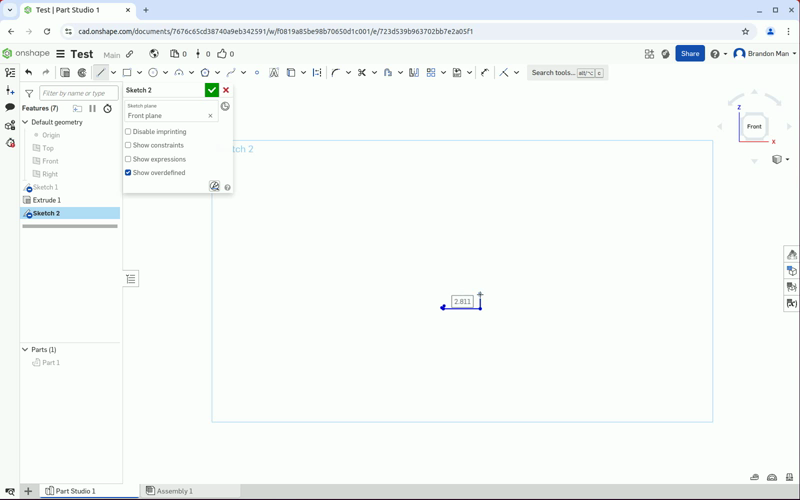
mouse_move(510, 294)
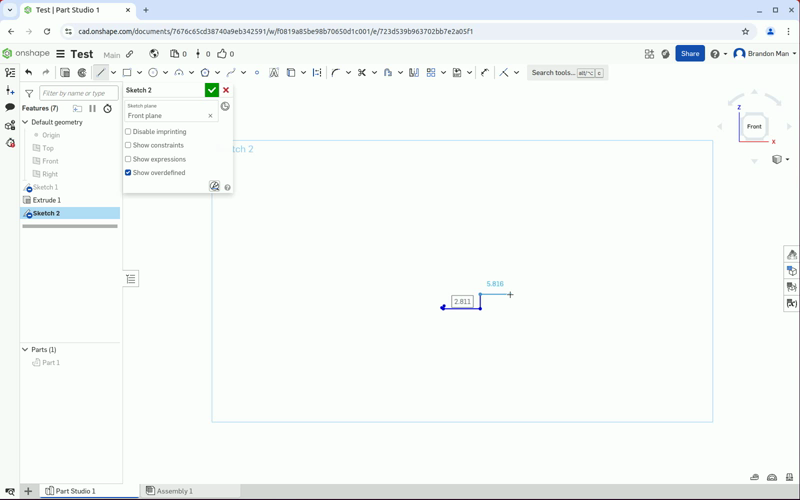
mouse_move(456, 294)
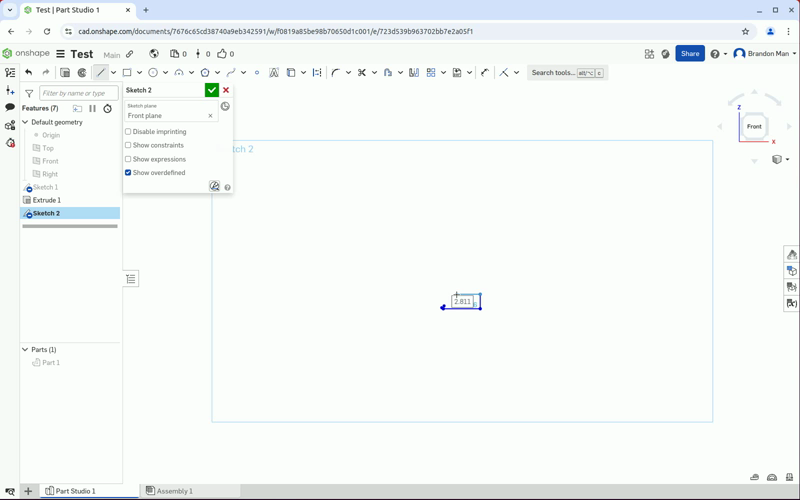
click(456, 294)
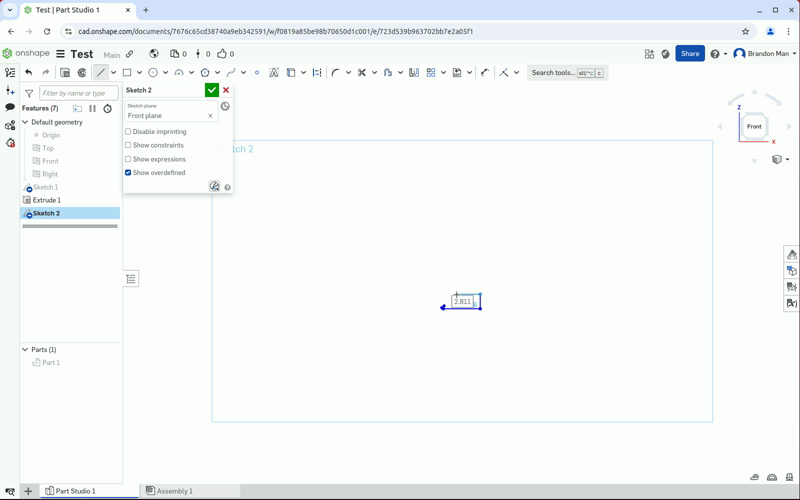
key_up(shift)
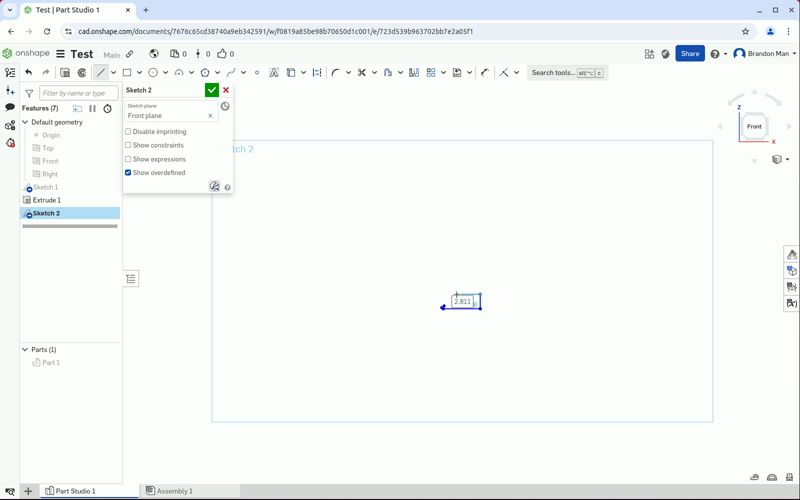
key_down(shift)
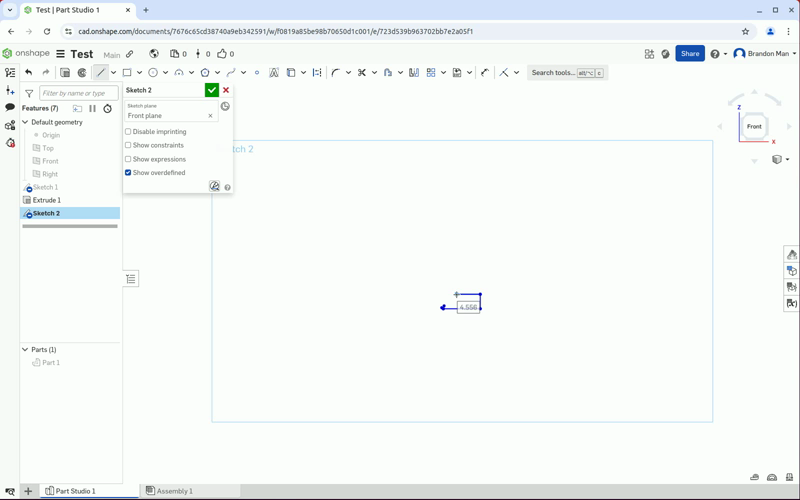
mouse_move(486, 294)
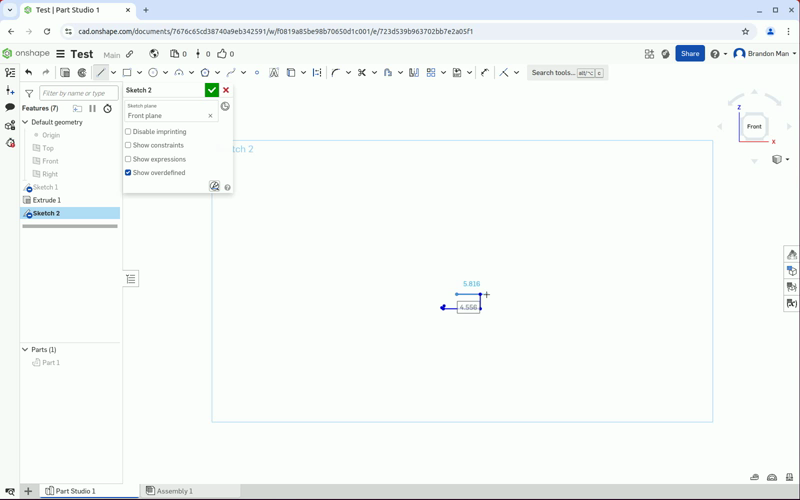
mouse_move(441, 294)
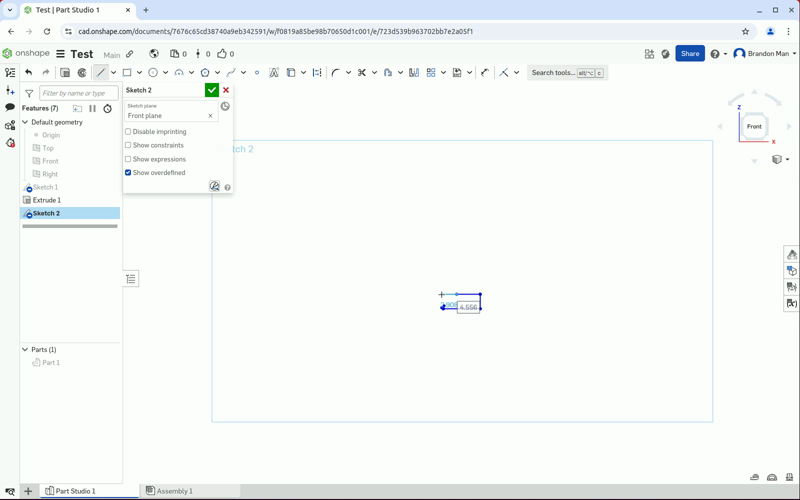
click(441, 294)
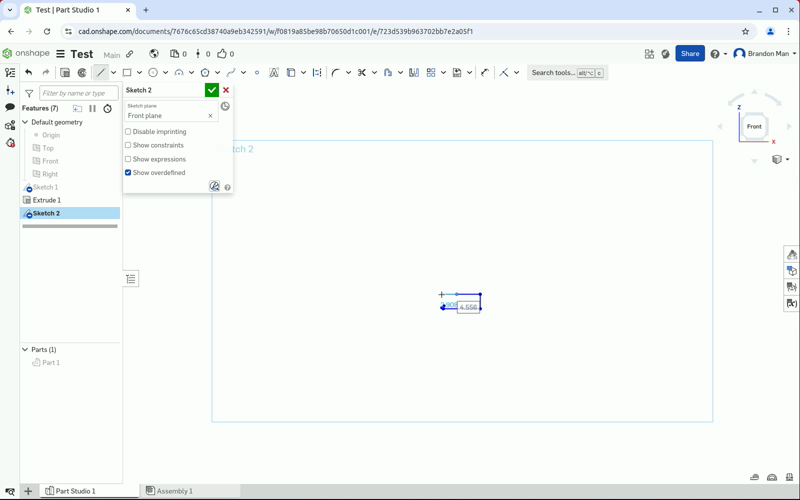
key_up(shift)
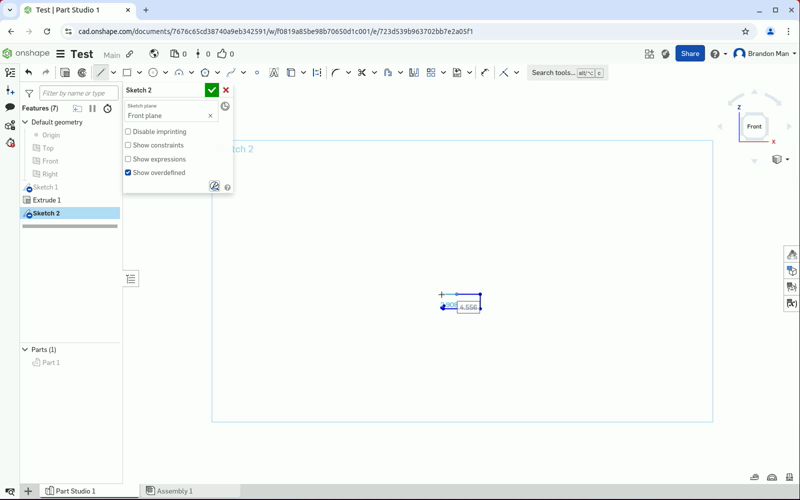
mouse_move(471, 294)
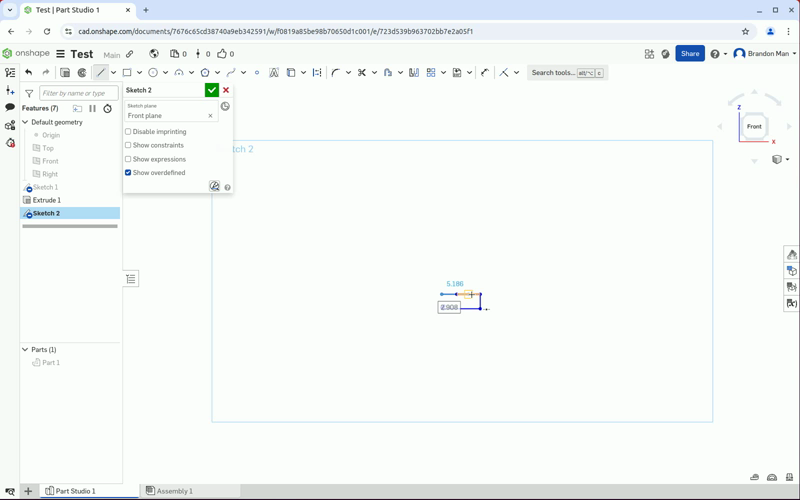
key_down(shift)
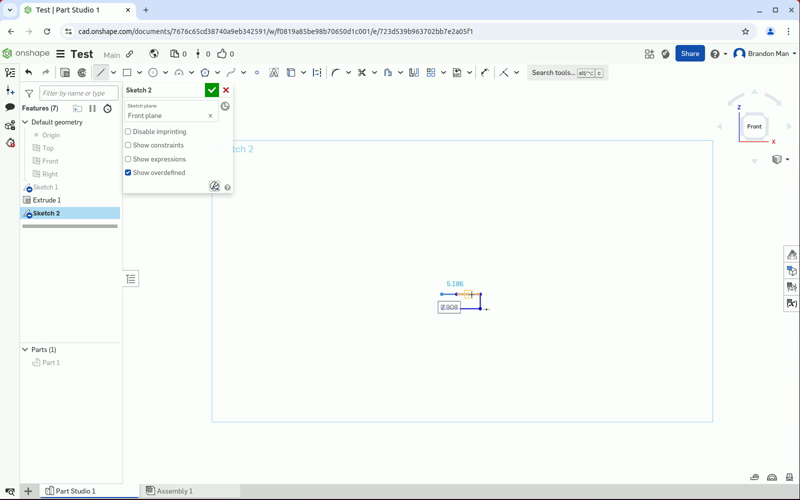
mouse_move(441, 307)
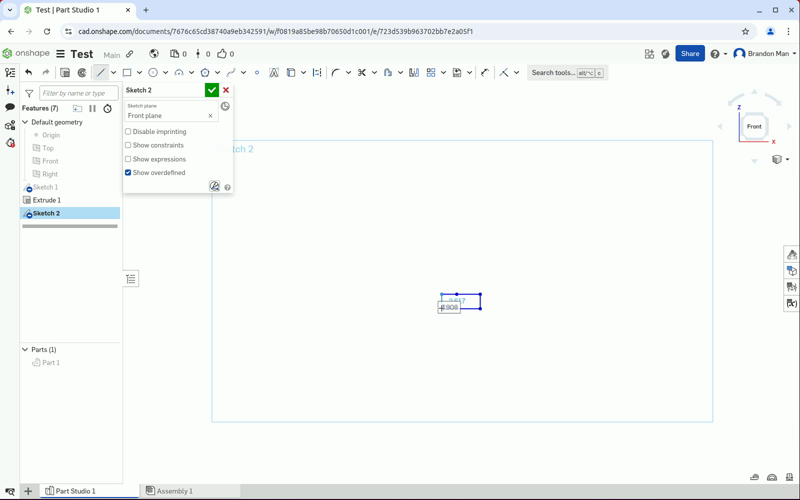
scroll(6)
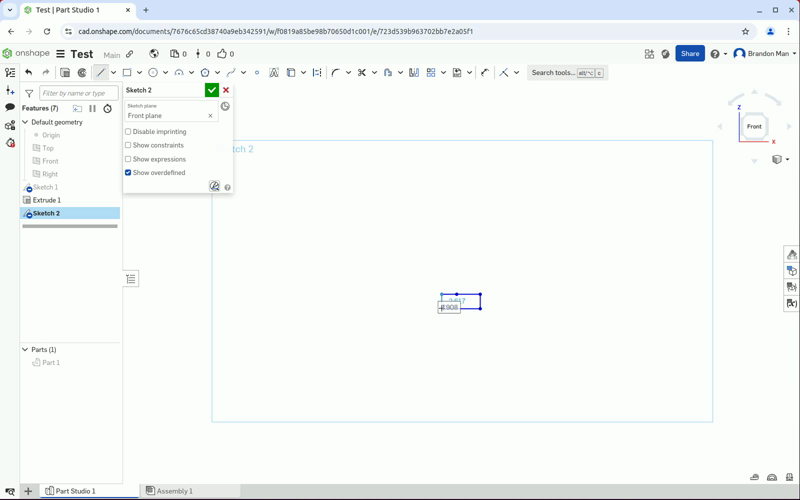
scroll(6)
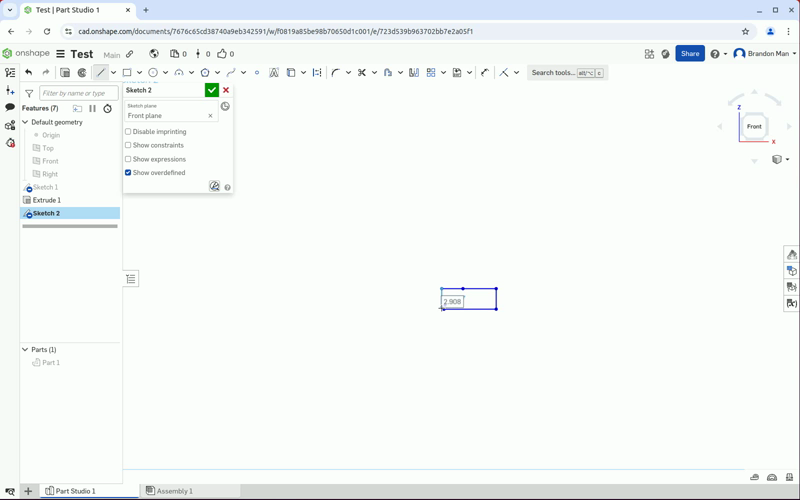
scroll(6)
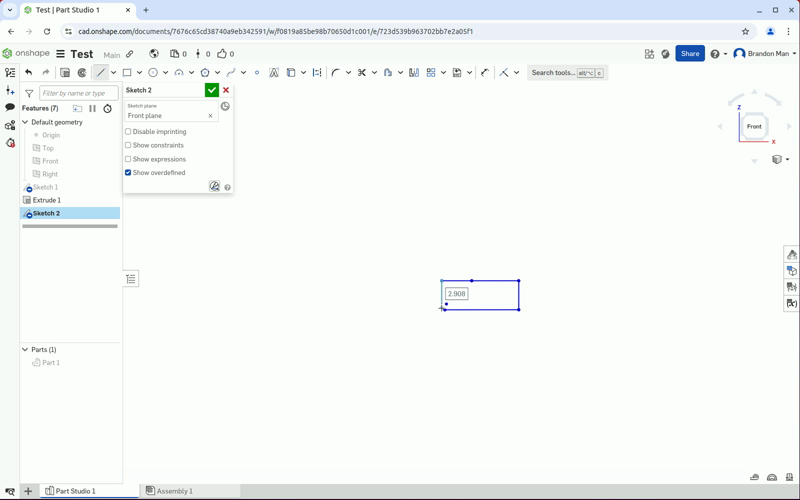
scroll(6)
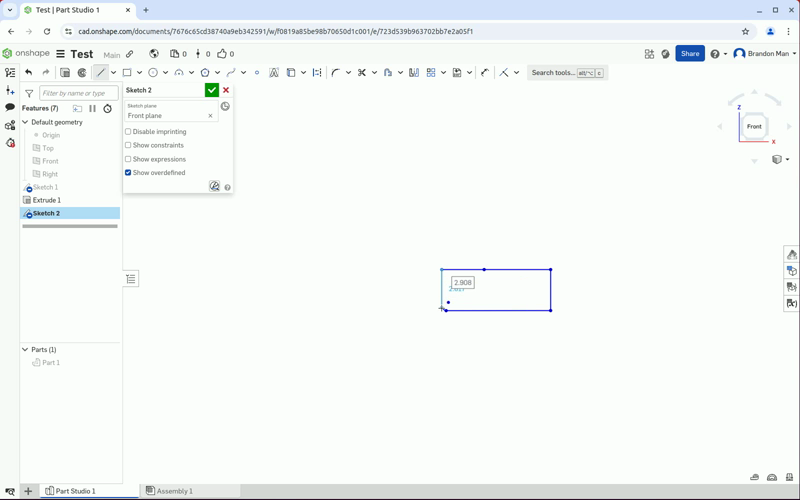
scroll(6)
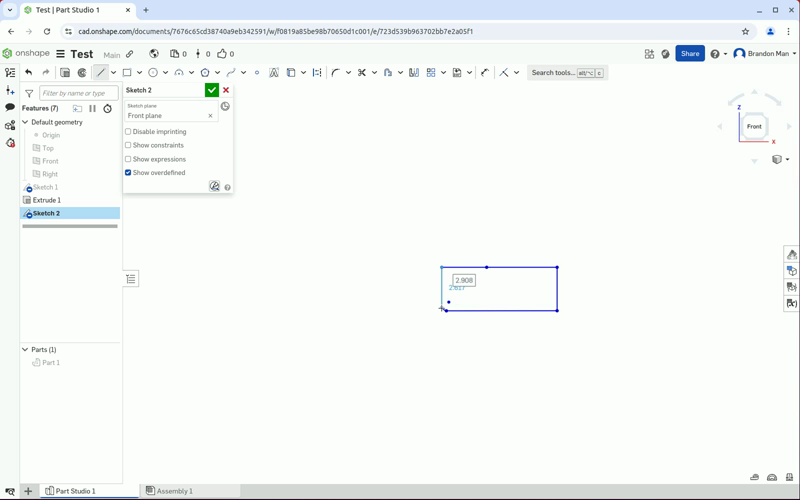
scroll(6)
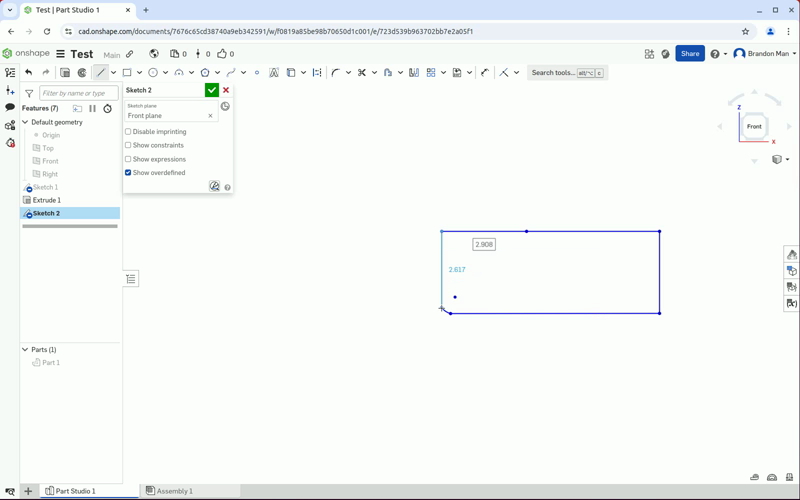
scroll(6)
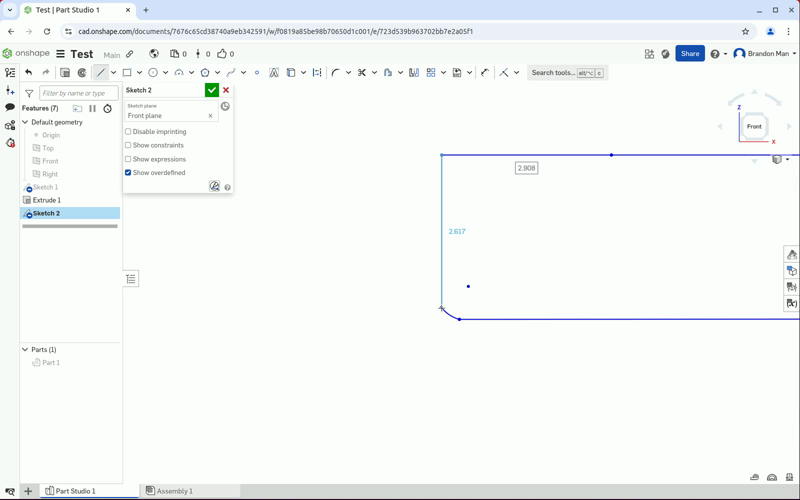
key_up(shift)
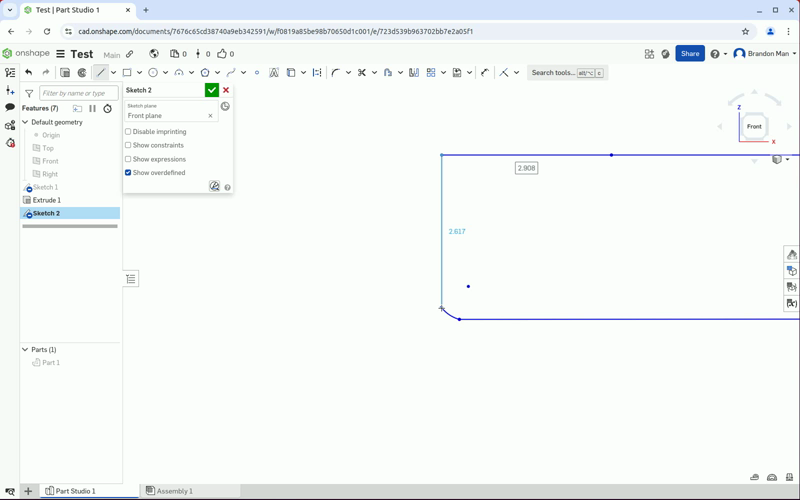
click(441, 307)
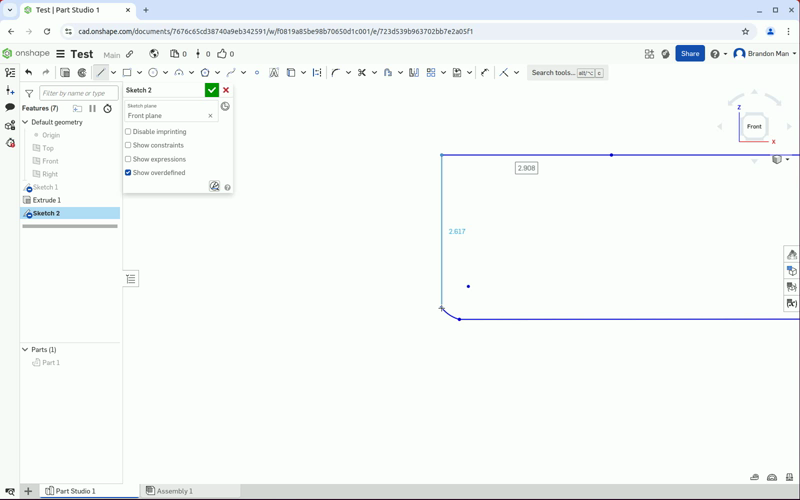
scroll(-6)
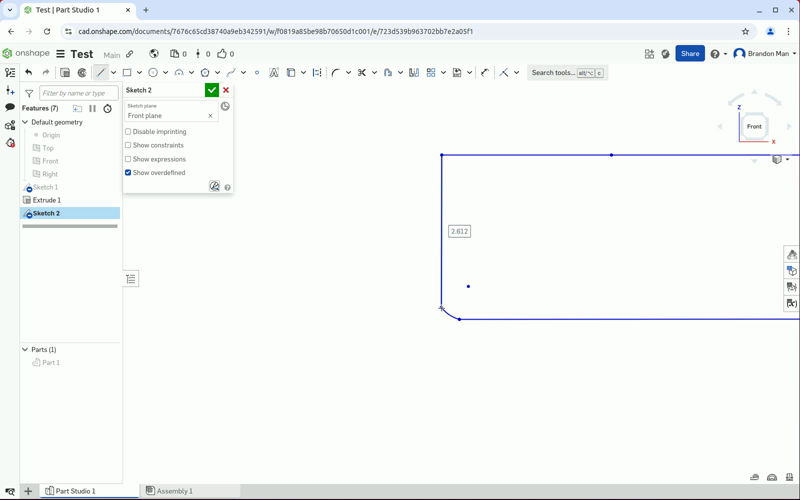
scroll(-6)
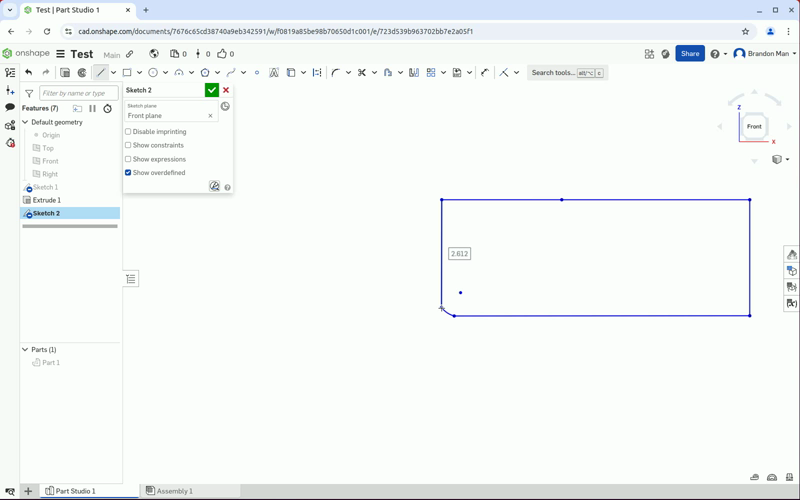
scroll(-6)
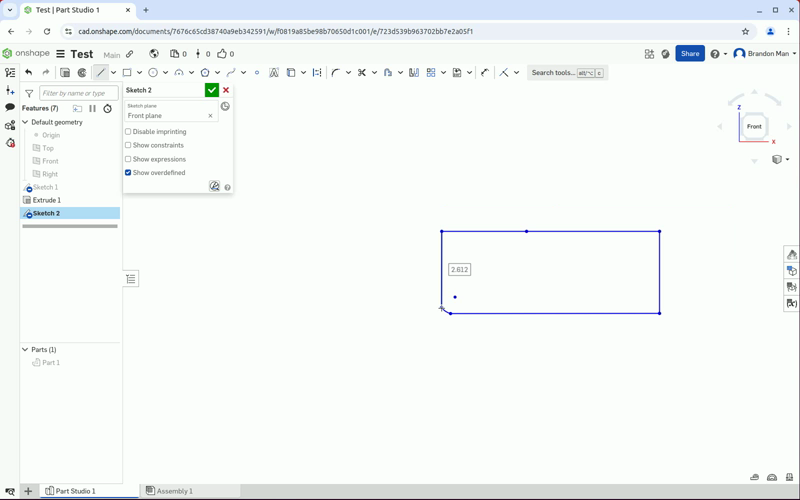
scroll(-6)
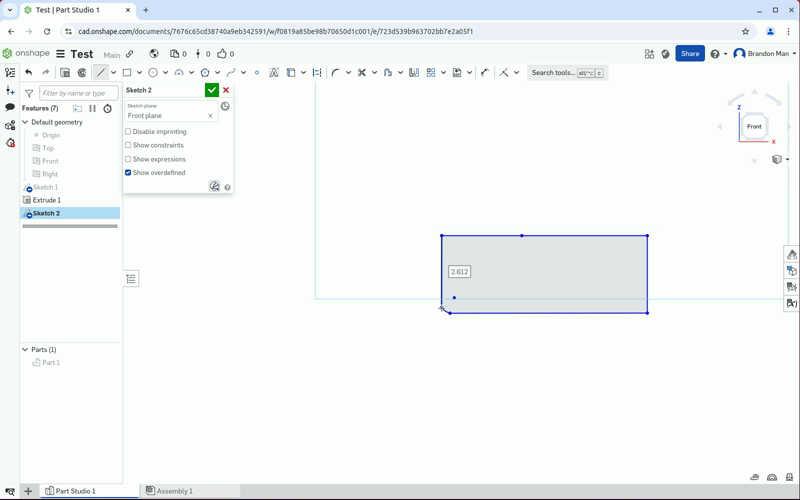
scroll(-6)
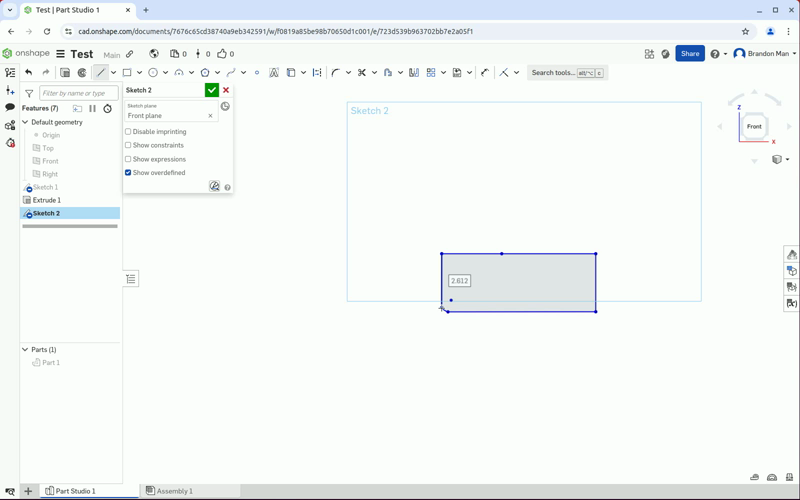
scroll(-6)
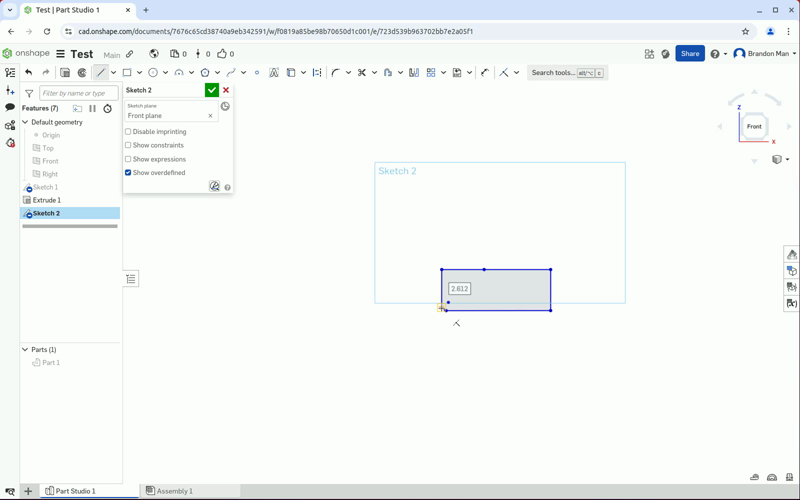
scroll(-6)
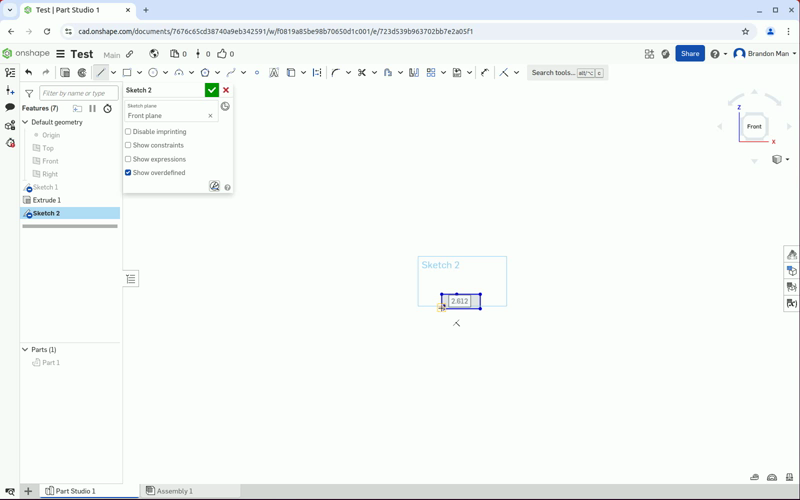
key(esc)
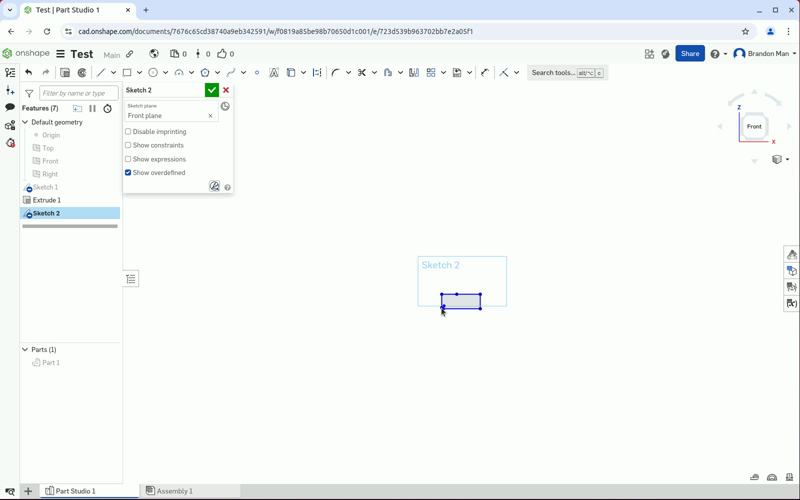
mouse_move(446, 307)
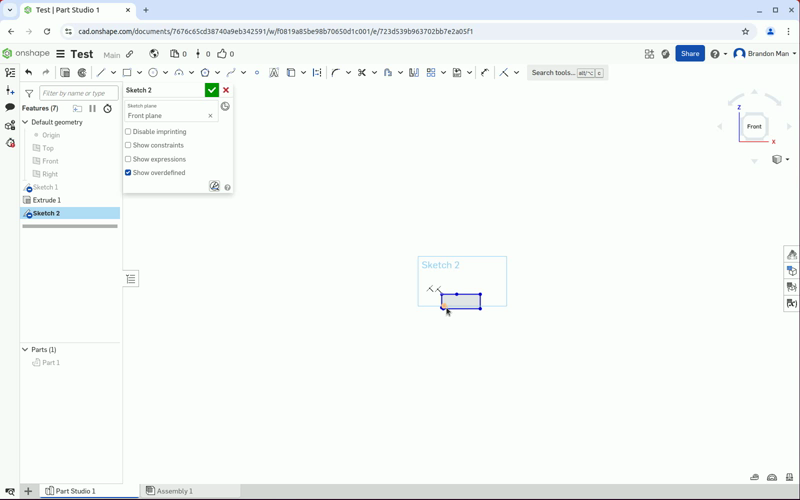
scroll(6)
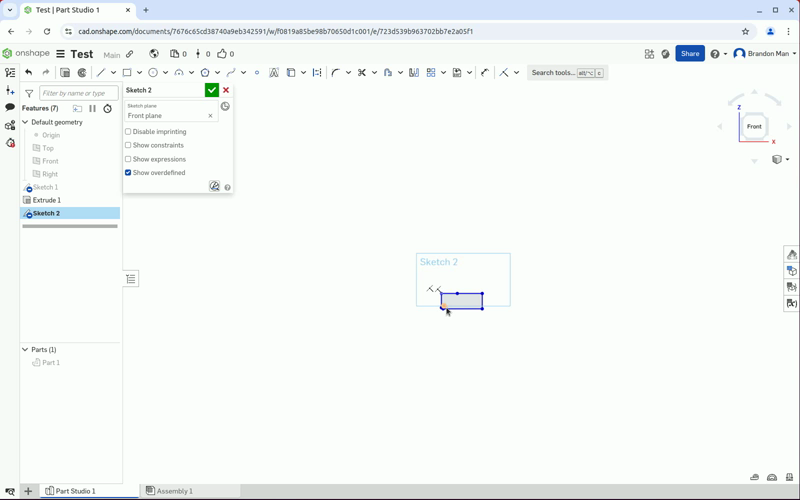
scroll(6)
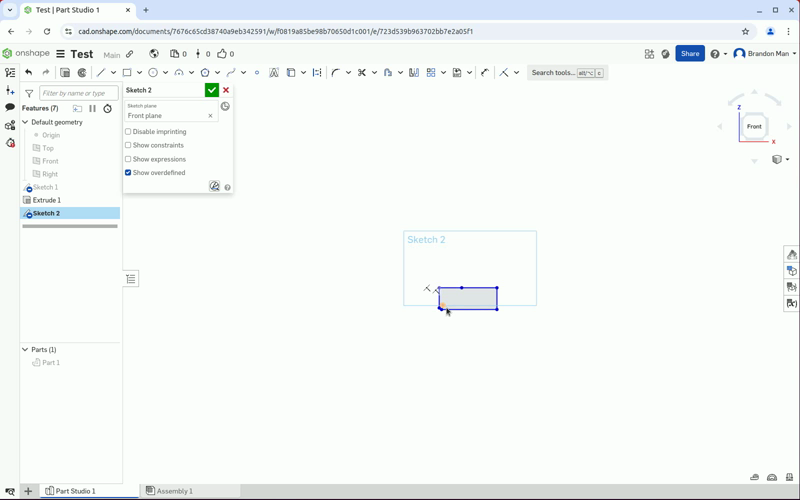
scroll(6)
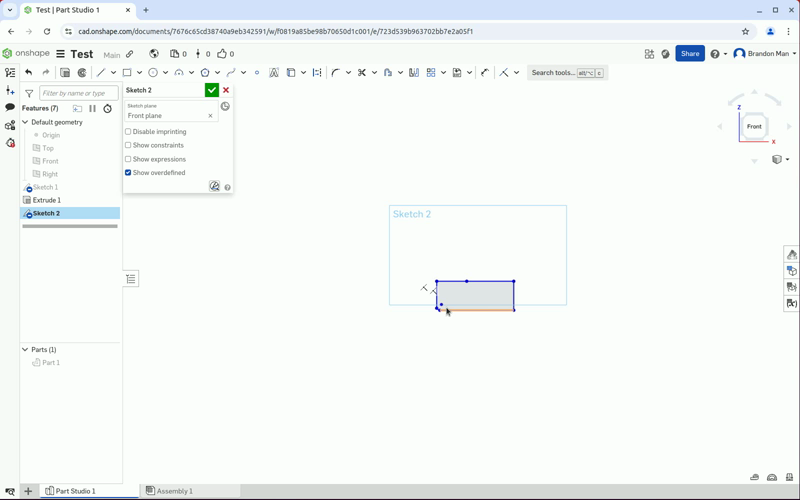
scroll(6)
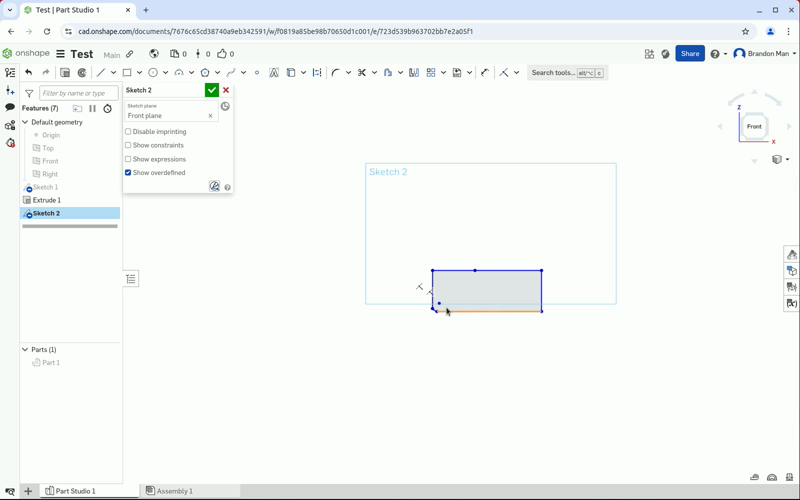
scroll(6)
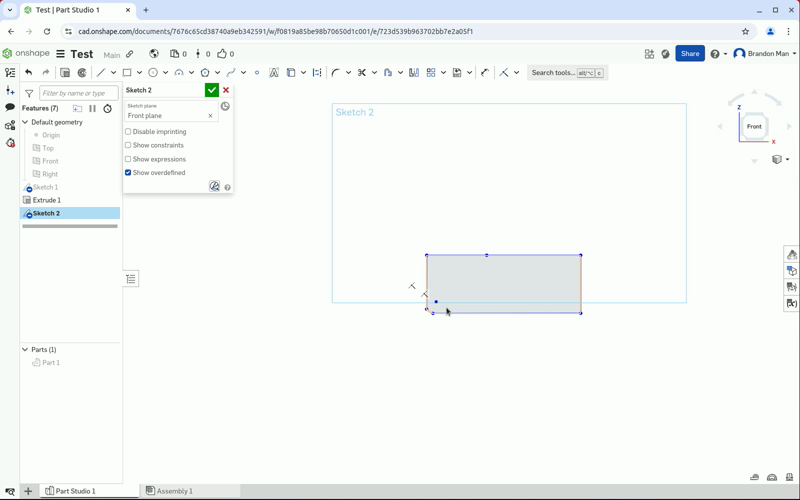
scroll(6)
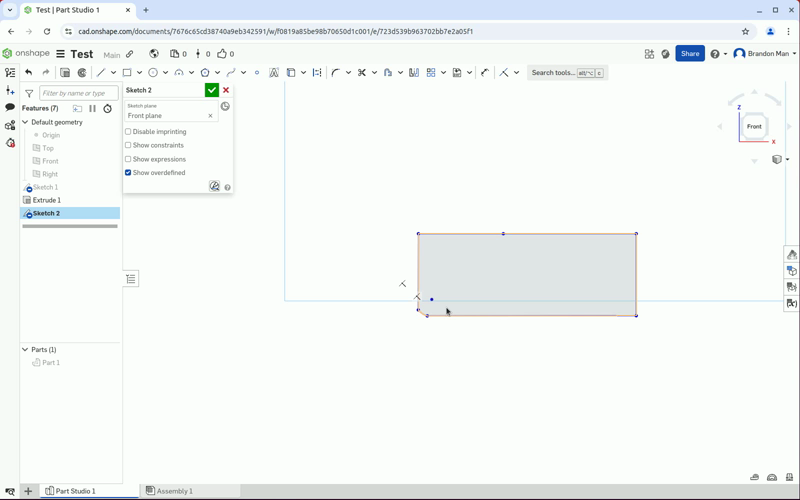
scroll(6)
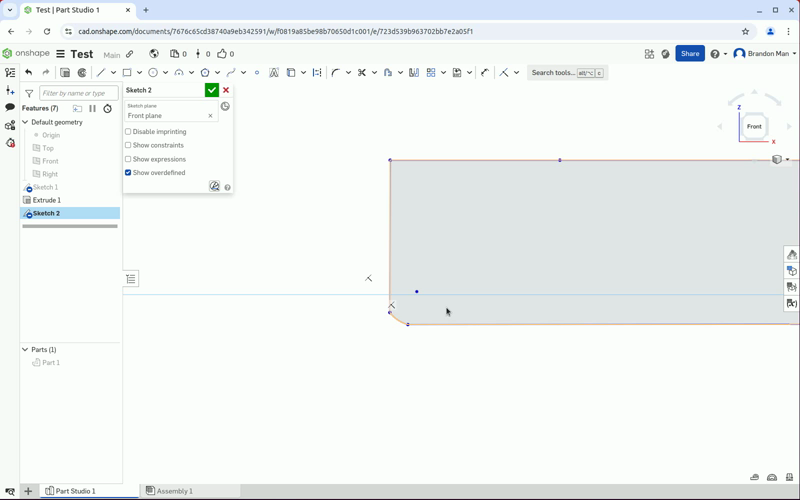
click(446, 307)
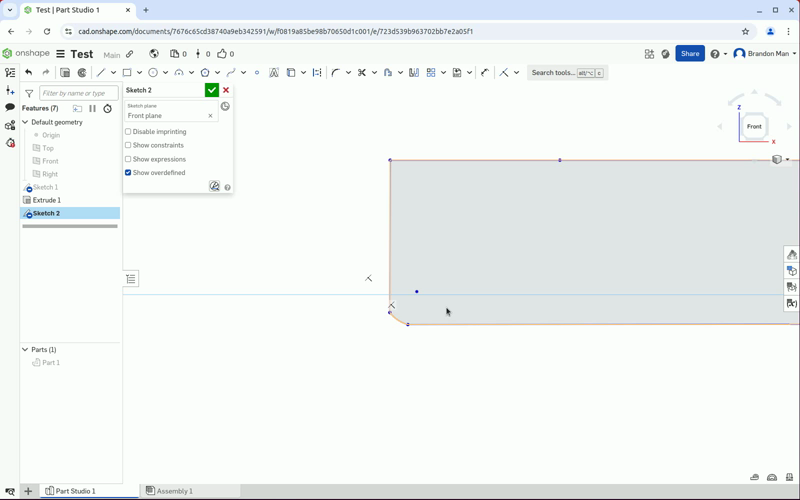
scroll(-6)
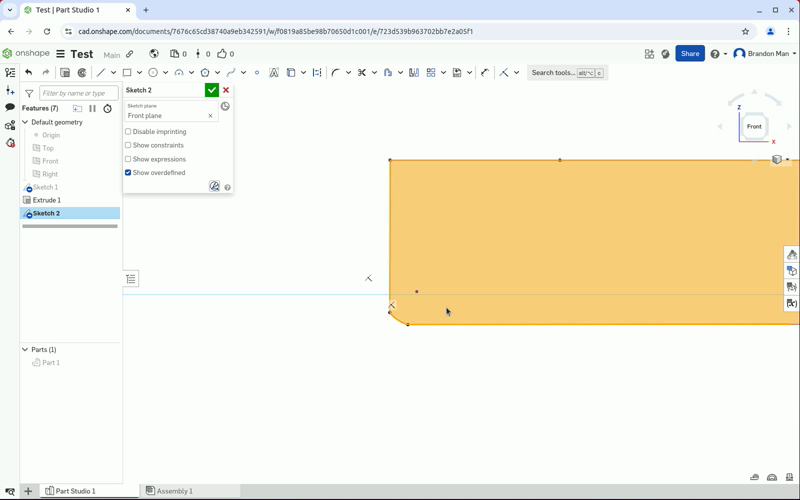
scroll(-6)
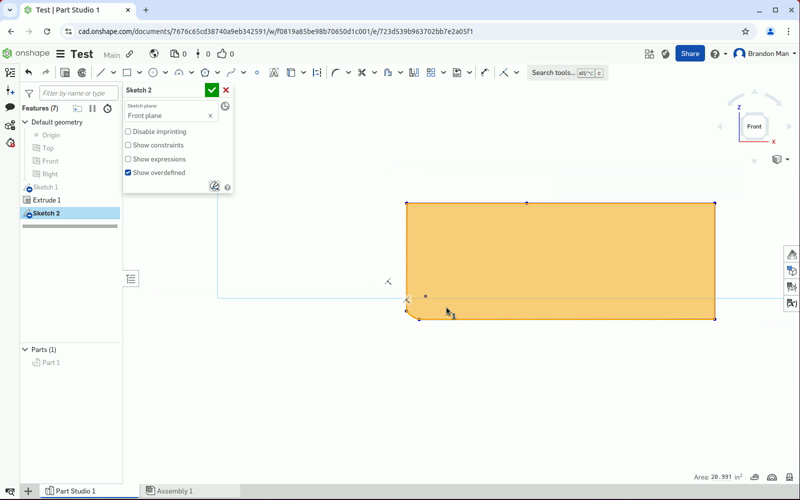
scroll(-6)
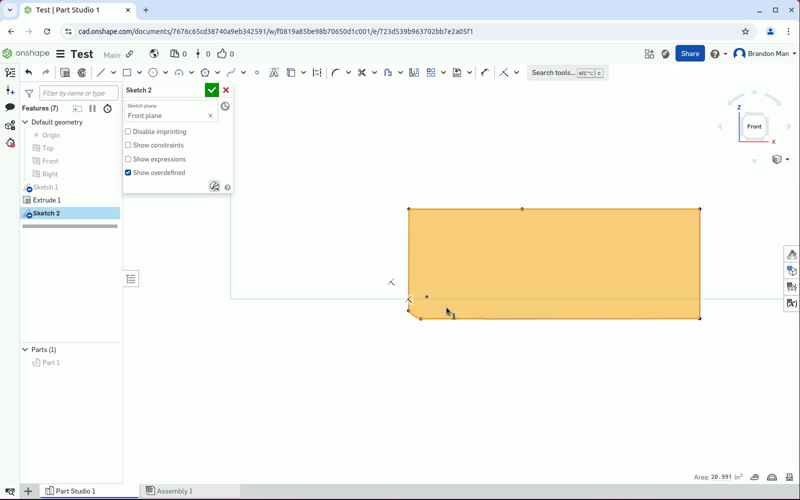
scroll(-6)
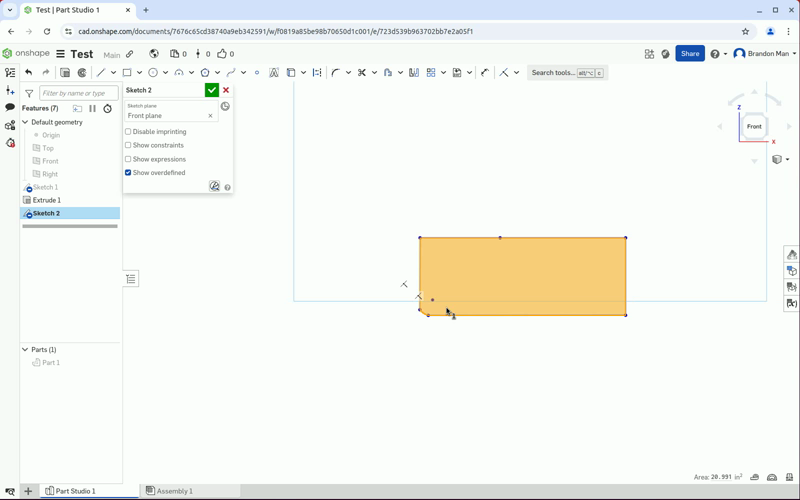
scroll(-6)
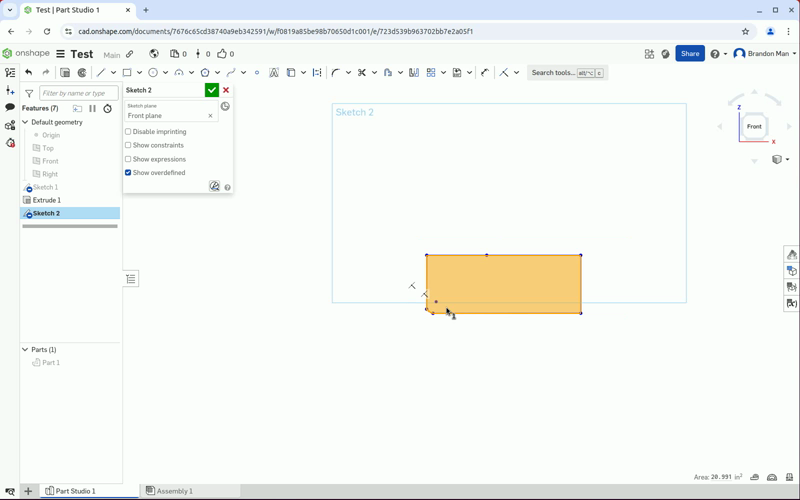
scroll(-6)
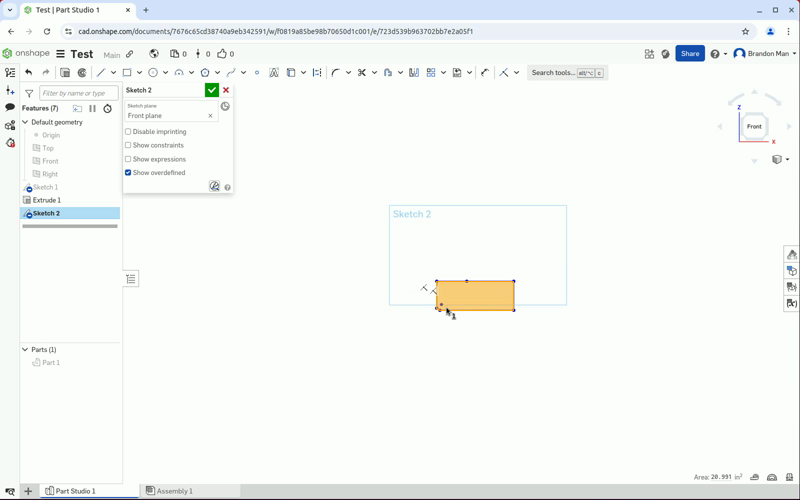
scroll(-6)
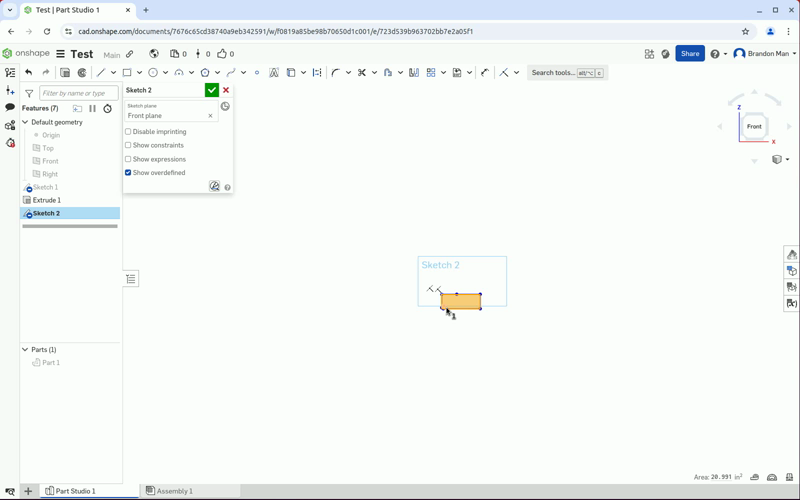
mouse_move(73, 352)
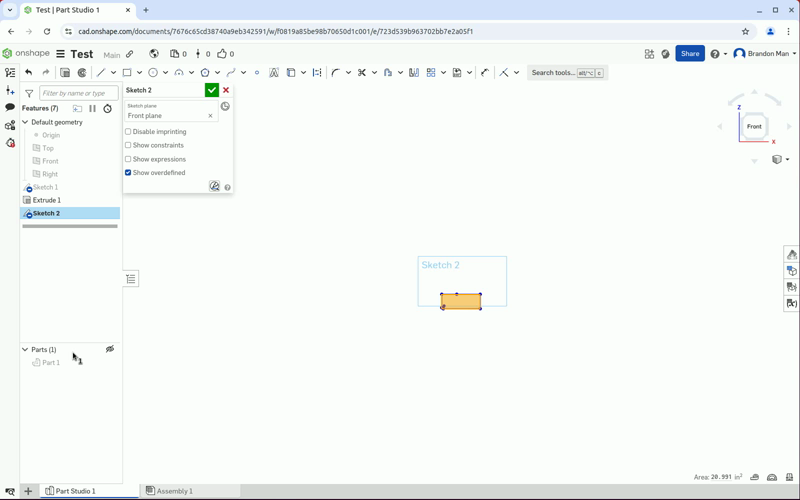
key(shift+y)
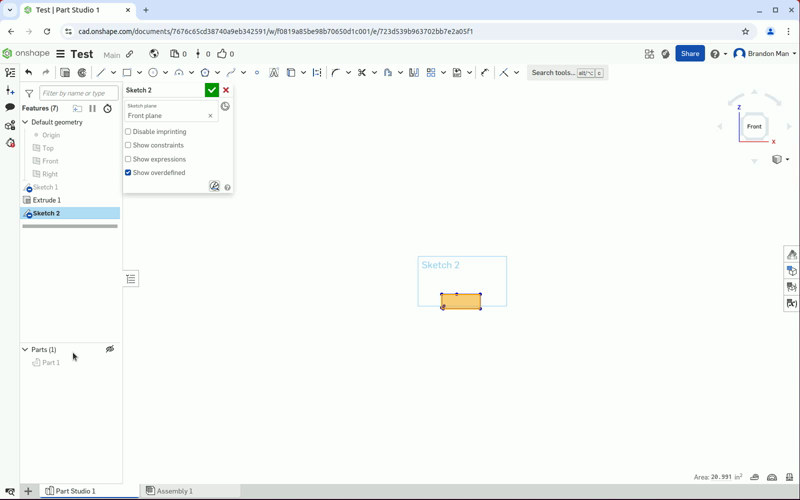
key(shift+e)
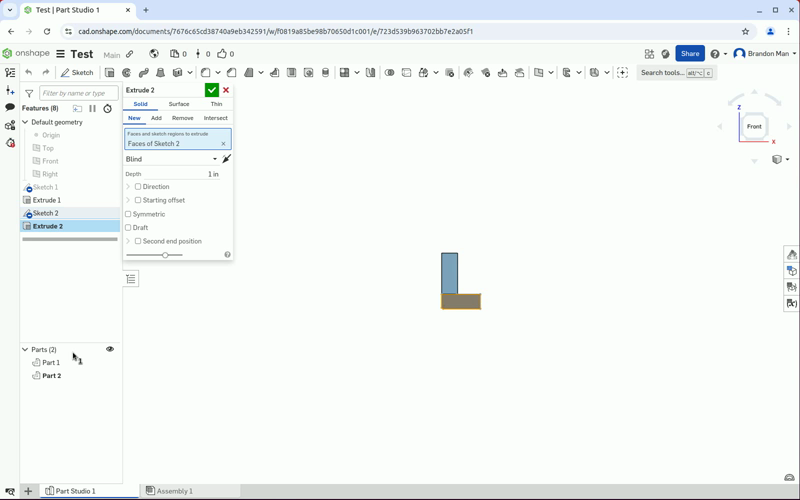
mouse_move(143, 106)
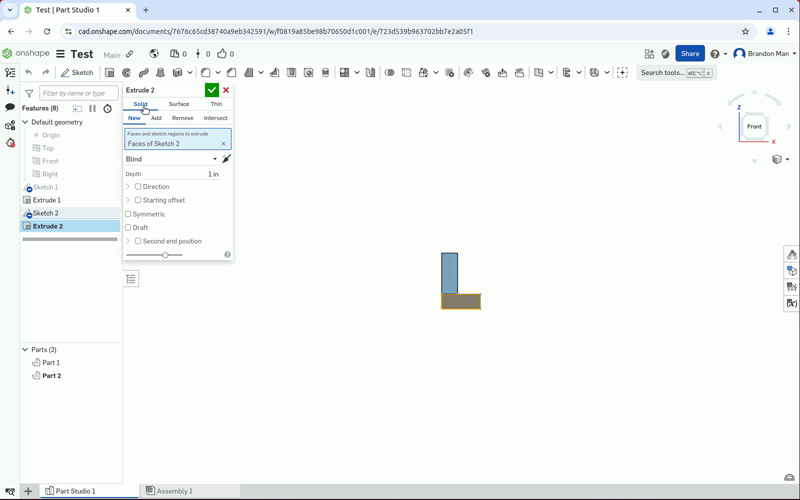
click(143, 106)
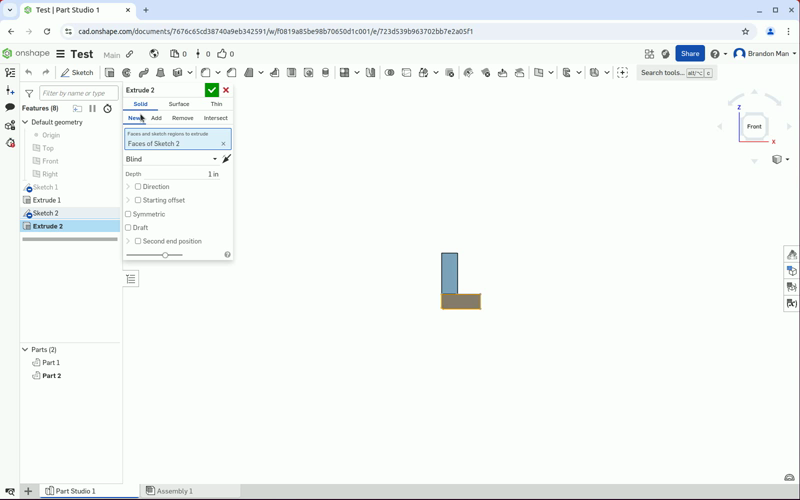
mouse_move(137, 120)
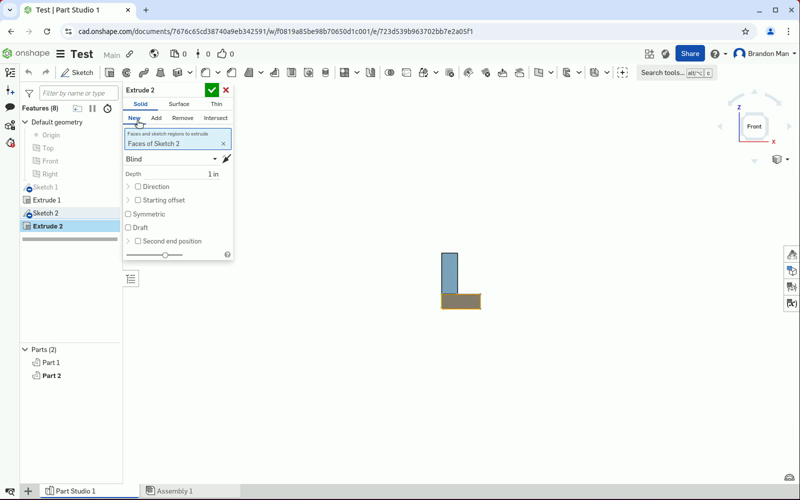
click(137, 120)
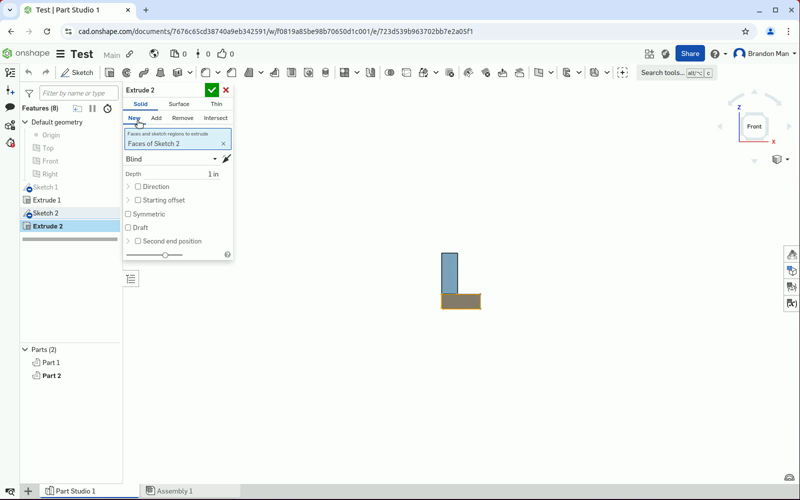
key(tab, 4)
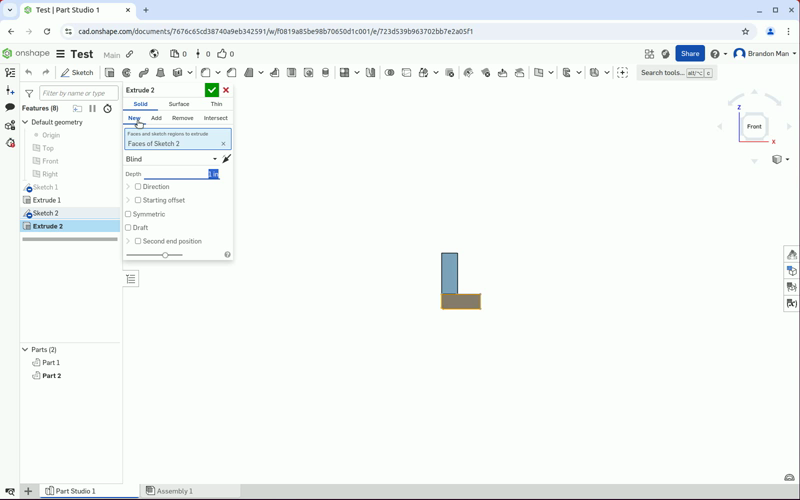
text(23.108)
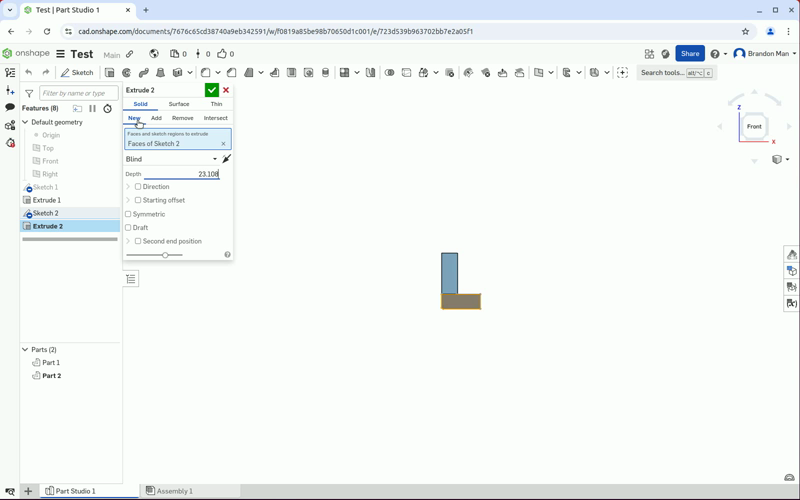
key(enter)
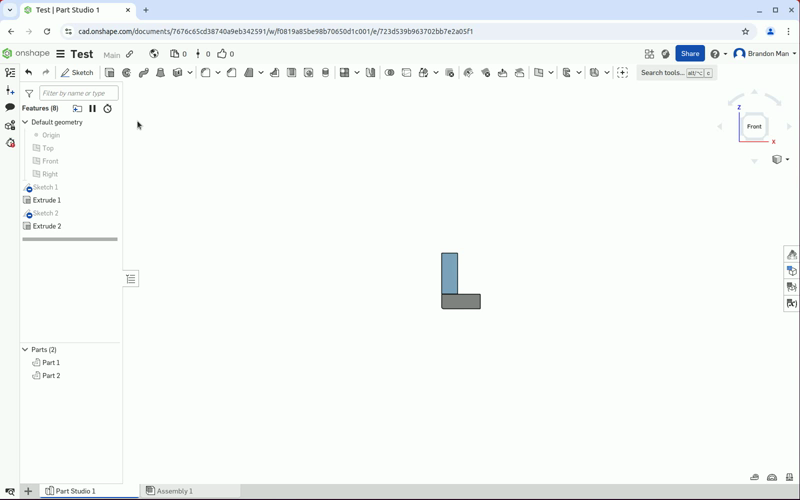
key(shift+h)
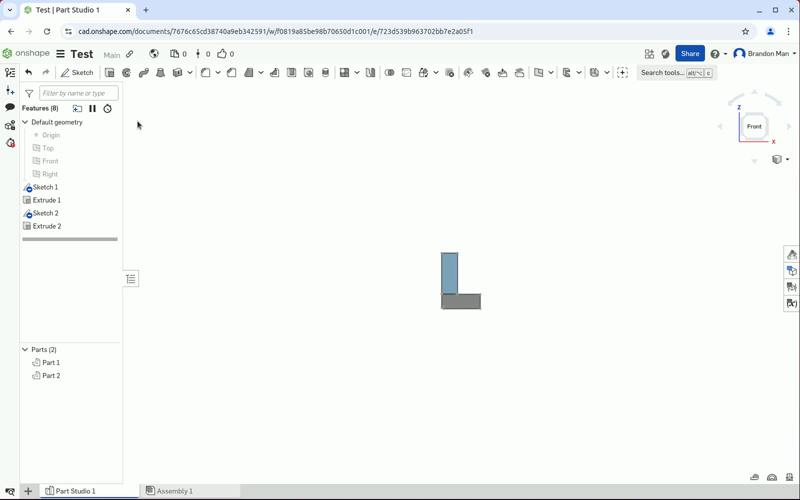
key(shift+h)
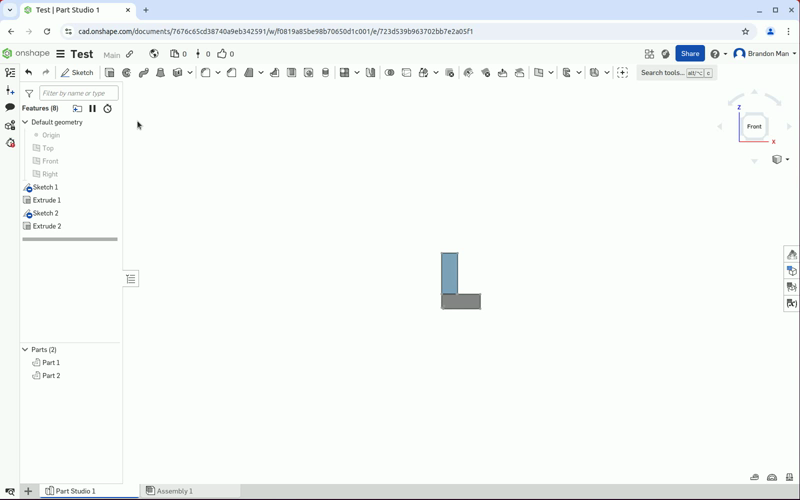
key(shift+7)
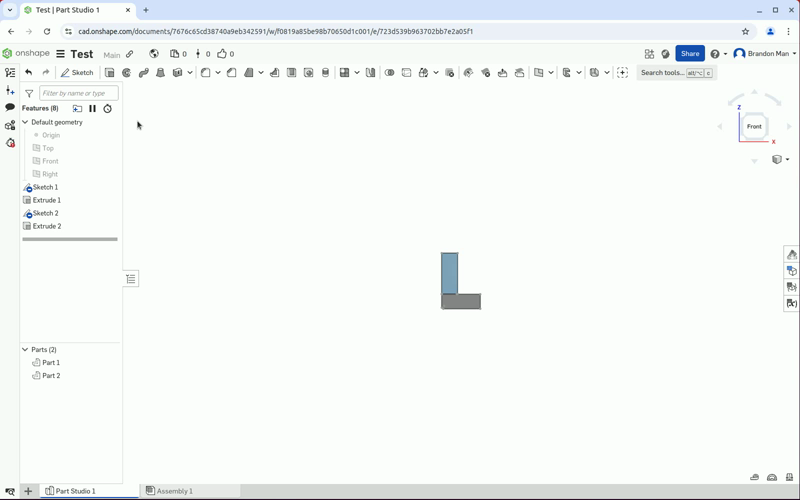
key(left, 2)
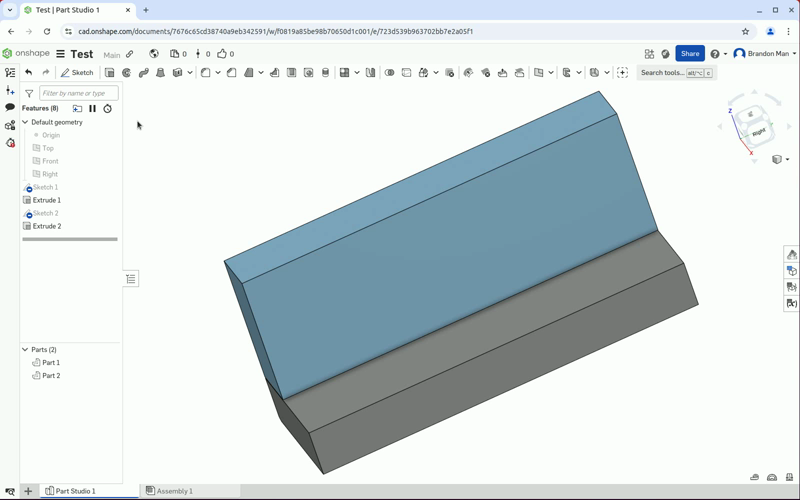
key(down, 2)
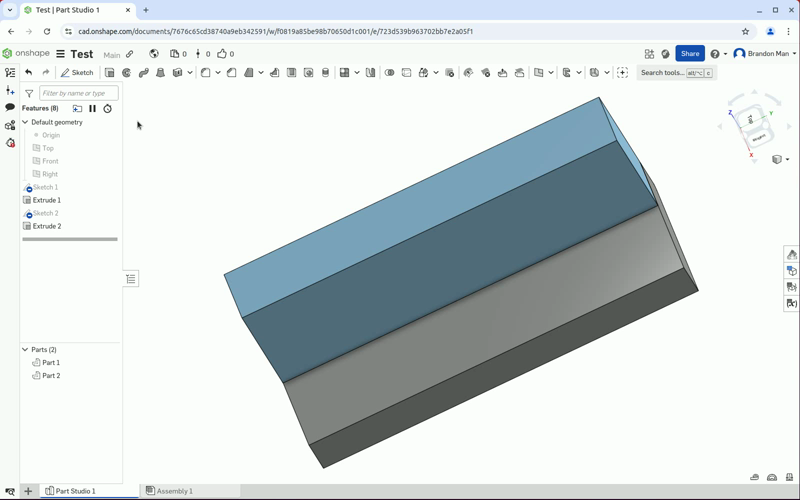
key(up, 2)
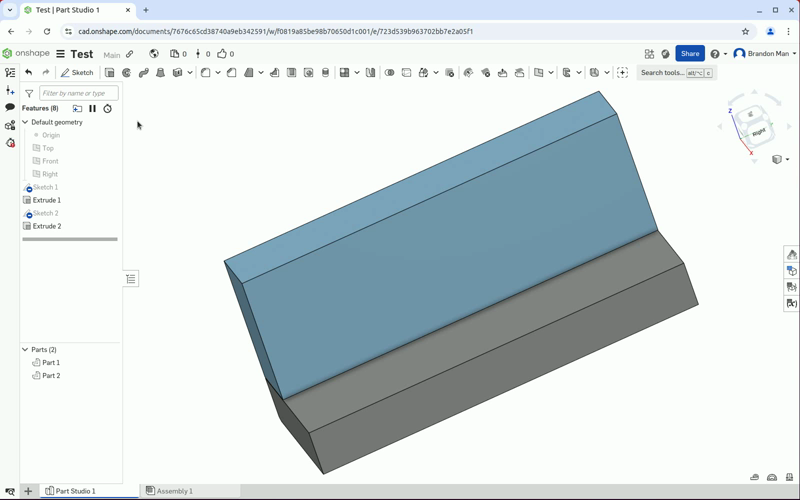
key(right, 2)
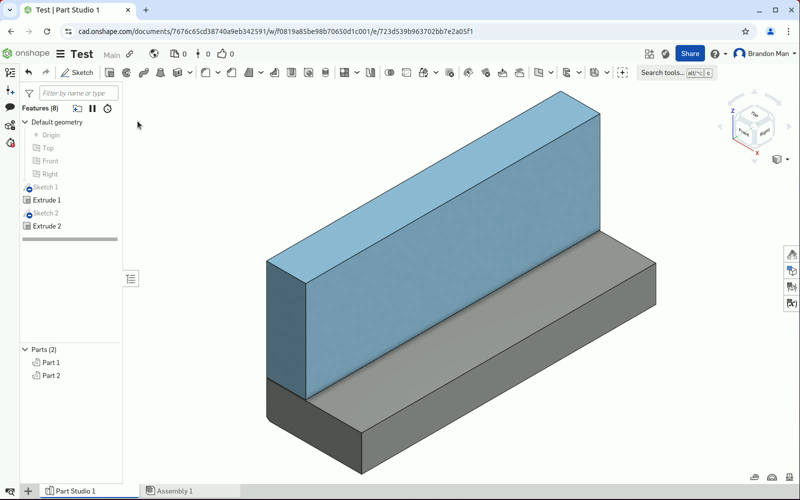
mouse_move(73, 189)
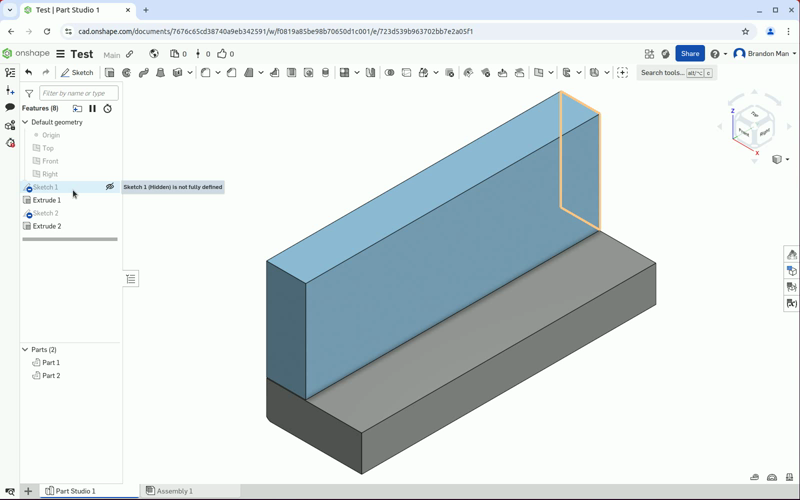
click(73, 189)